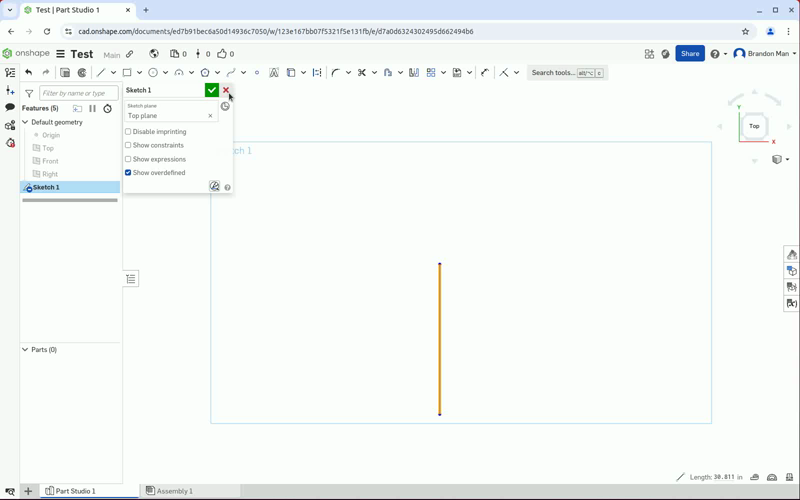
key(shift+h)
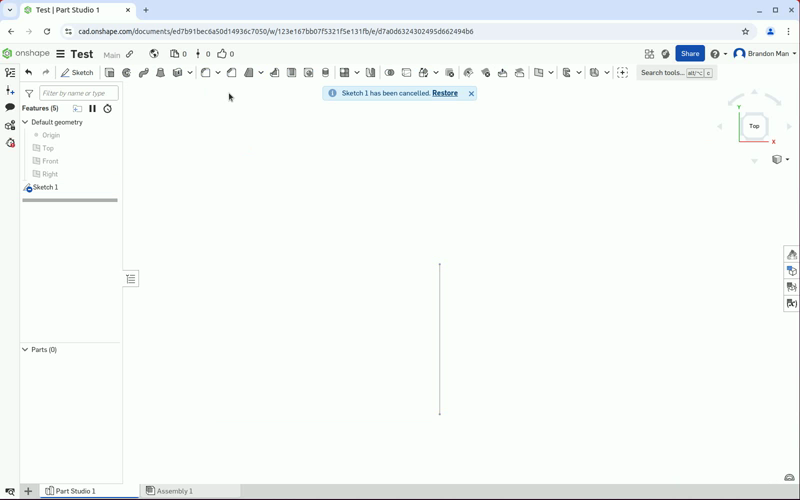
key(shift+s)
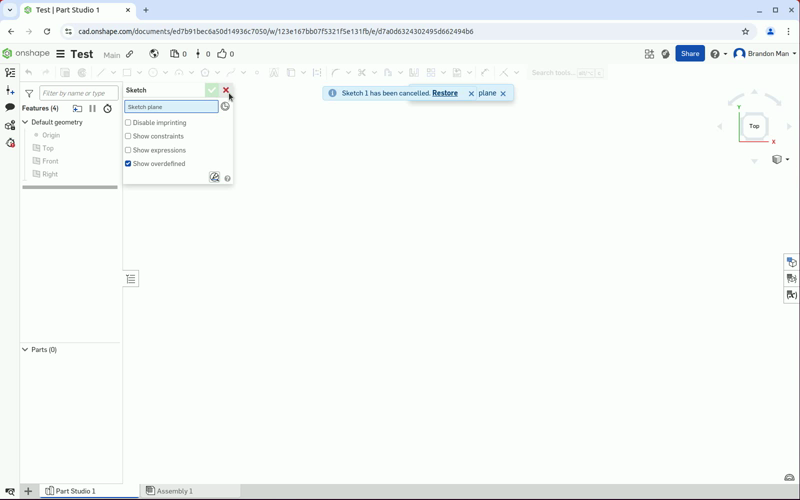
mouse_move(73, 150)
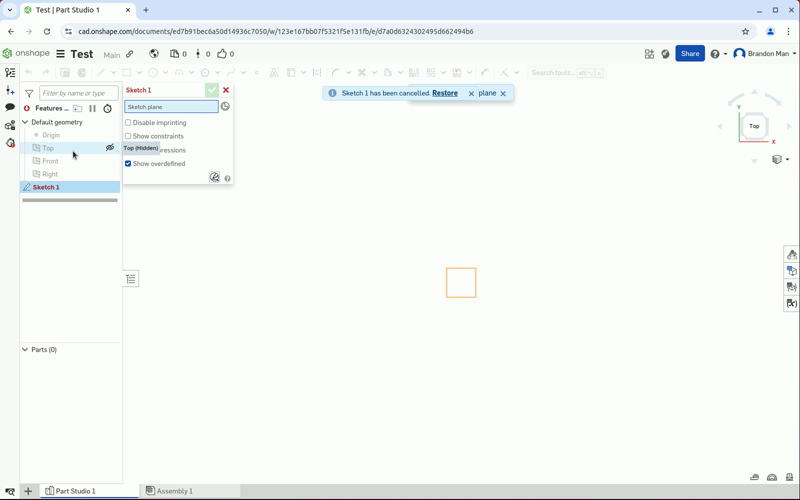
click(73, 150)
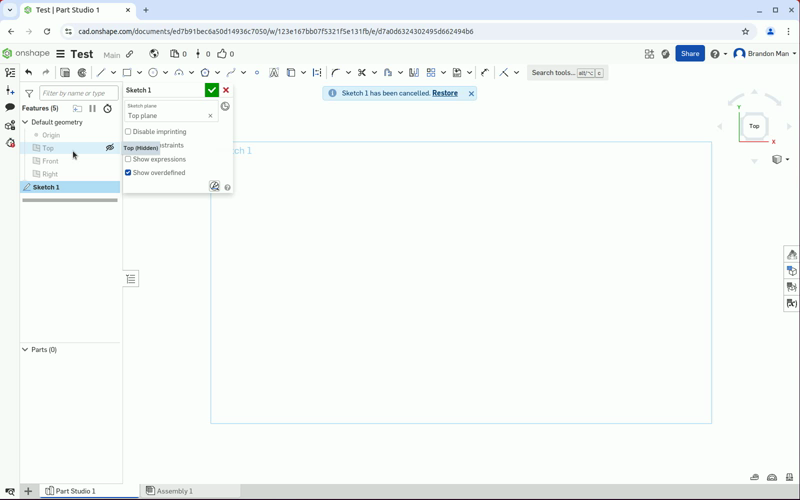
mouse_move(73, 352)
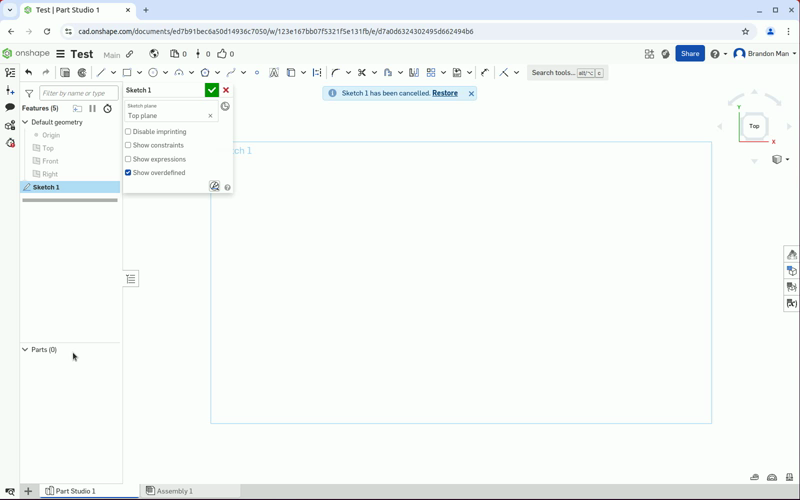
key(y)
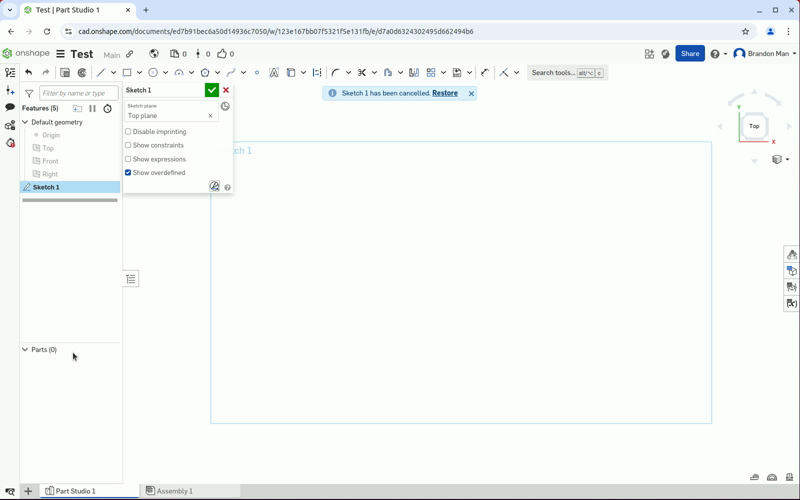
key(c)
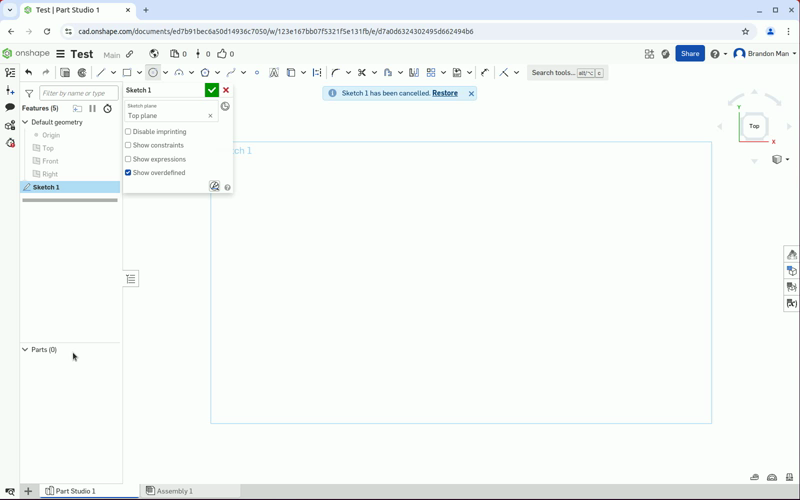
key_down(shift)
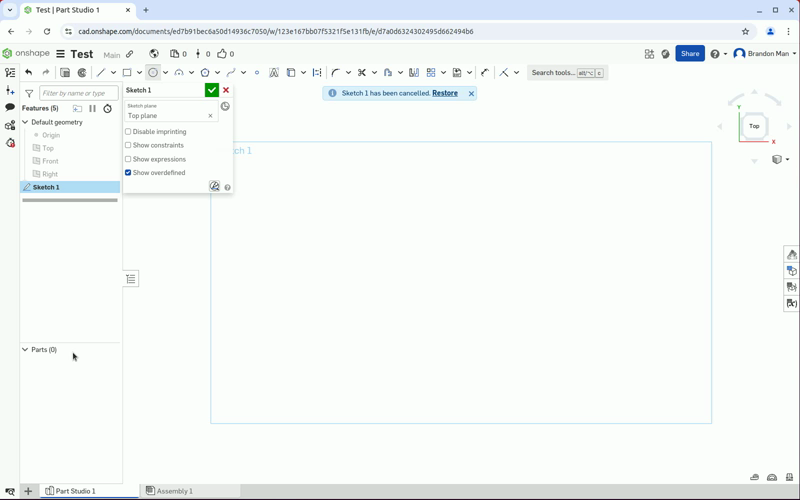
mouse_move(461, 282)
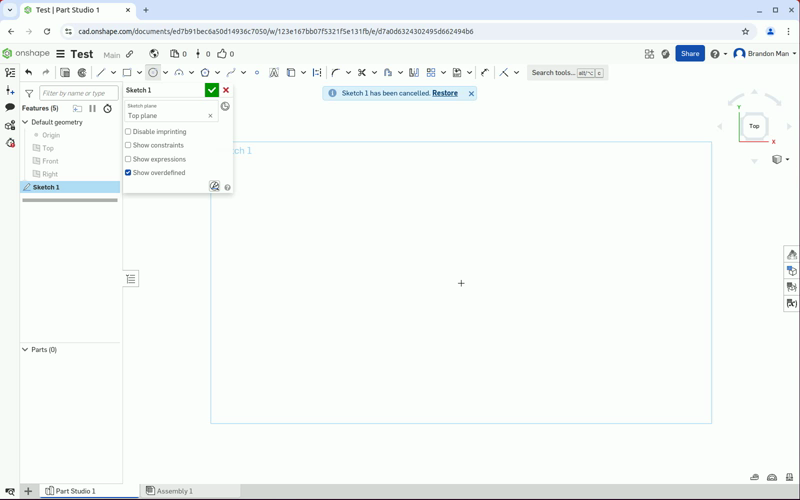
click(461, 282)
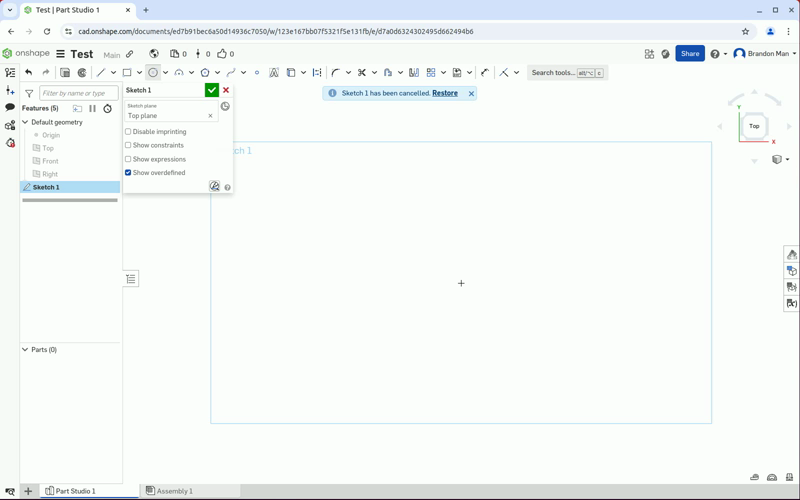
key_up(shift)
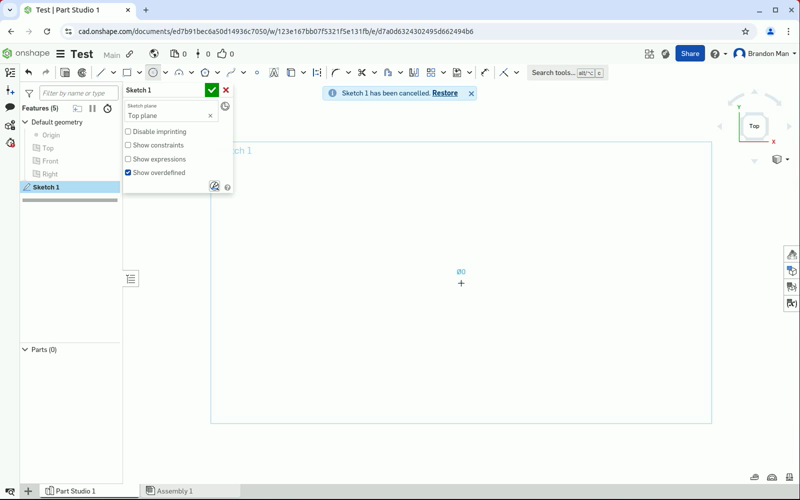
mouse_move(470, 282)
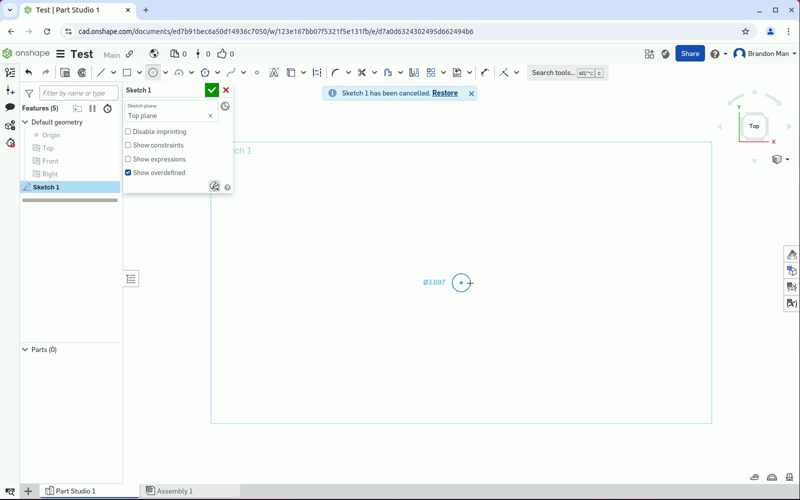
click(470, 282)
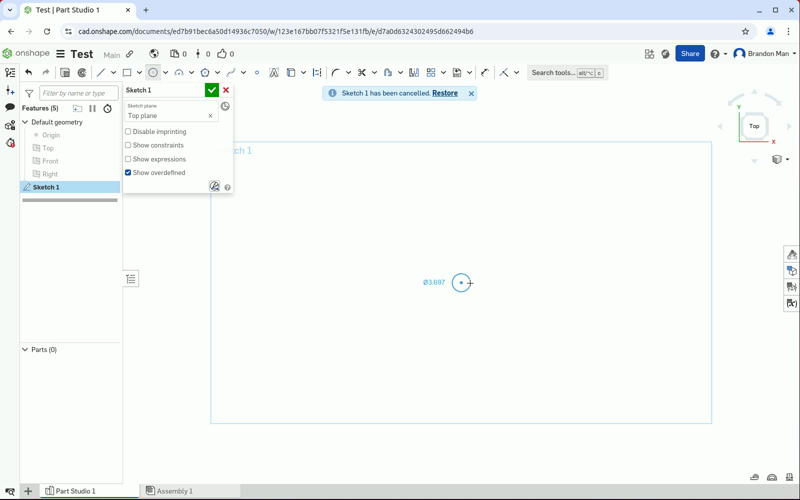
key(esc)
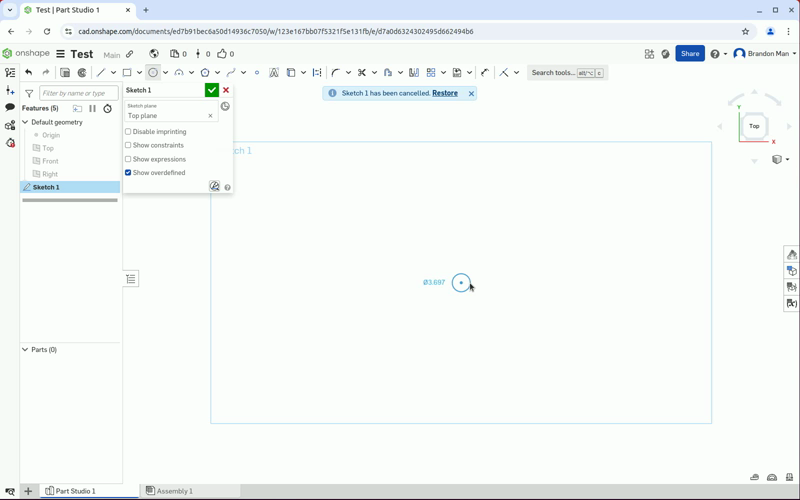
mouse_move(465, 280)
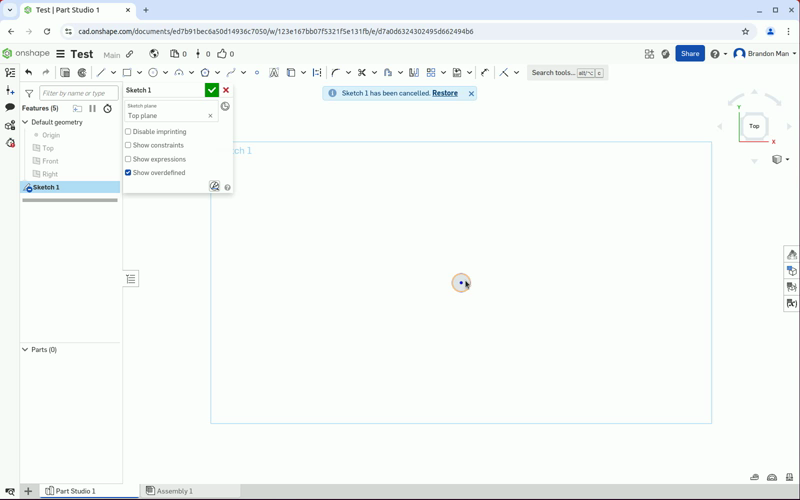
scroll(6)
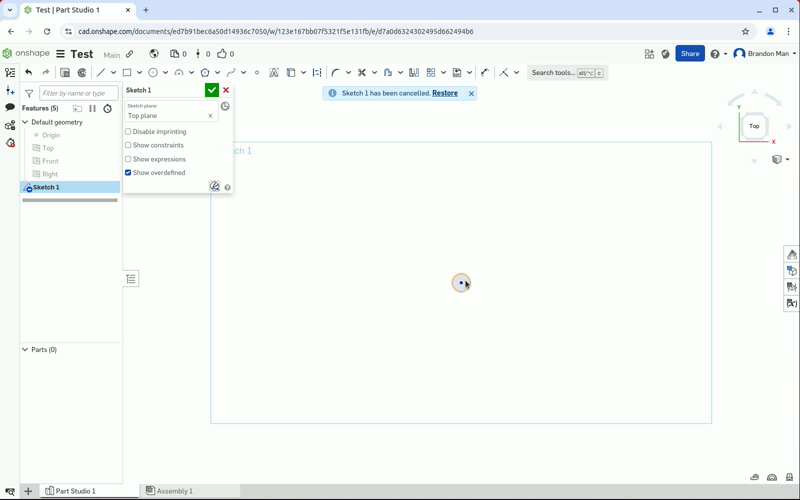
scroll(6)
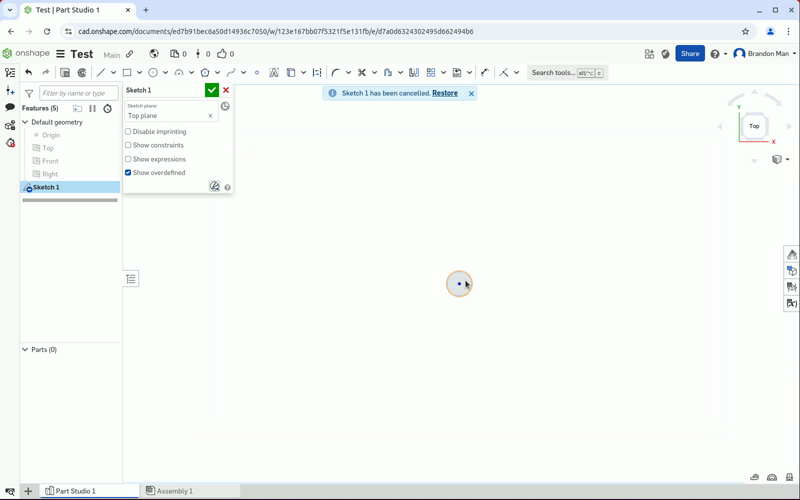
scroll(6)
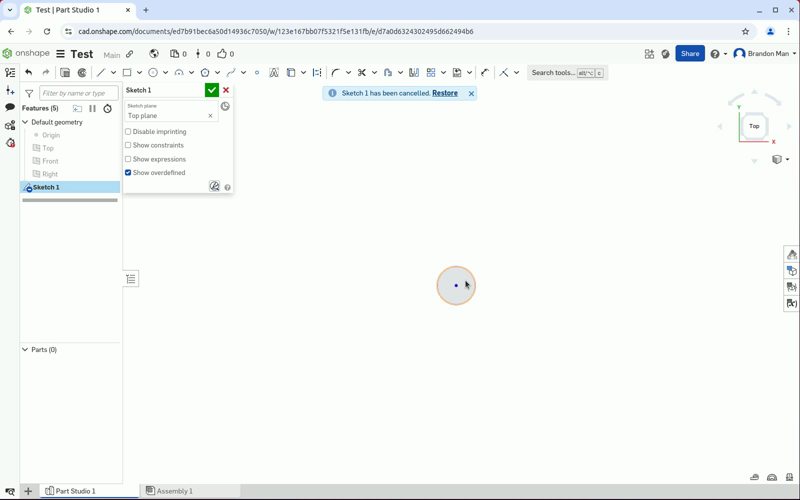
scroll(6)
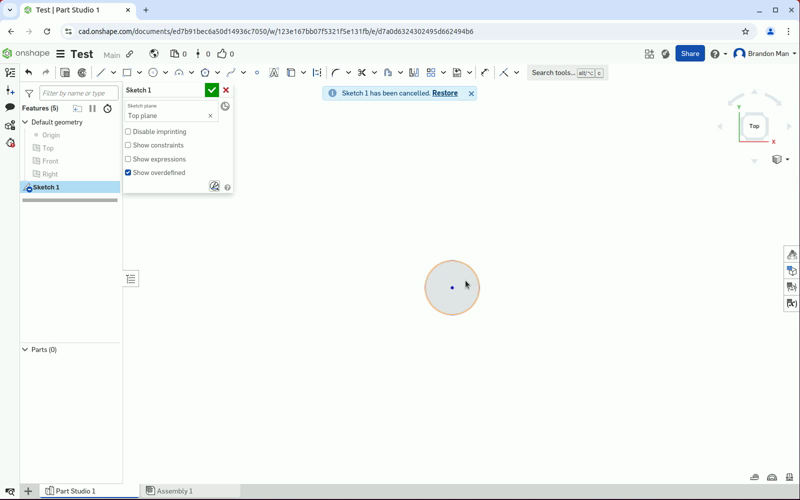
scroll(6)
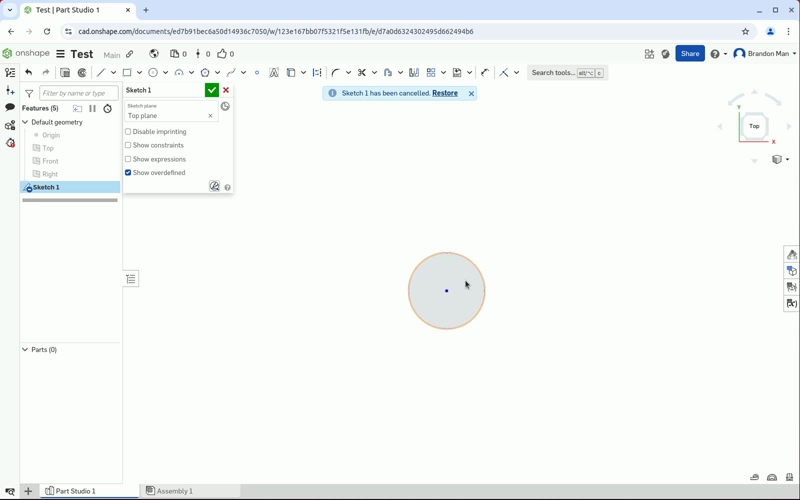
scroll(6)
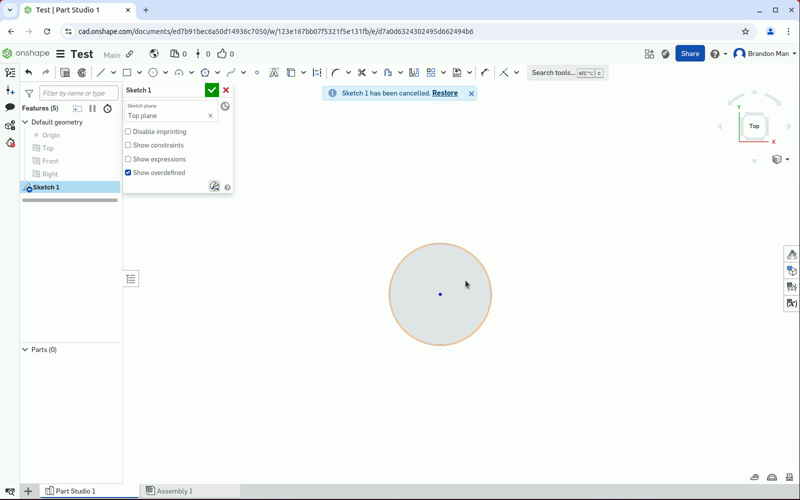
scroll(6)
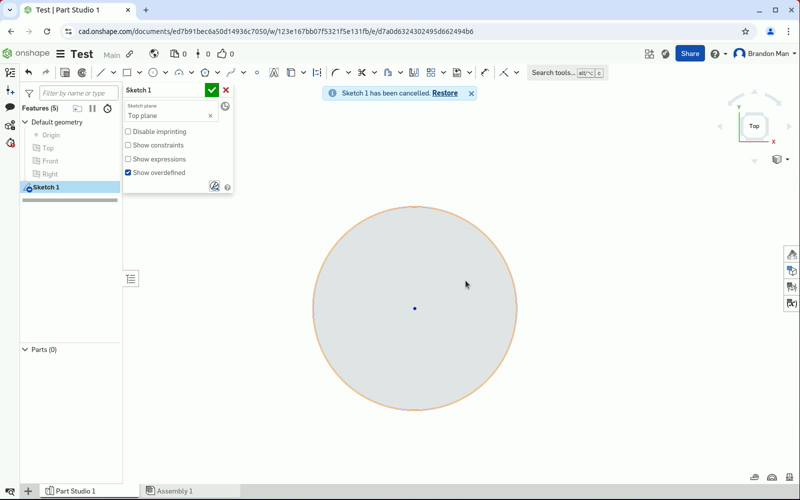
click(465, 280)
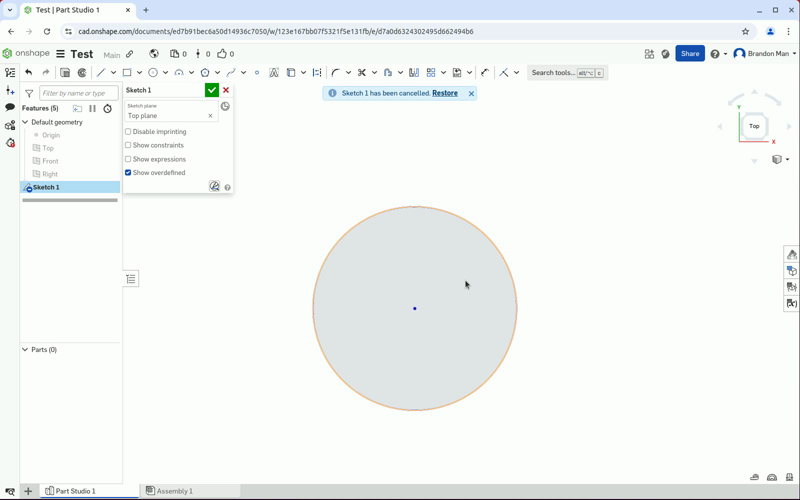
scroll(-6)
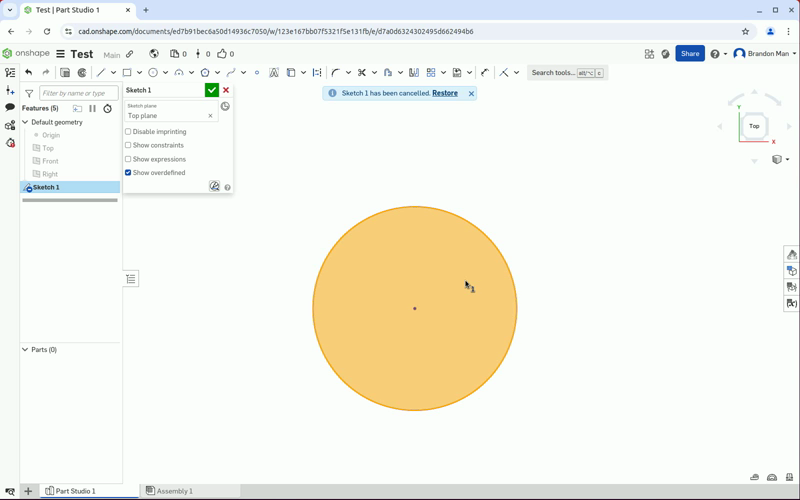
scroll(-6)
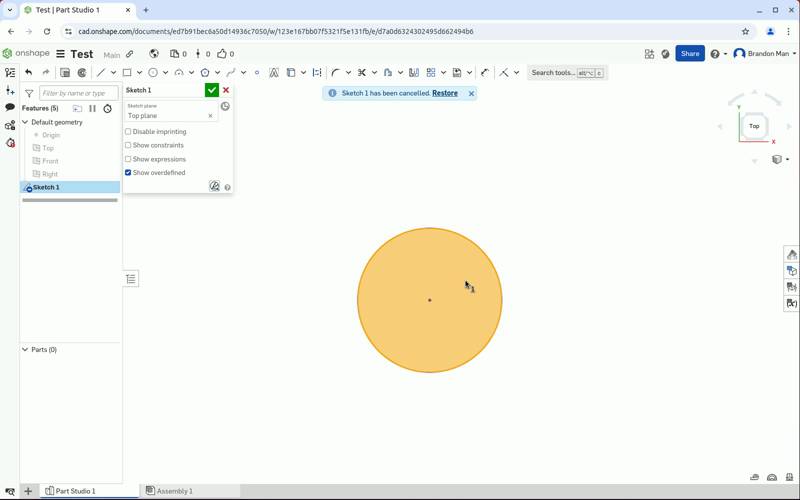
scroll(-6)
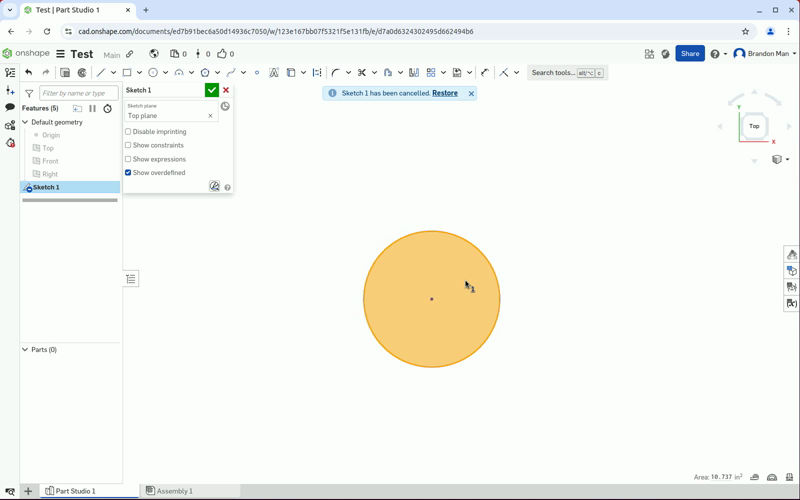
scroll(-6)
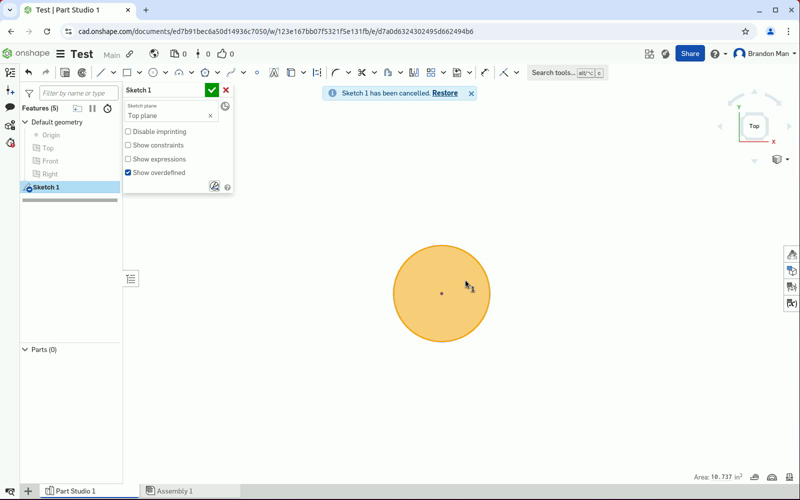
scroll(-6)
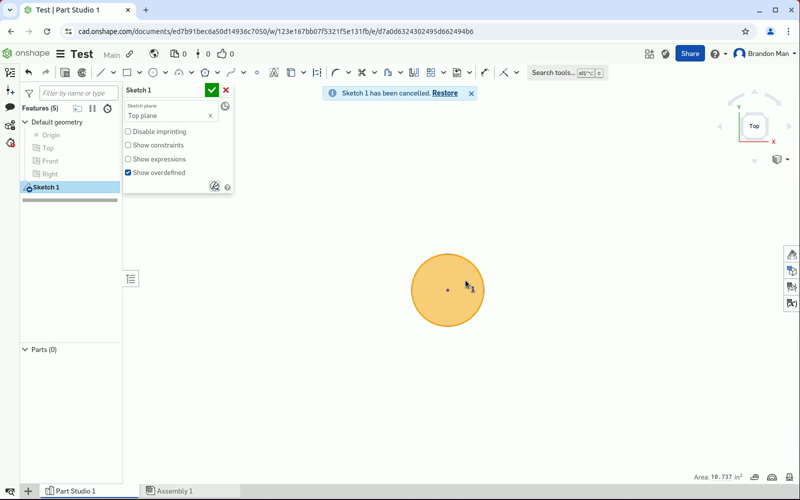
scroll(-6)
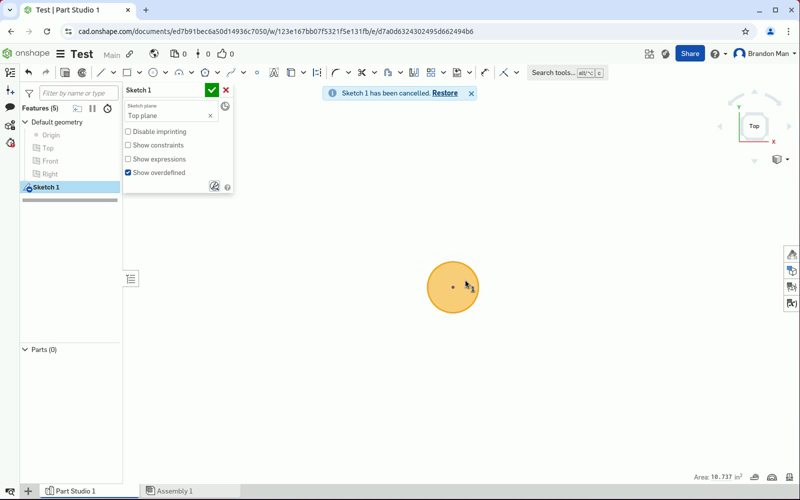
scroll(-6)
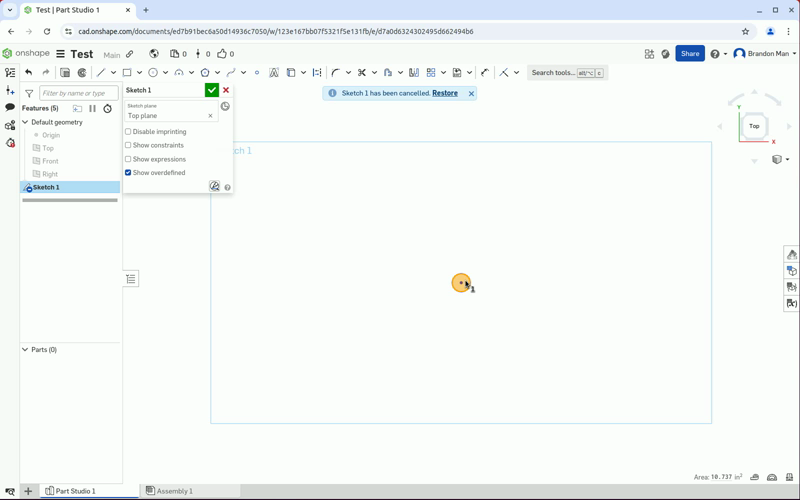
mouse_move(73, 352)
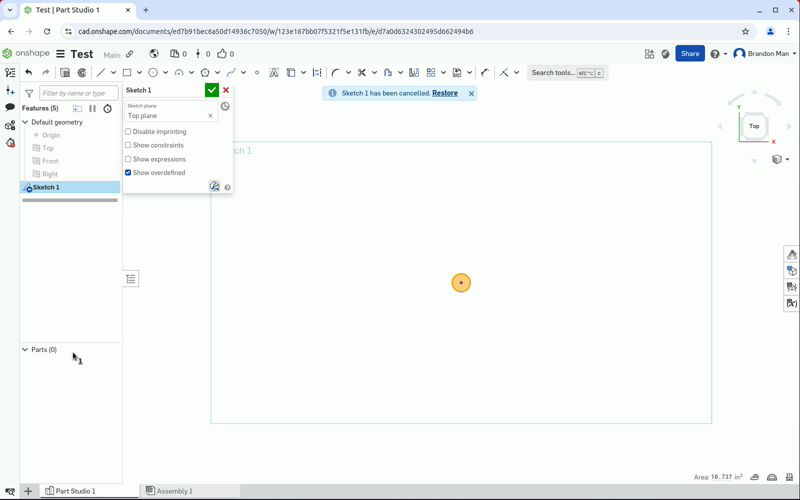
key(shift+y)
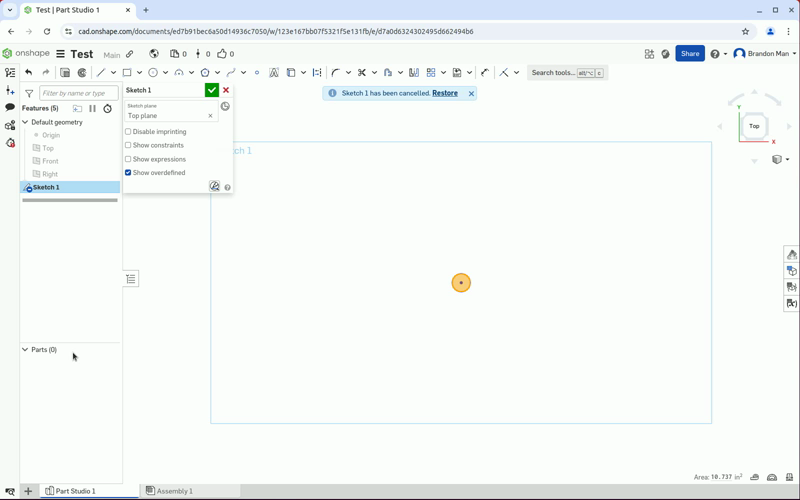
key(shift+e)
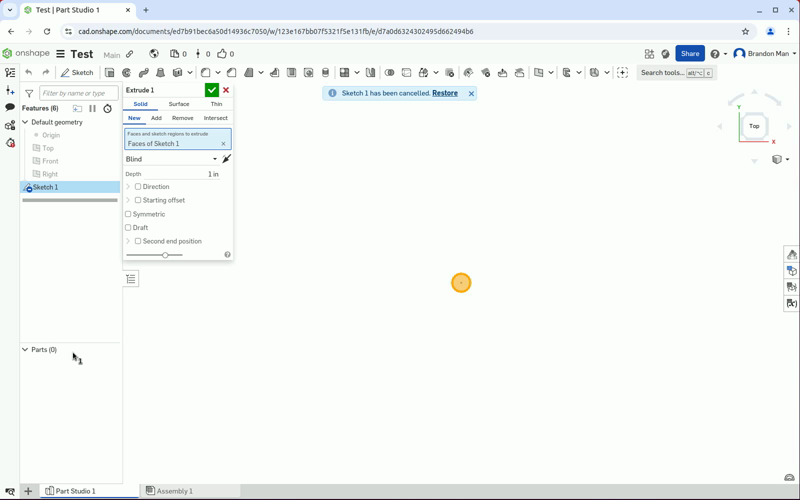
mouse_move(143, 106)
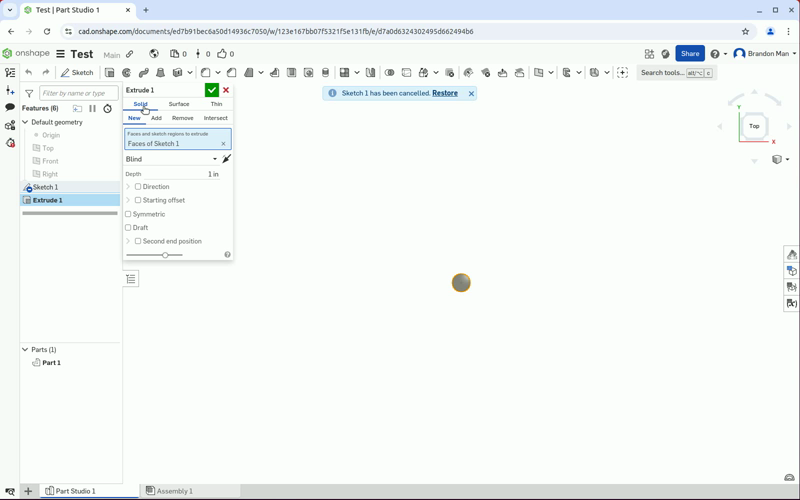
click(143, 106)
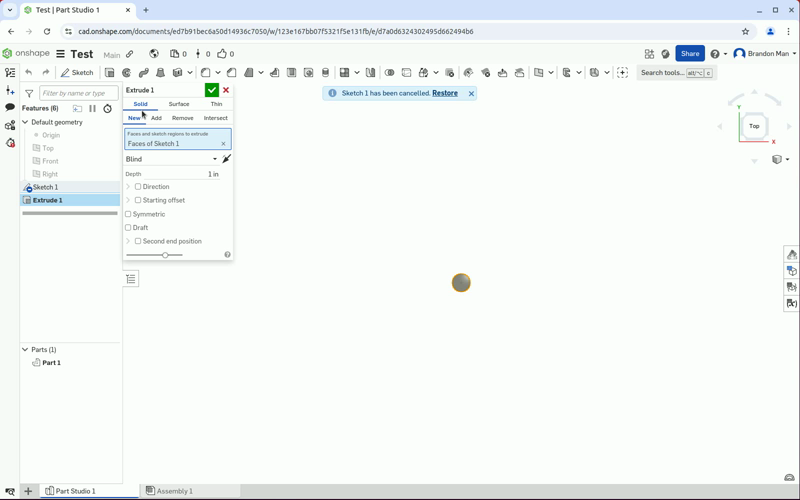
mouse_move(137, 120)
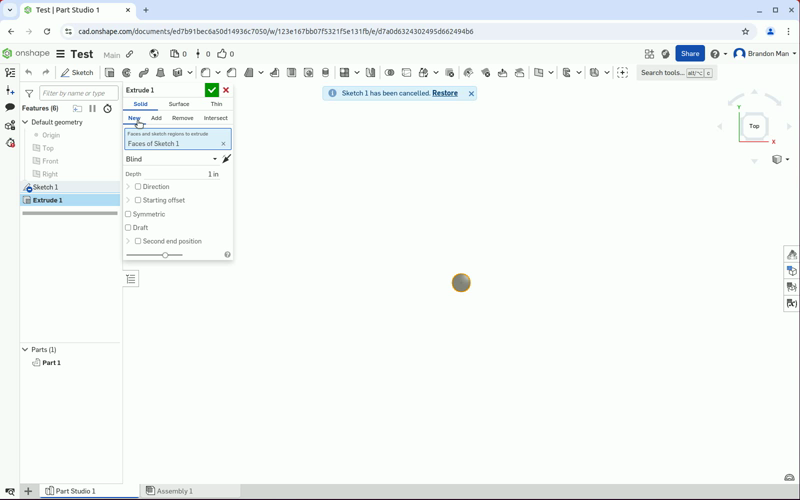
click(137, 120)
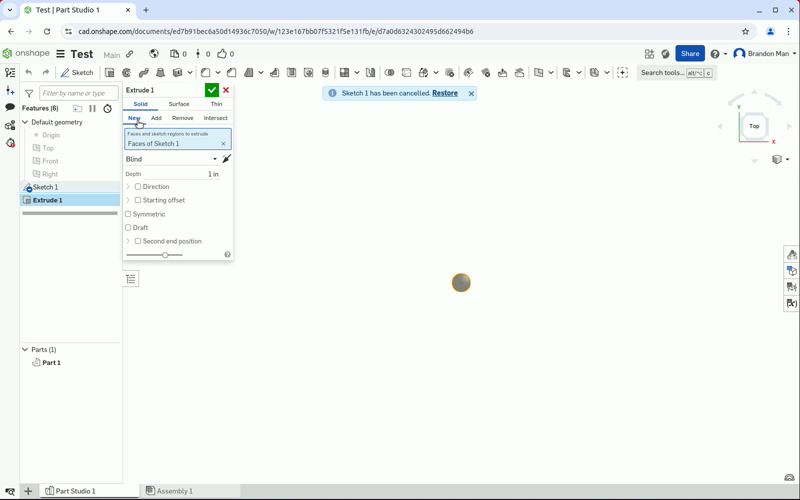
key(tab, 4)
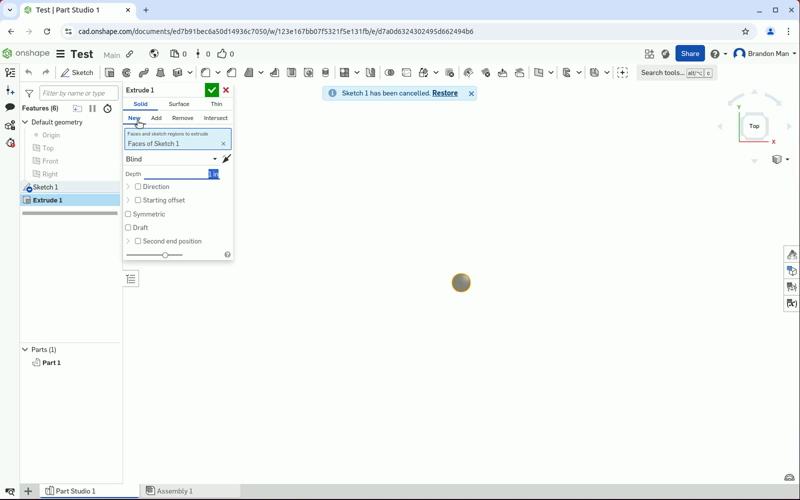
text(23.108)
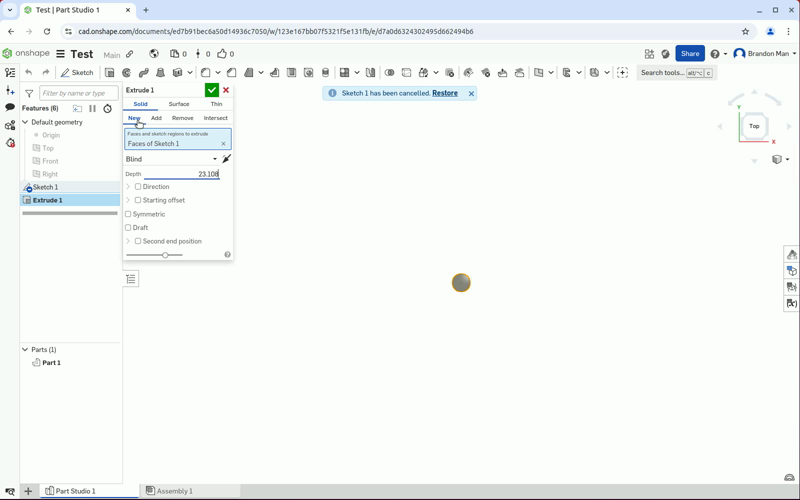
key(enter)
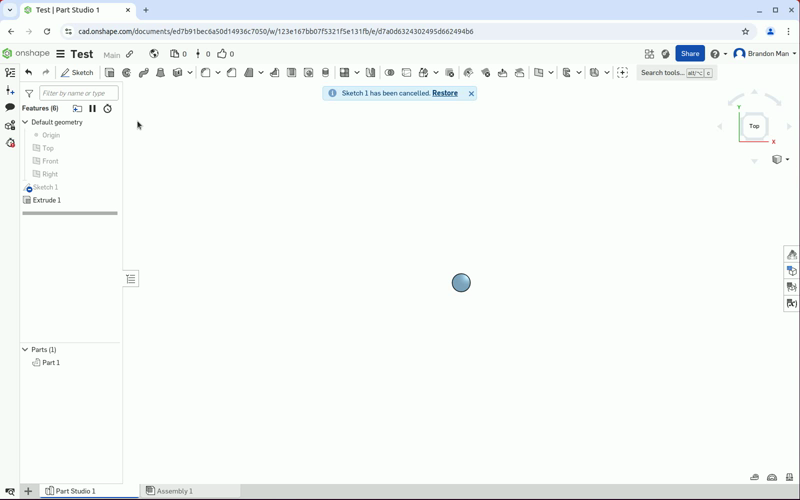
key(shift+h)
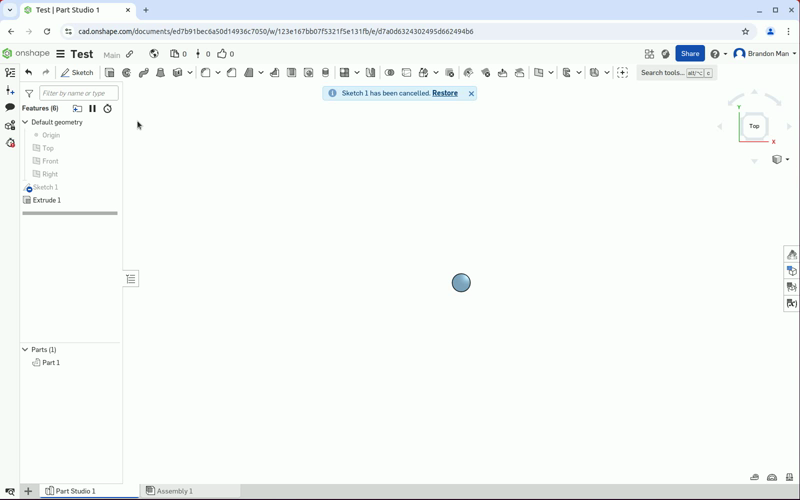
key(shift+h)
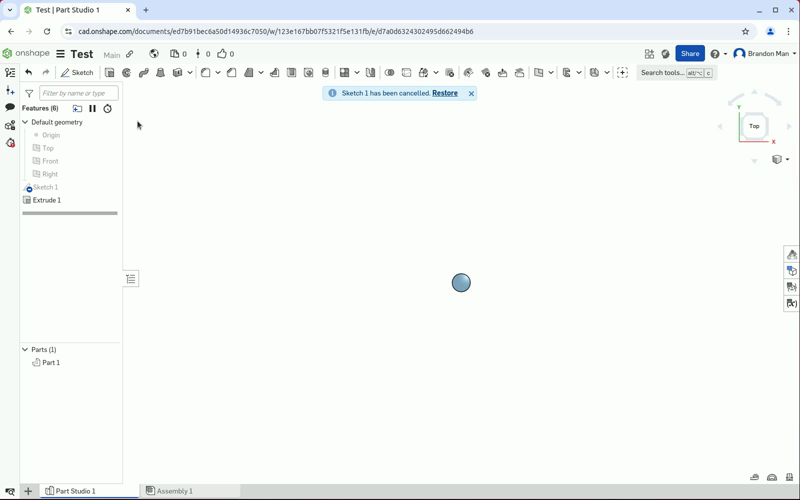
mouse_move(73, 189)
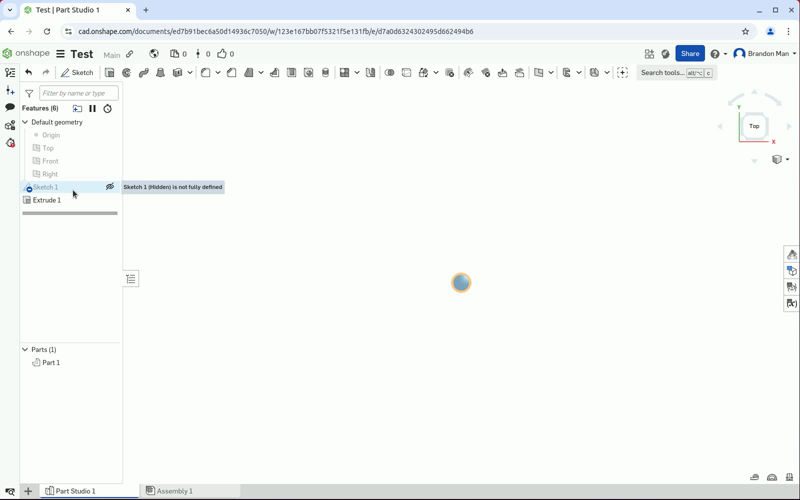
click(73, 189)
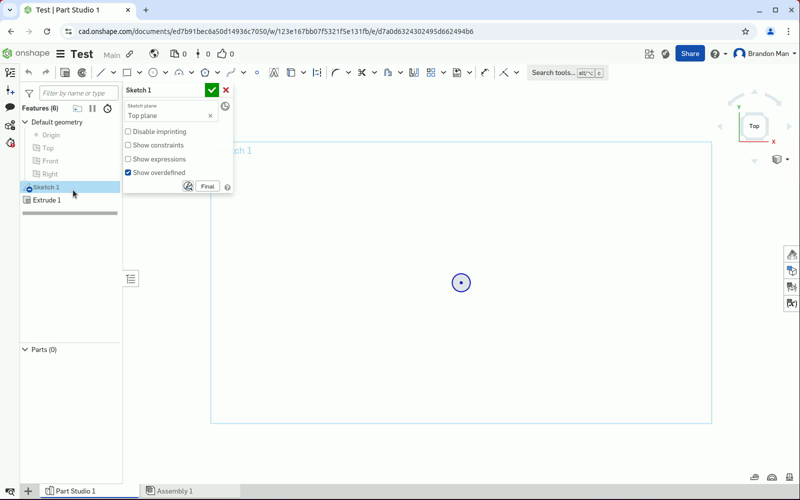
mouse_move(229, 92)
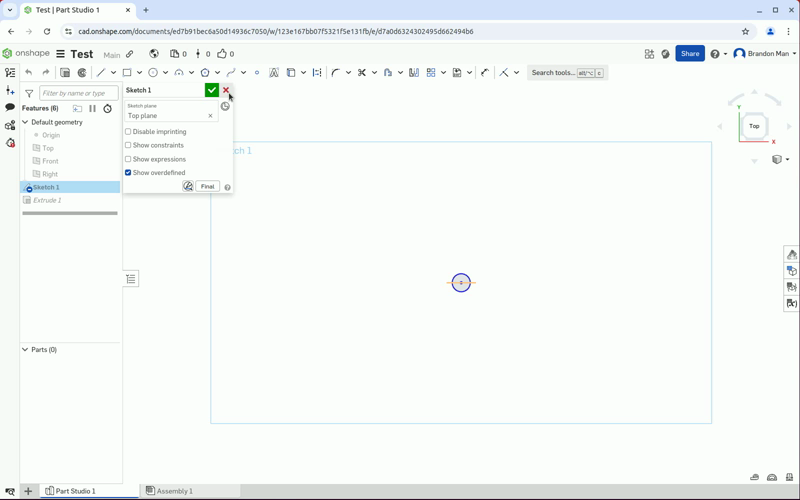
click(229, 92)
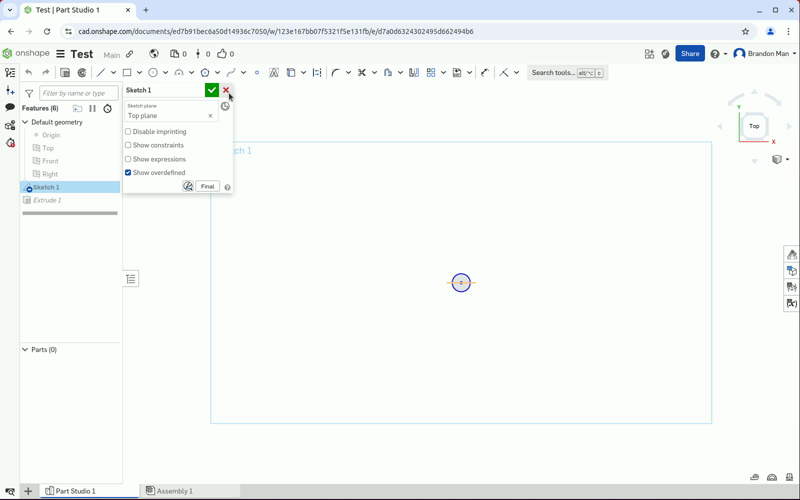
key(shift+s)
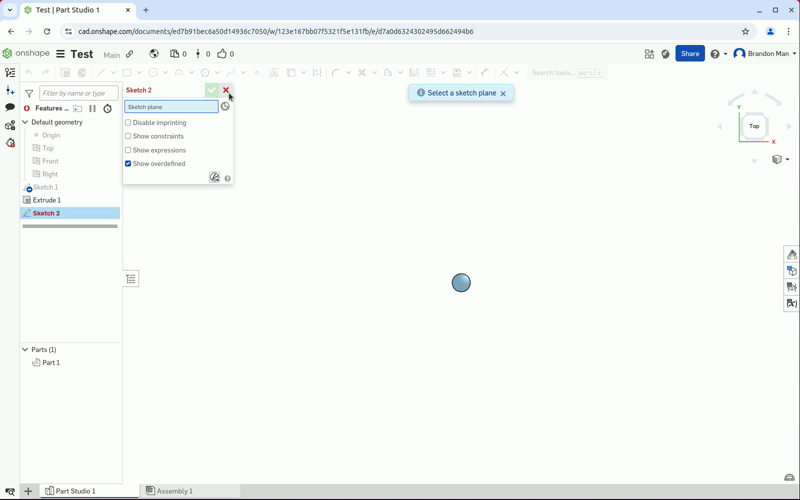
mouse_move(73, 150)
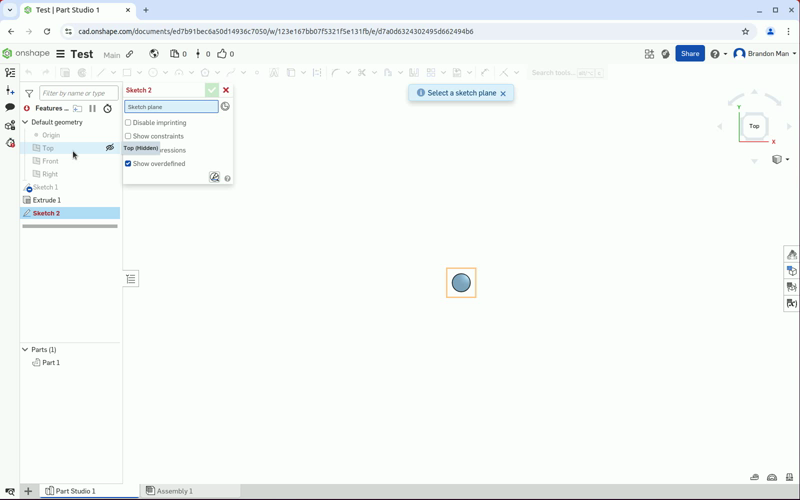
click(73, 150)
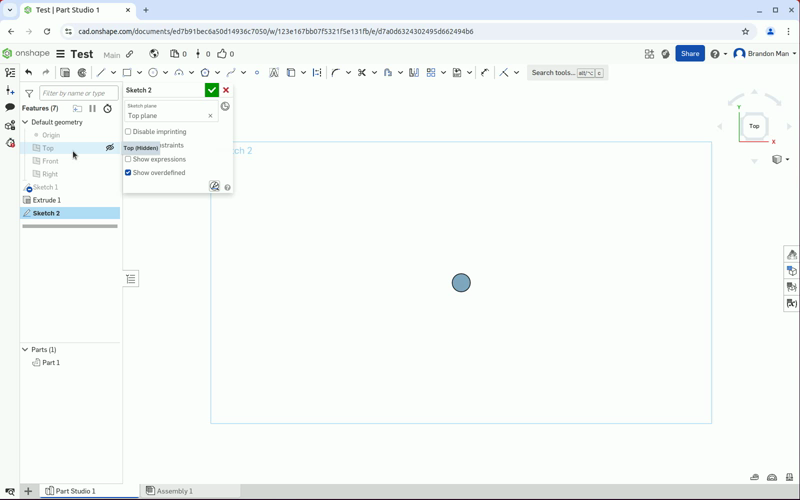
mouse_move(73, 352)
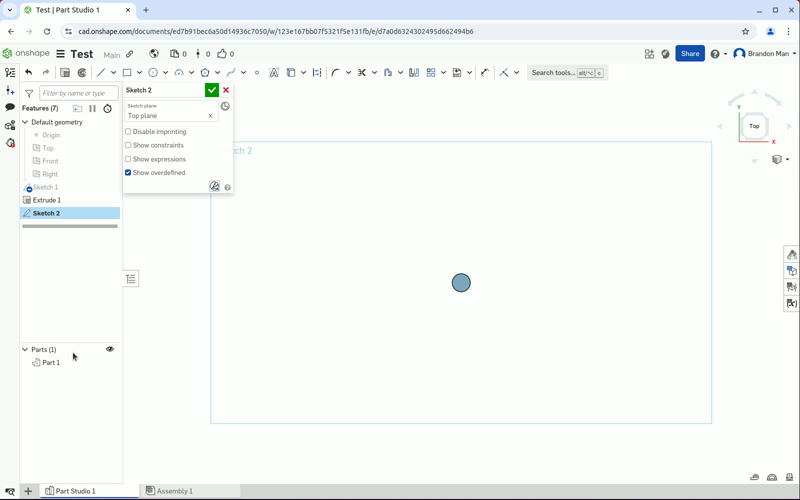
key(y)
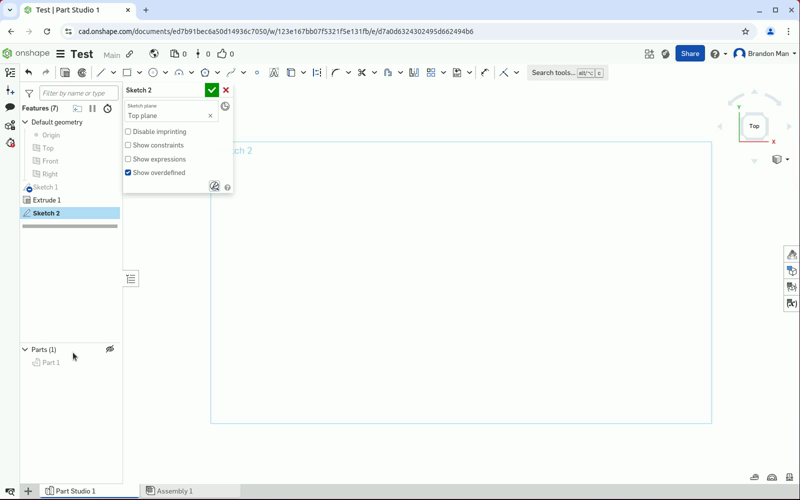
key(c)
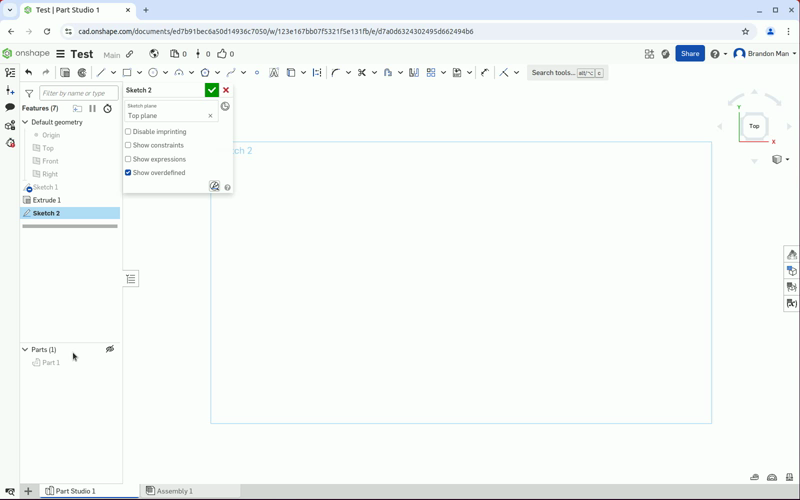
key_down(shift)
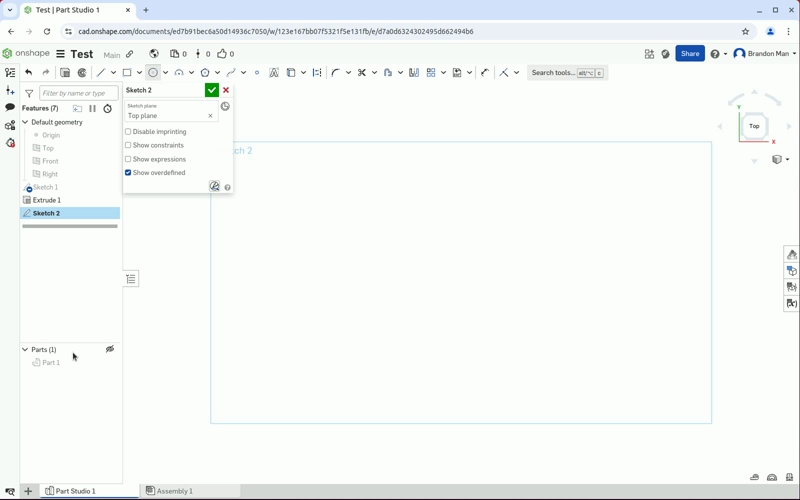
mouse_move(461, 282)
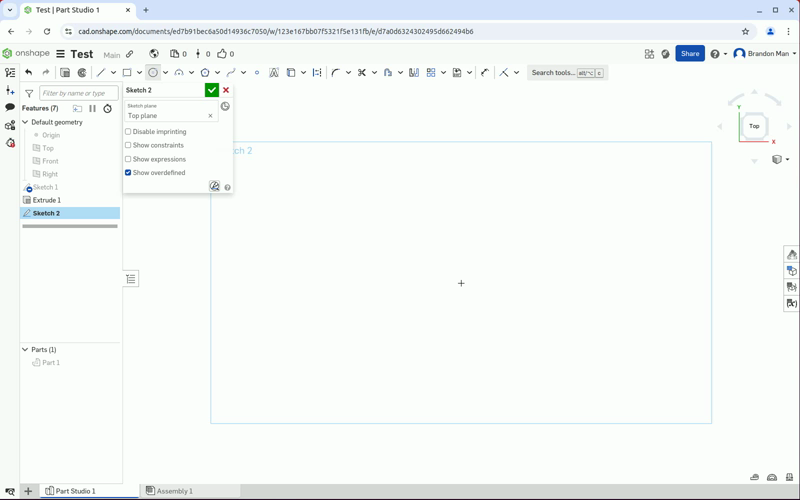
click(461, 282)
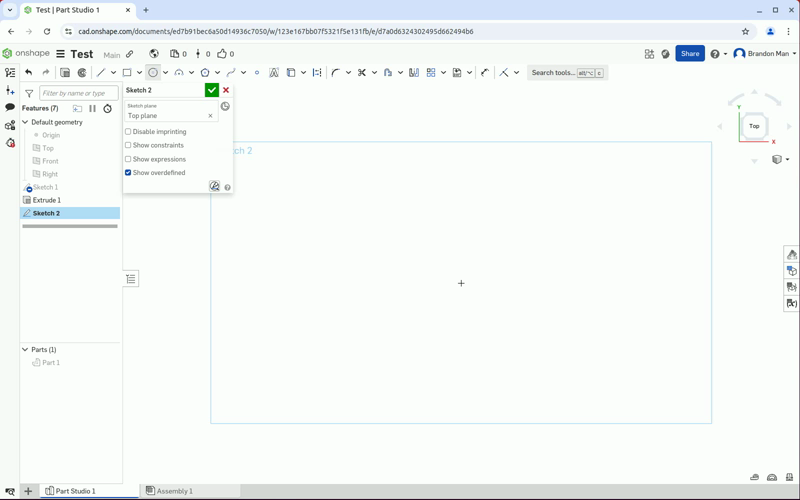
key_up(shift)
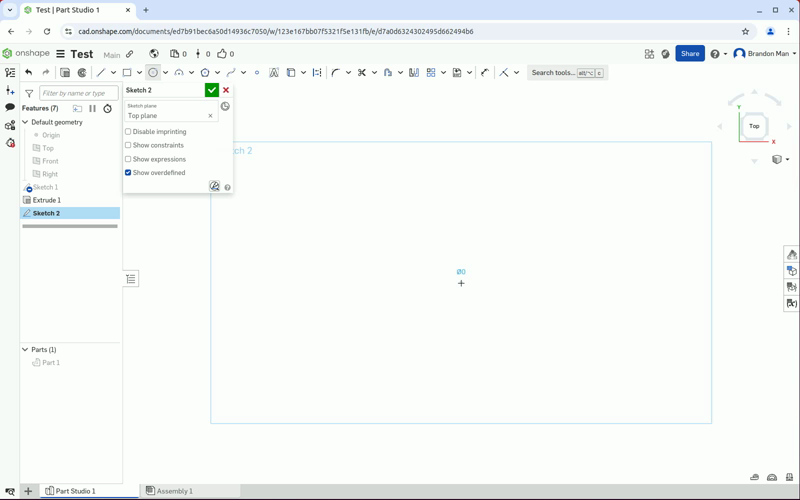
mouse_move(471, 282)
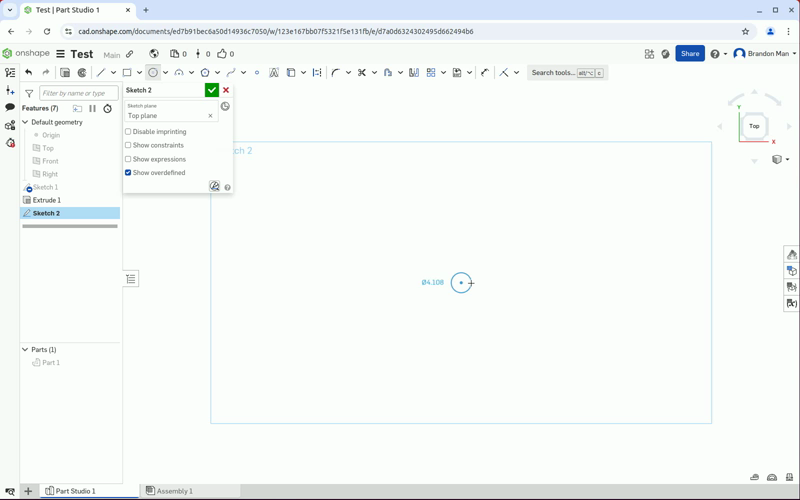
click(471, 282)
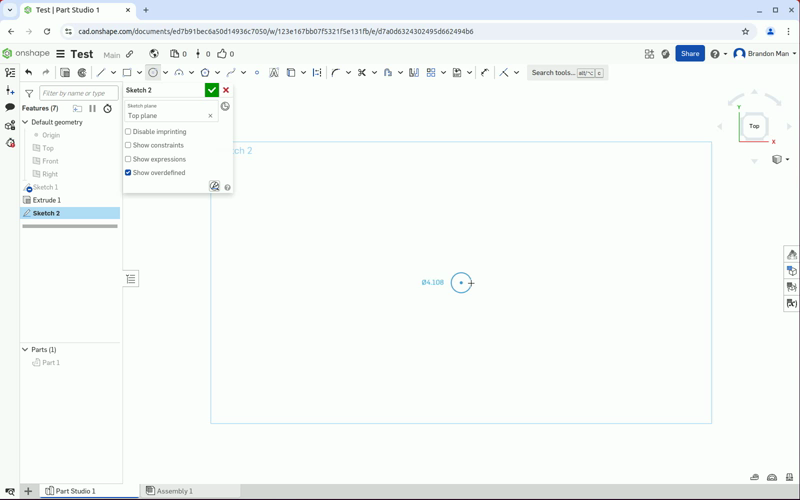
key(esc)
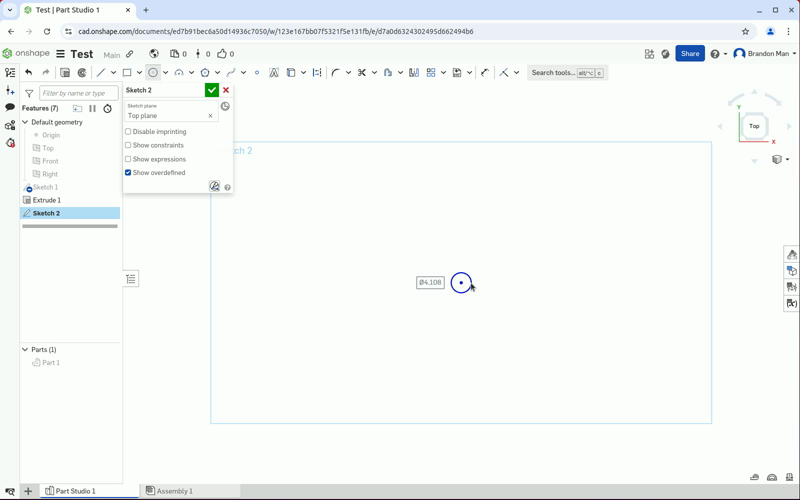
key(c)
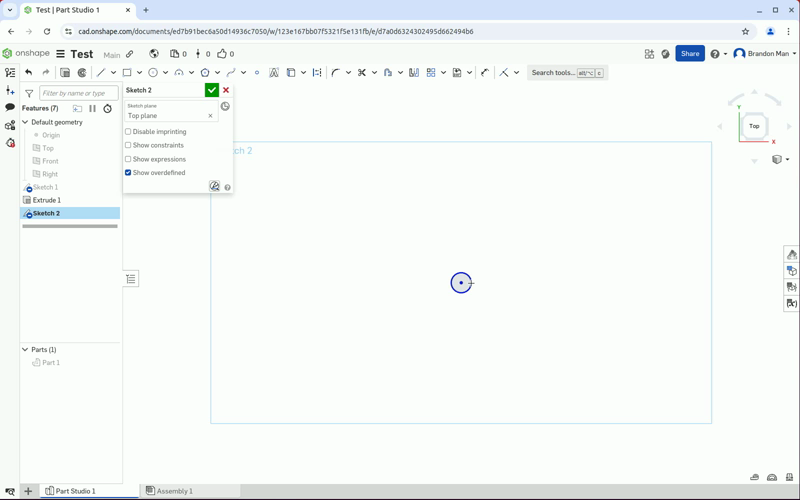
key_down(shift)
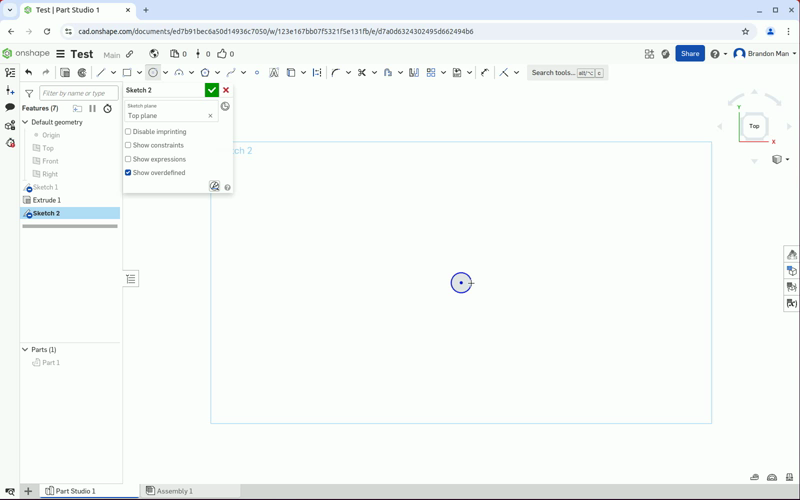
mouse_move(461, 282)
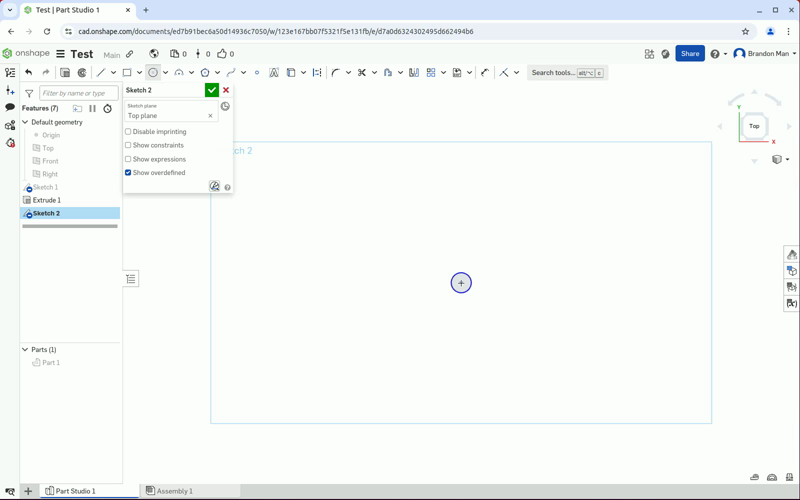
click(461, 282)
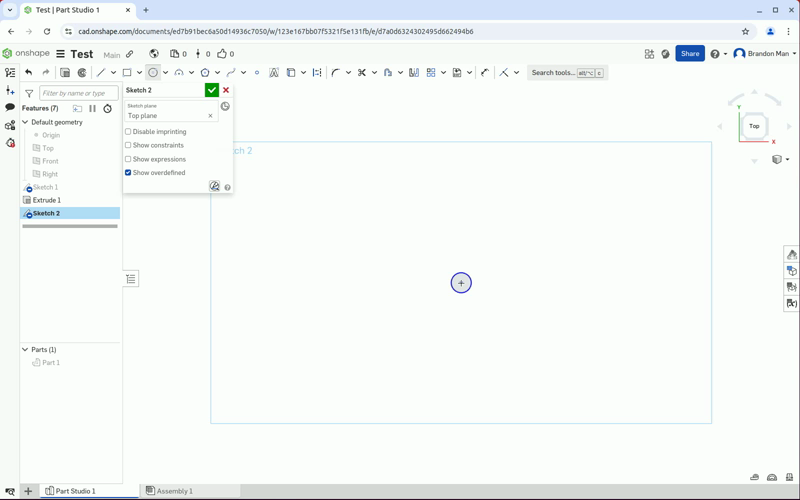
key_up(shift)
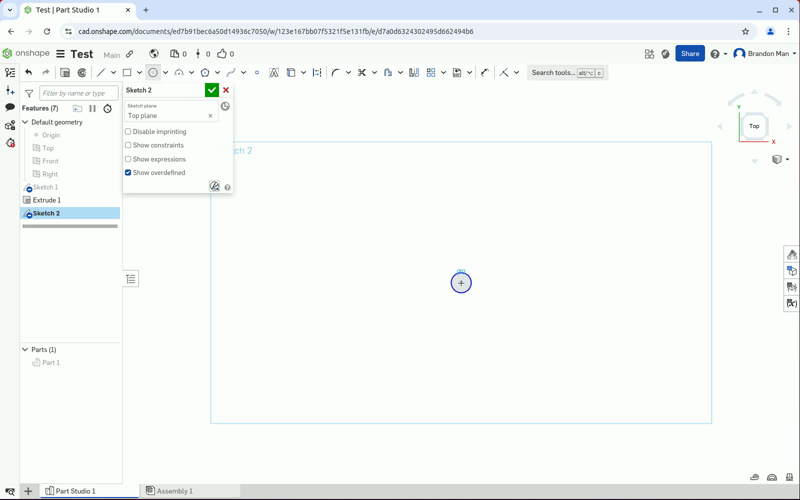
mouse_move(470, 282)
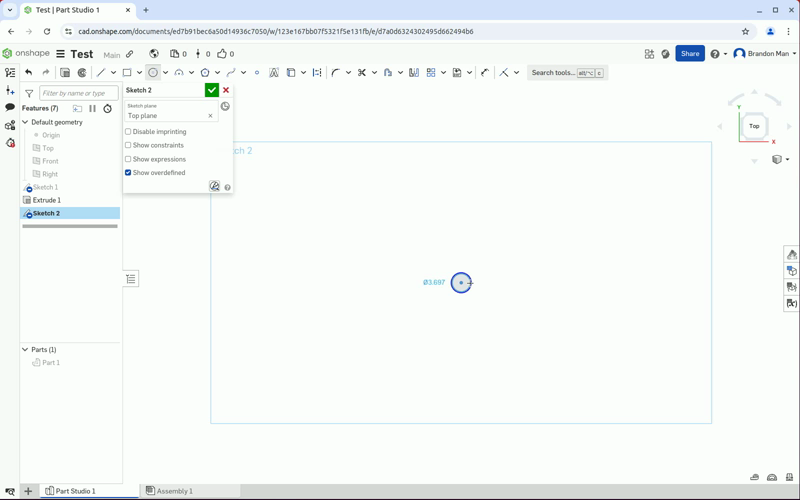
scroll(6)
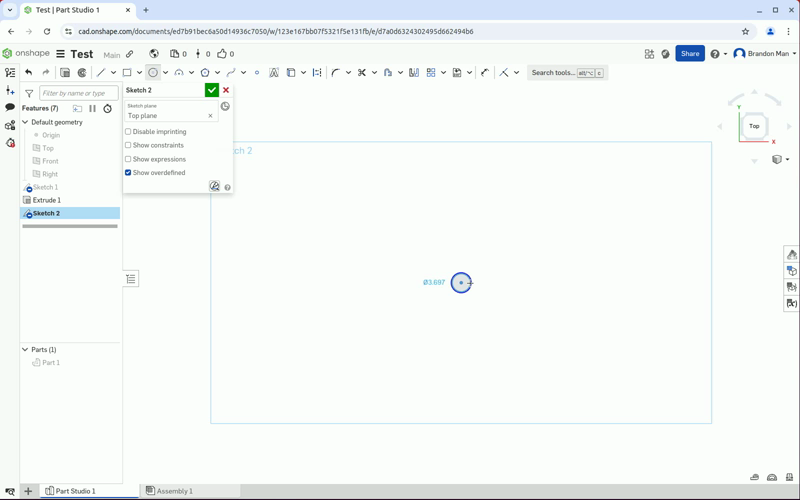
scroll(6)
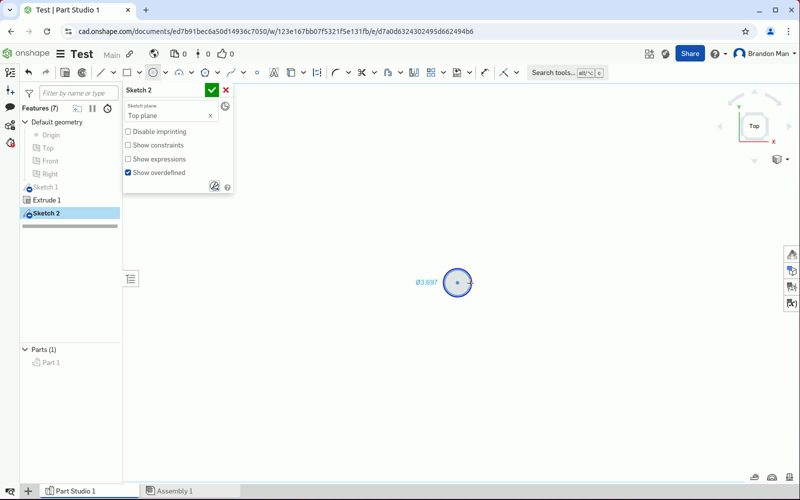
scroll(6)
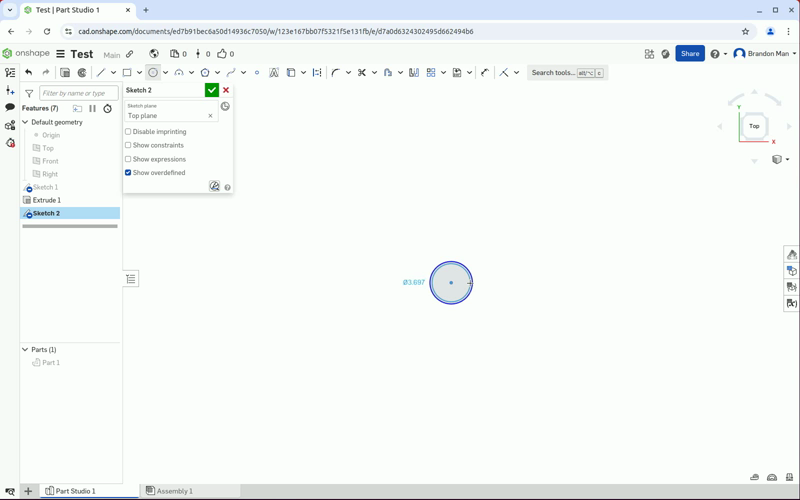
scroll(6)
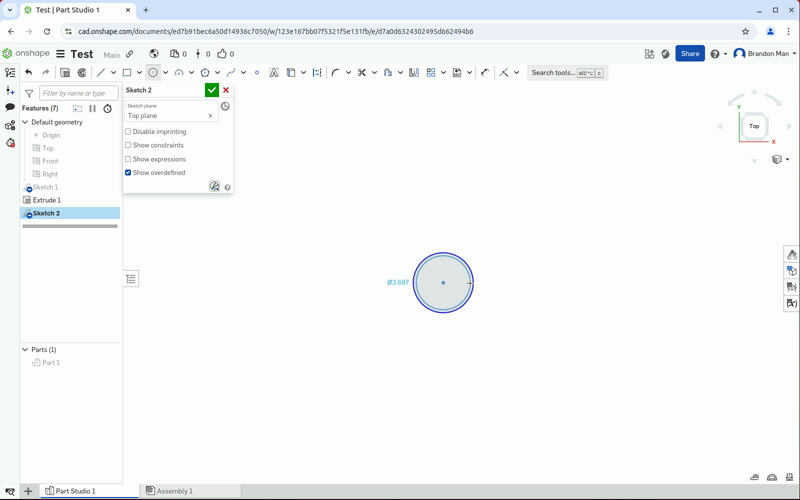
scroll(6)
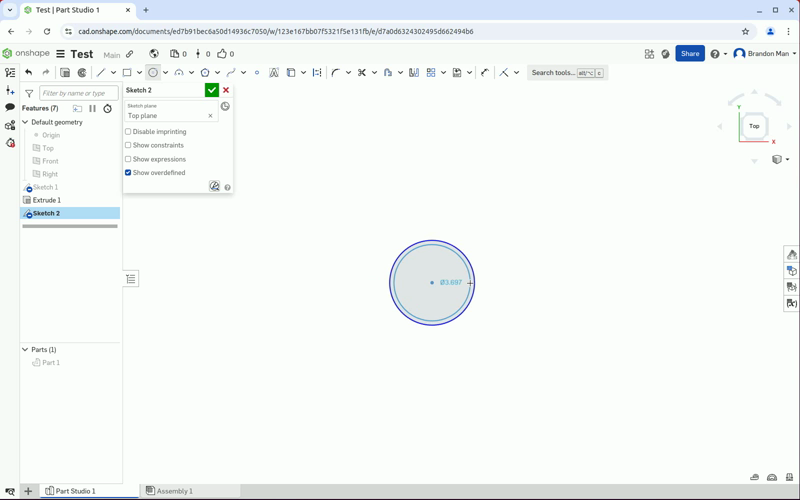
scroll(6)
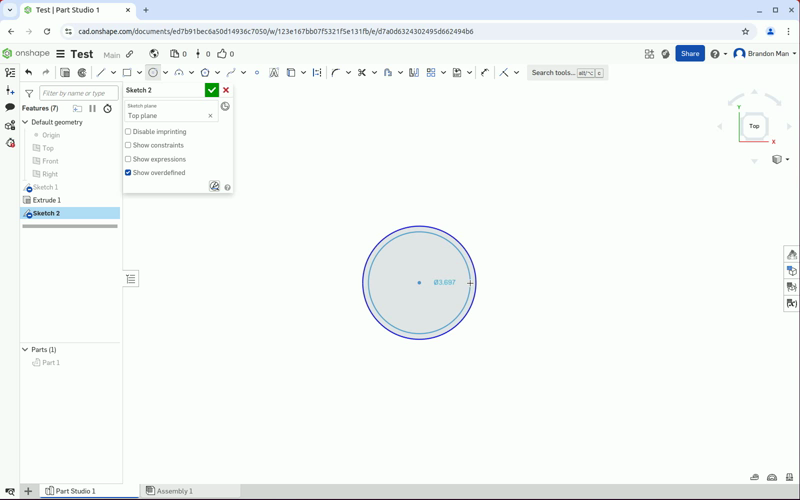
scroll(6)
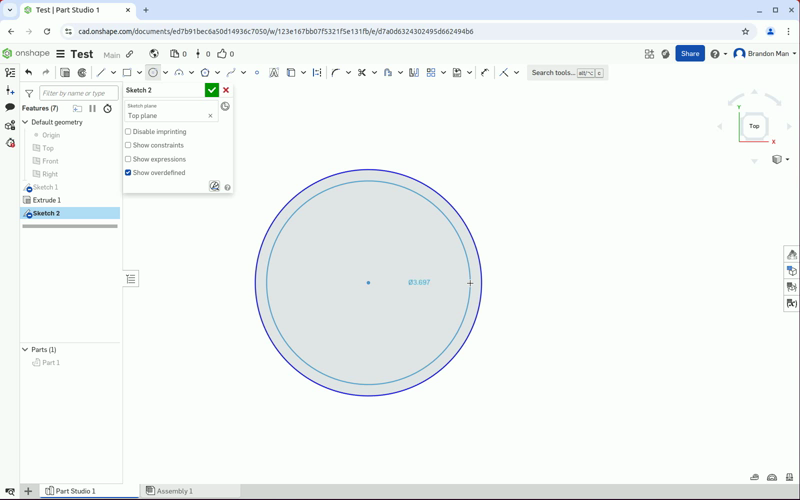
click(470, 282)
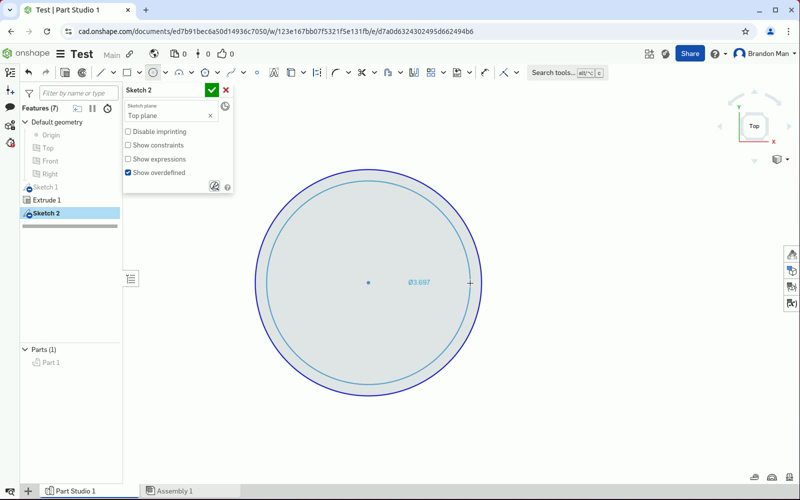
scroll(-6)
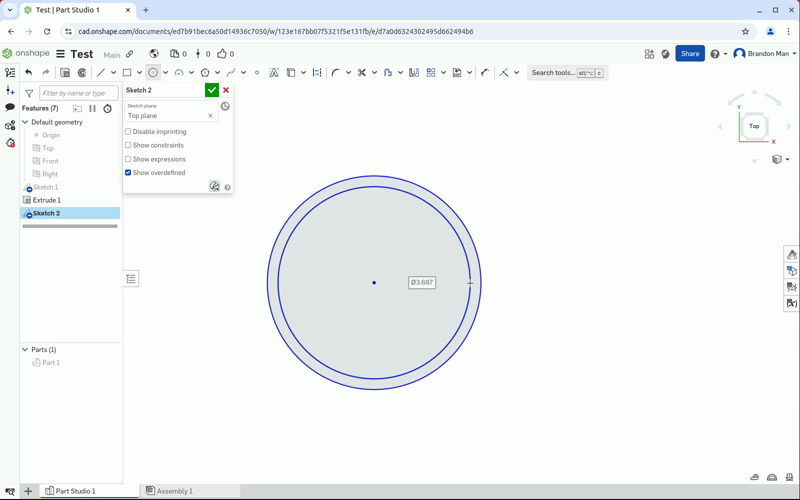
scroll(-6)
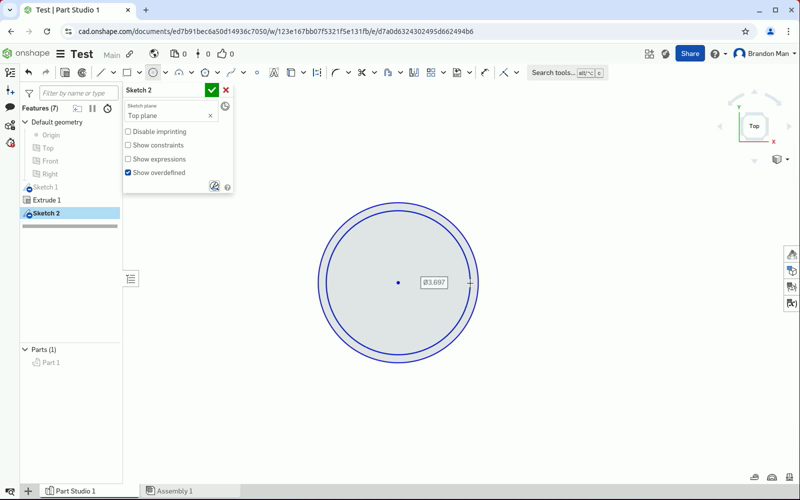
scroll(-6)
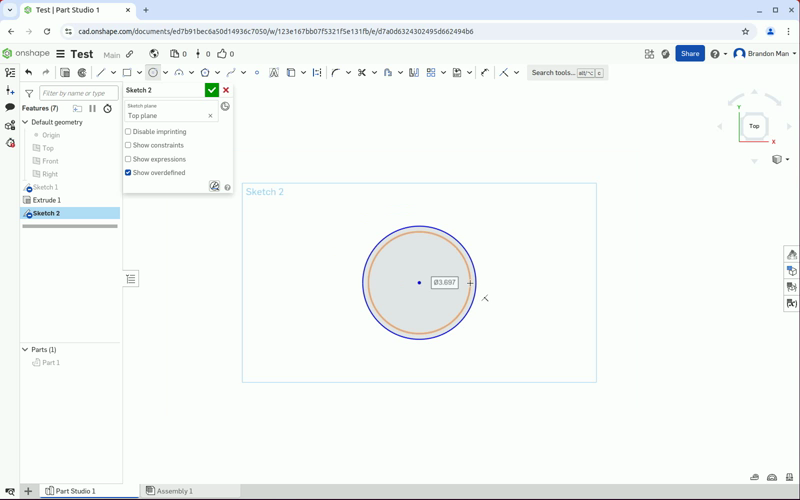
scroll(-6)
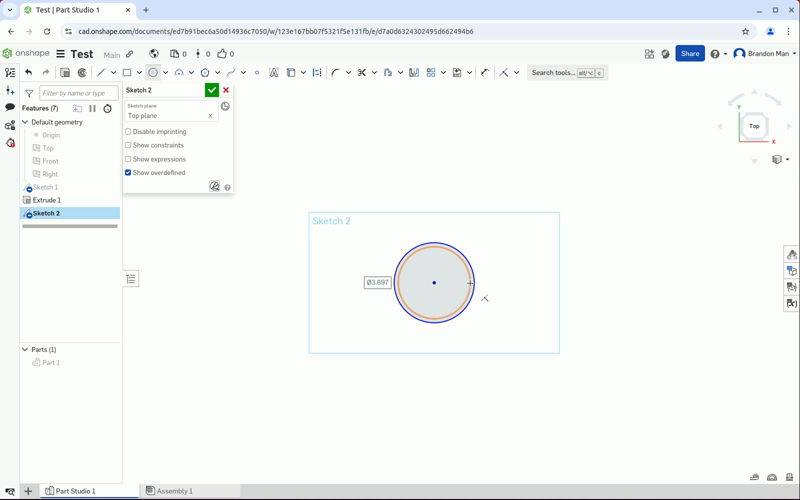
scroll(-6)
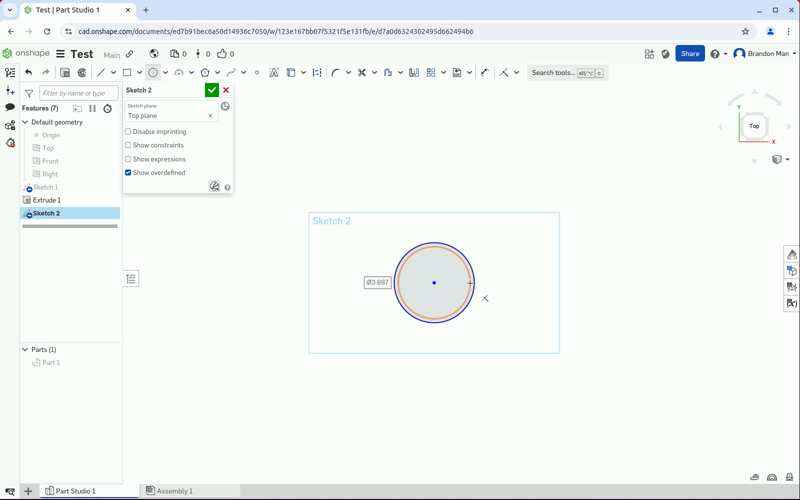
scroll(-6)
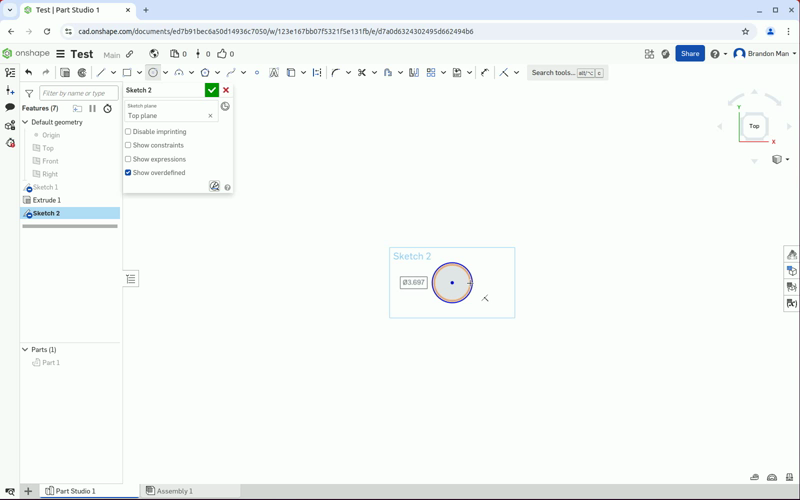
scroll(-6)
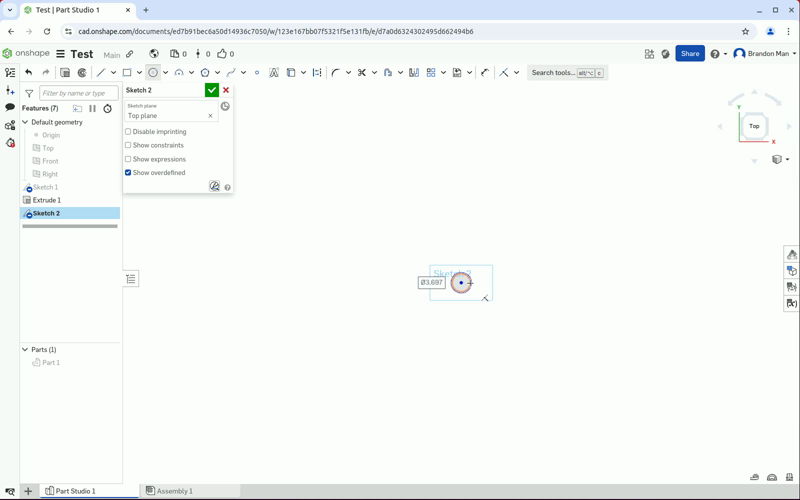
key(esc)
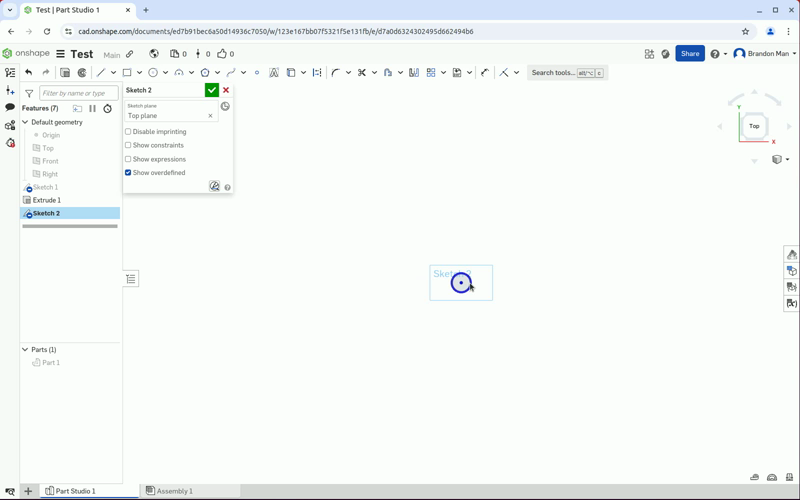
mouse_move(452, 282)
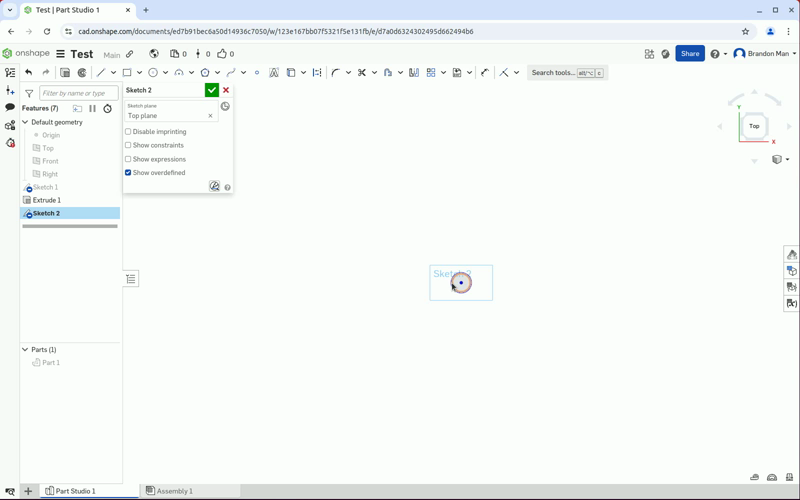
scroll(6)
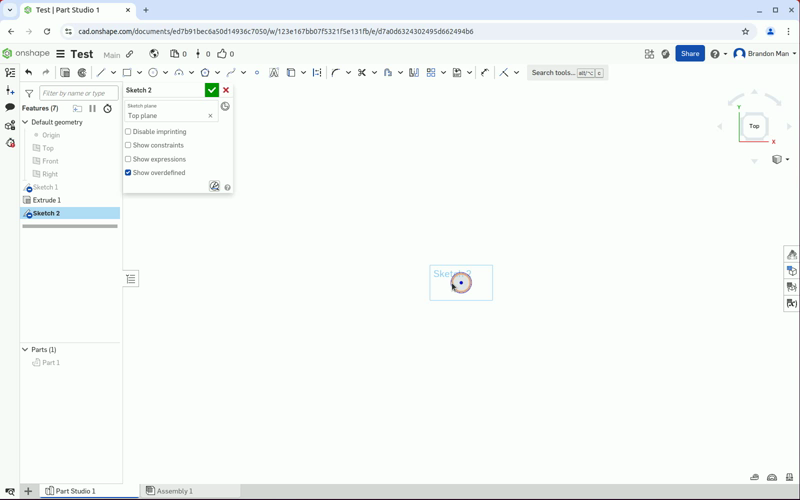
scroll(6)
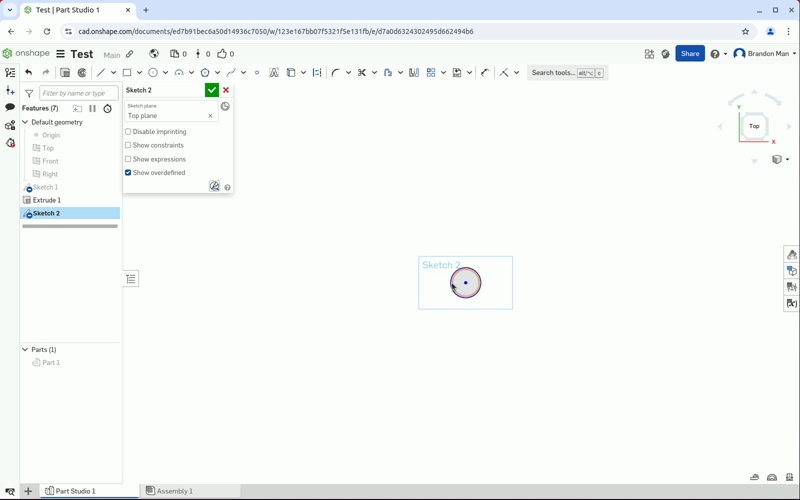
scroll(6)
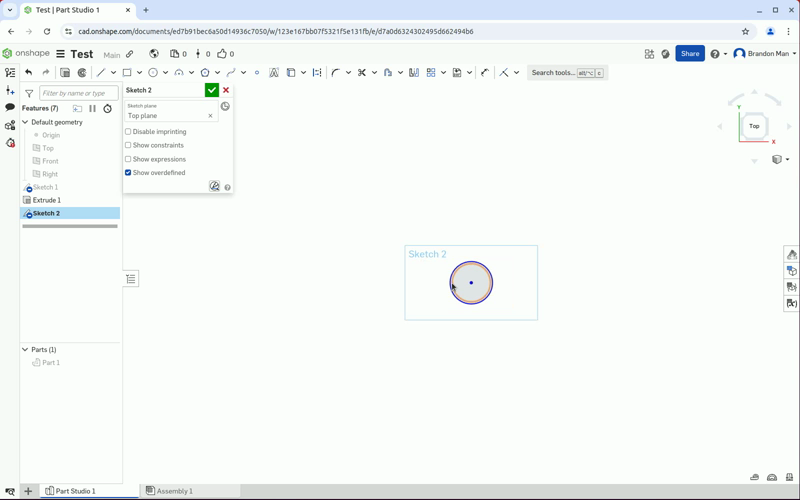
scroll(6)
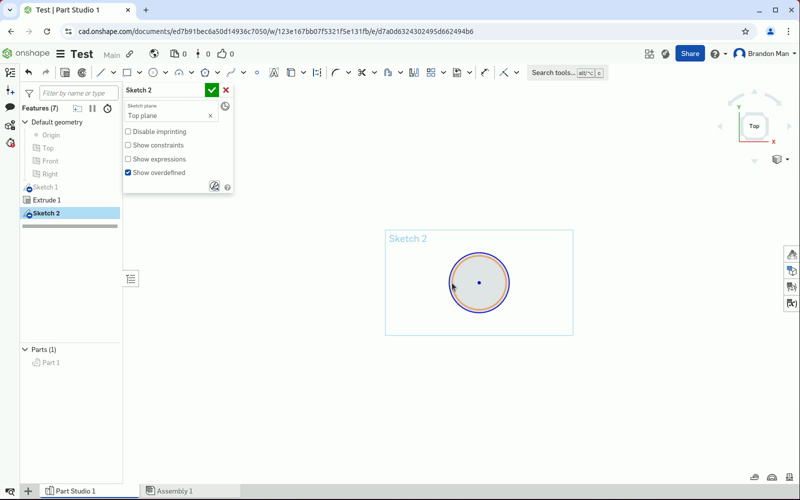
scroll(6)
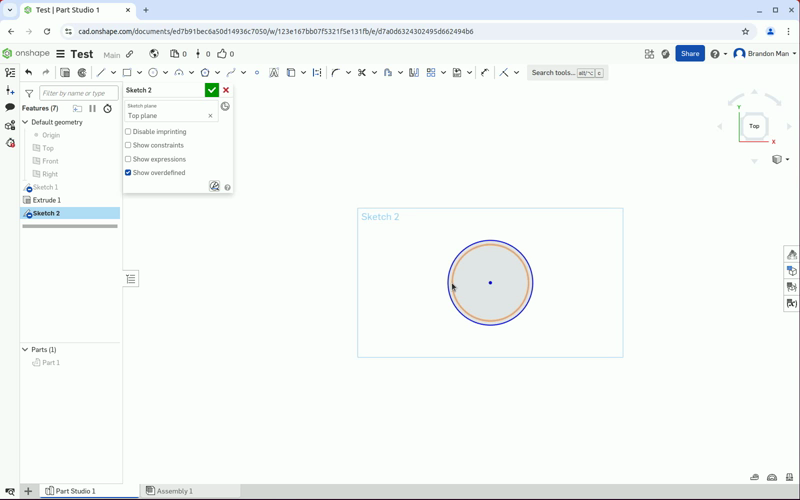
scroll(6)
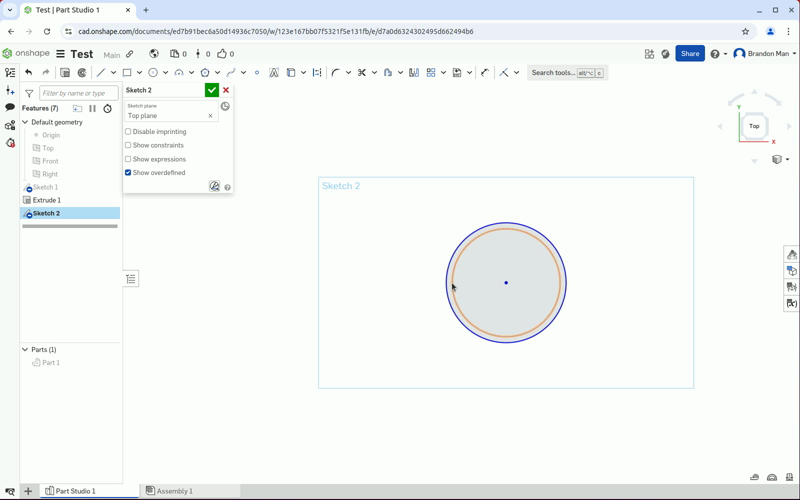
scroll(6)
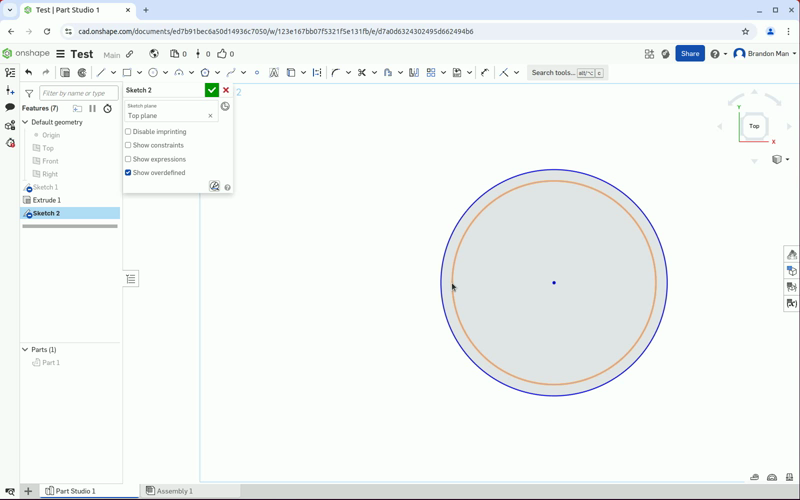
click(452, 282)
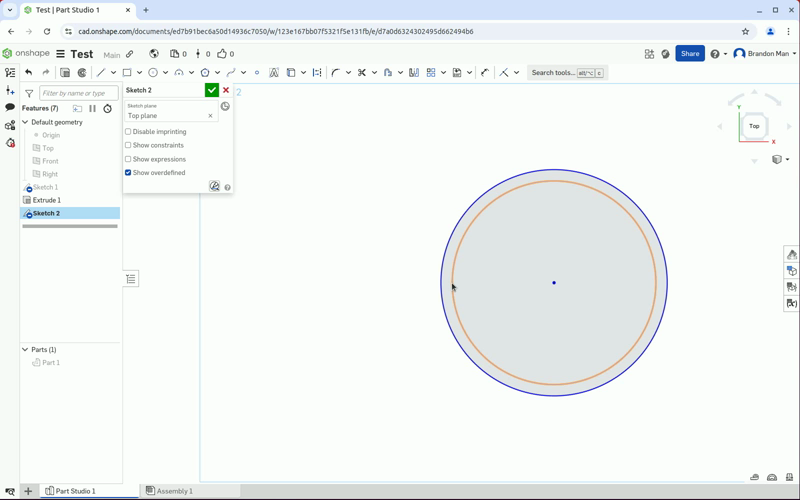
scroll(-6)
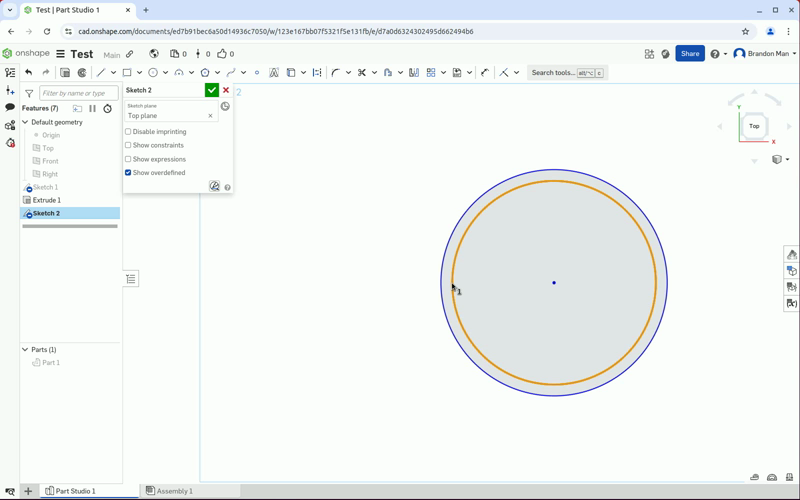
scroll(-6)
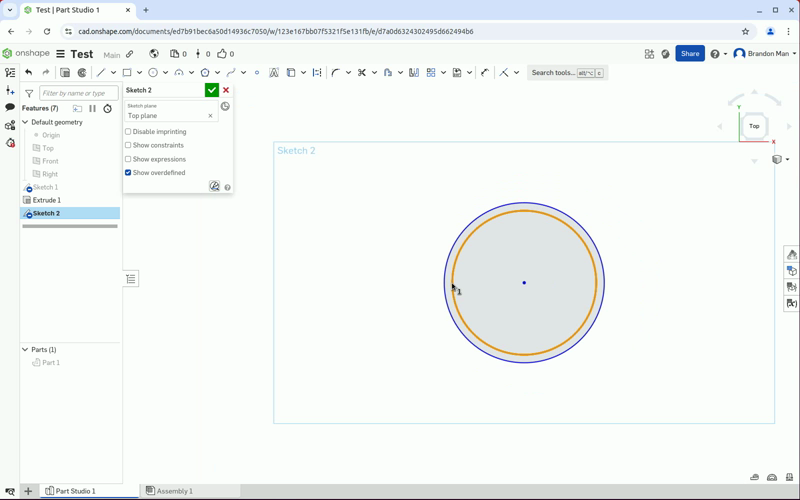
scroll(-6)
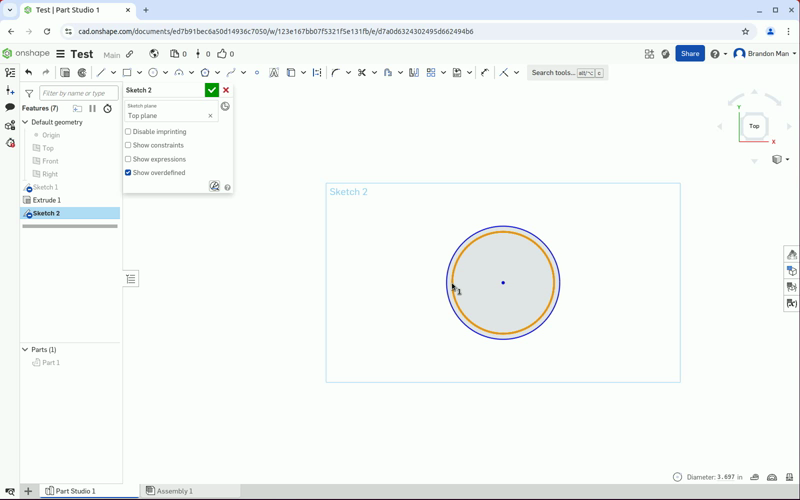
scroll(-6)
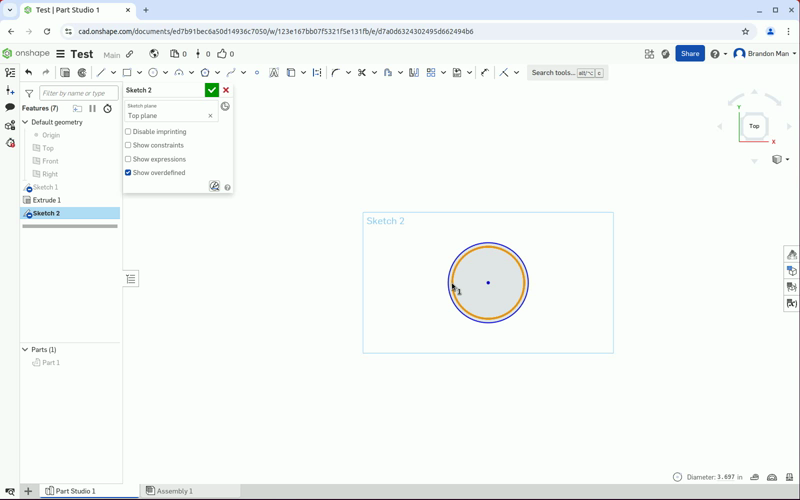
scroll(-6)
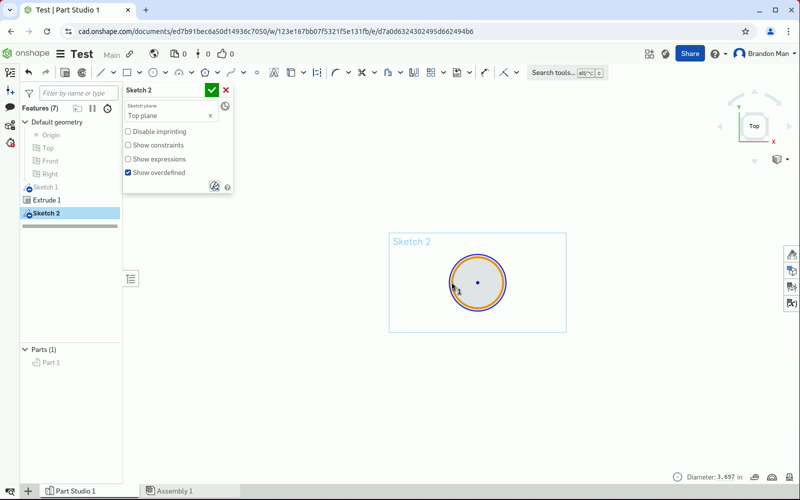
scroll(-6)
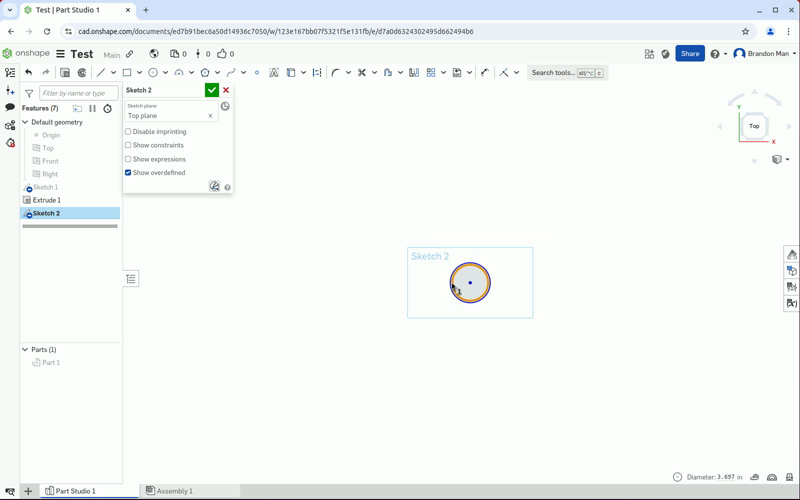
scroll(-6)
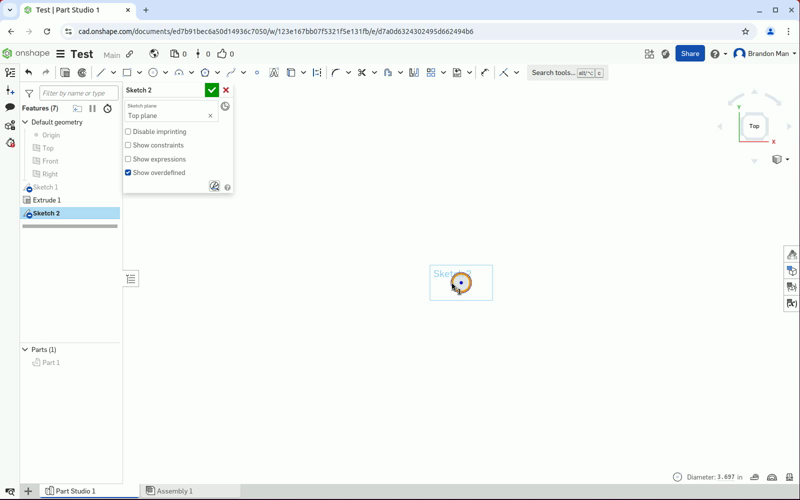
mouse_move(73, 352)
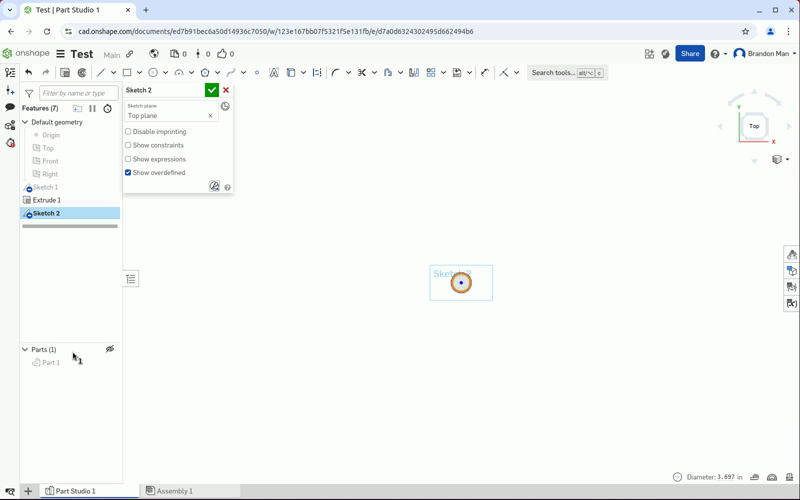
key(shift+y)
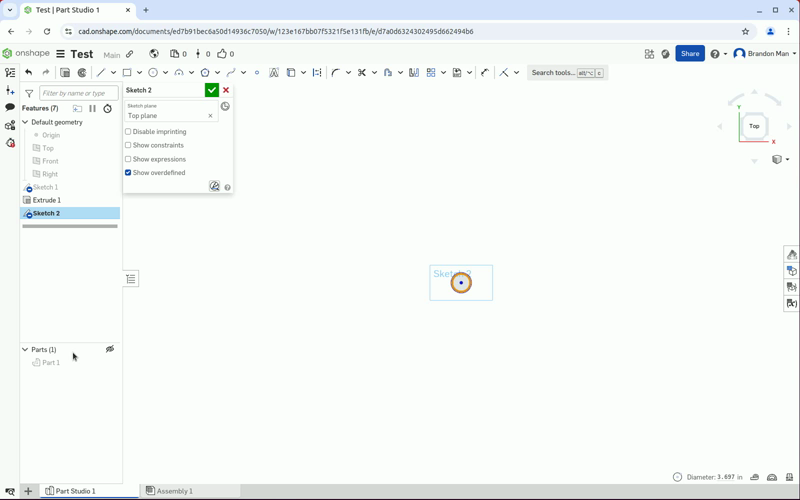
key(shift+e)
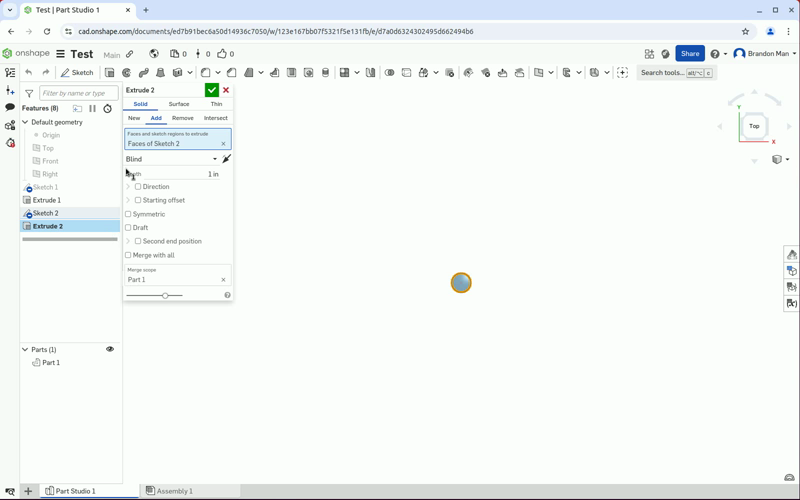
mouse_move(143, 106)
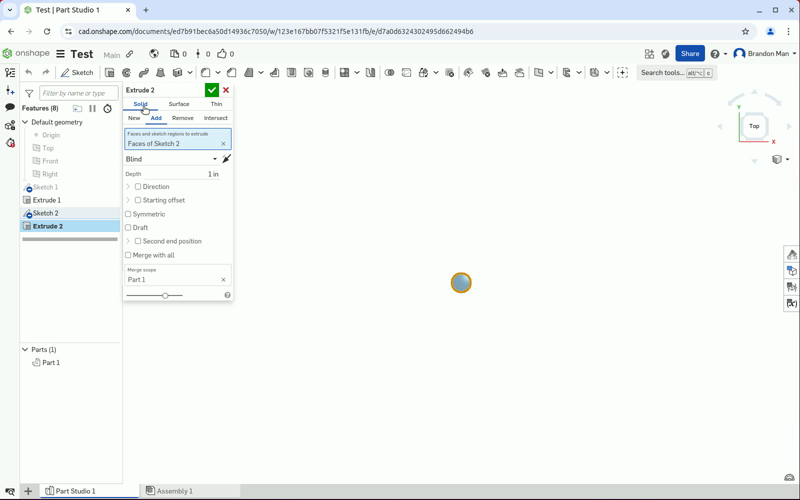
click(143, 106)
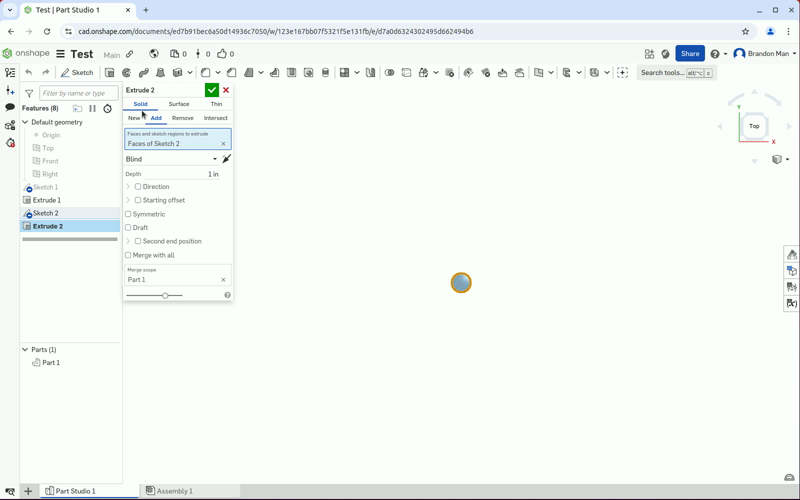
mouse_move(137, 120)
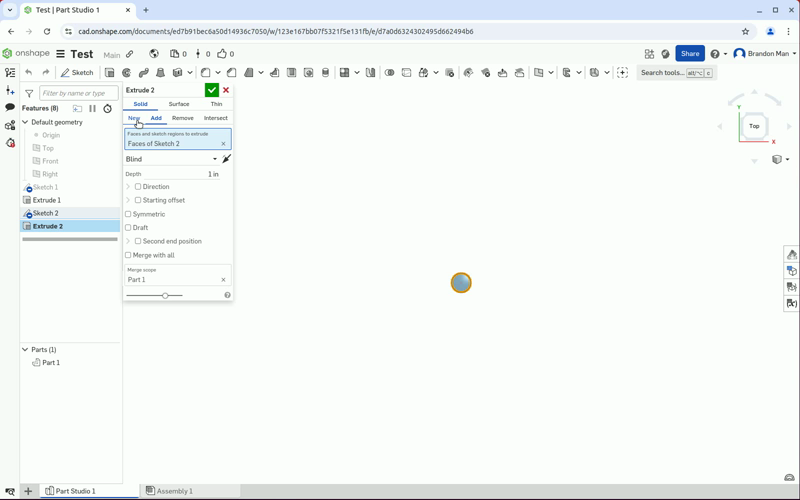
click(137, 120)
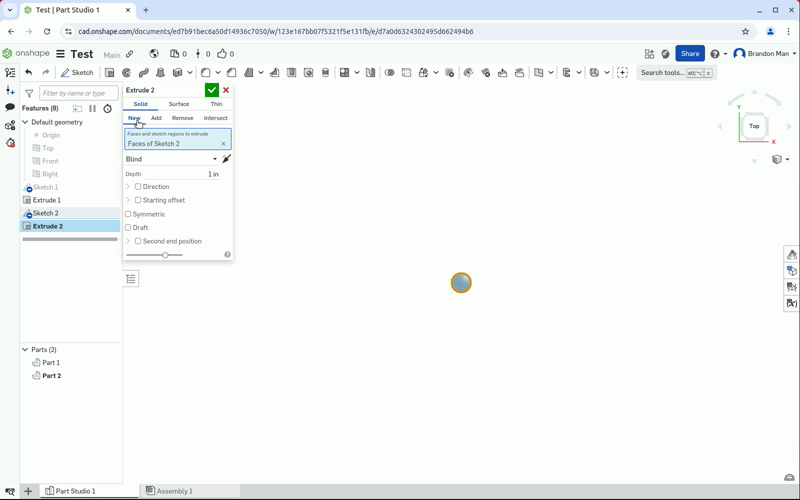
key(tab, 4)
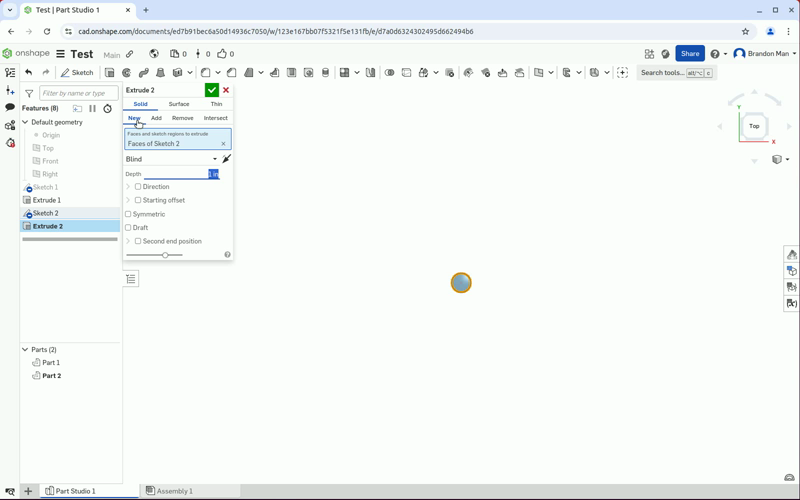
text(20.701)
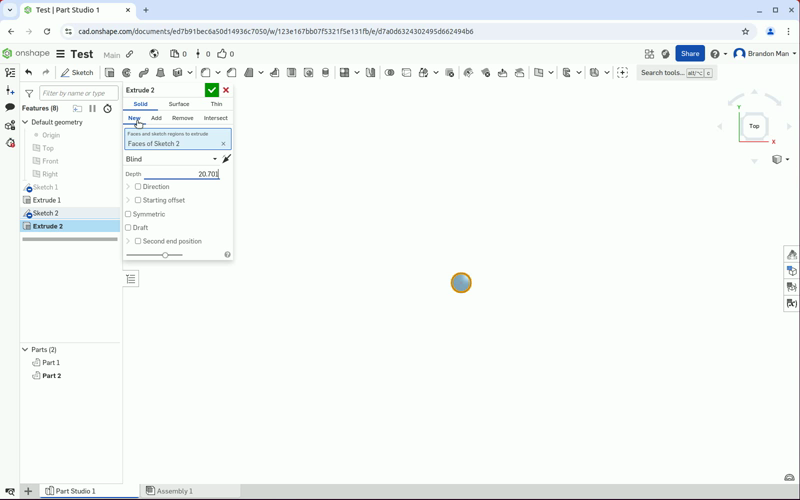
key(enter)
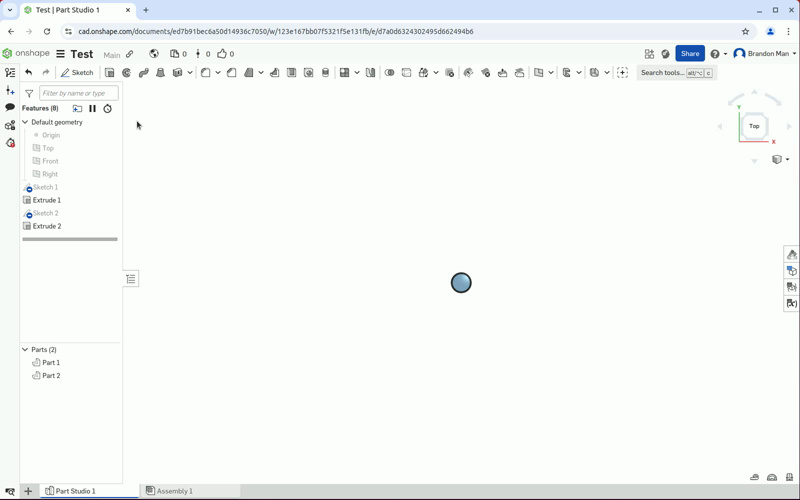
key(shift+h)
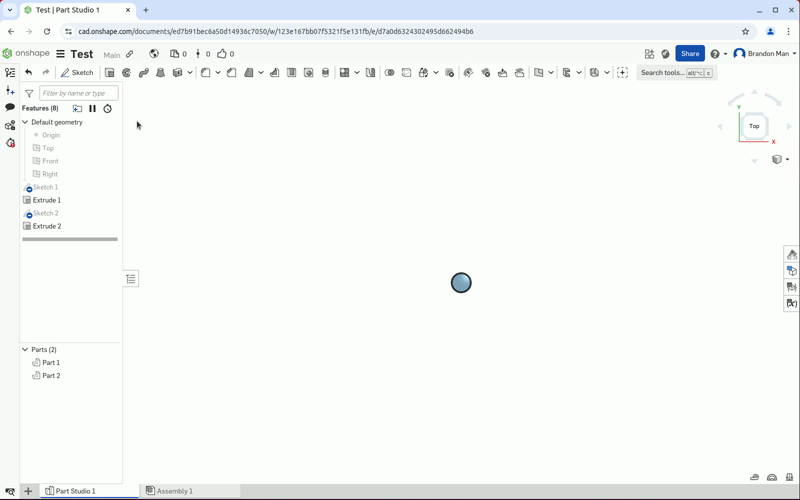
key(shift+h)
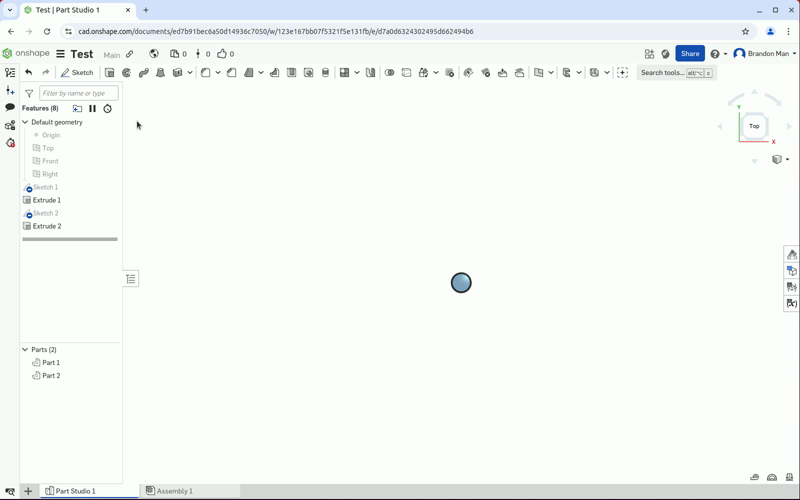
mouse_move(73, 189)
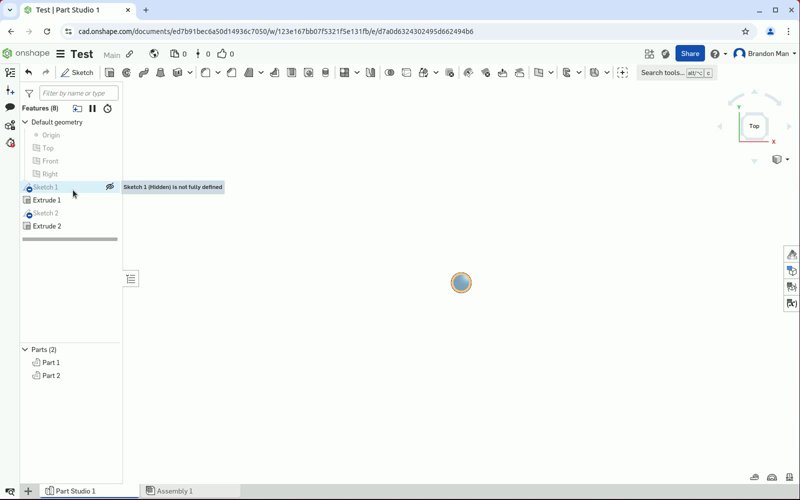
click(73, 189)
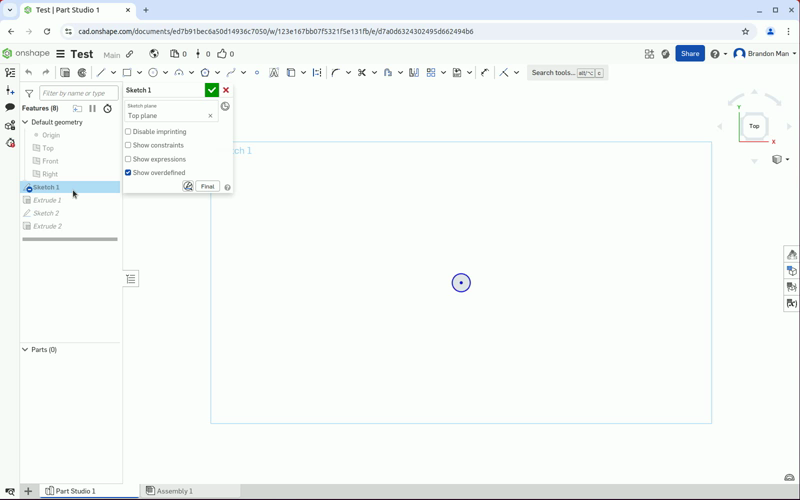
mouse_move(229, 92)
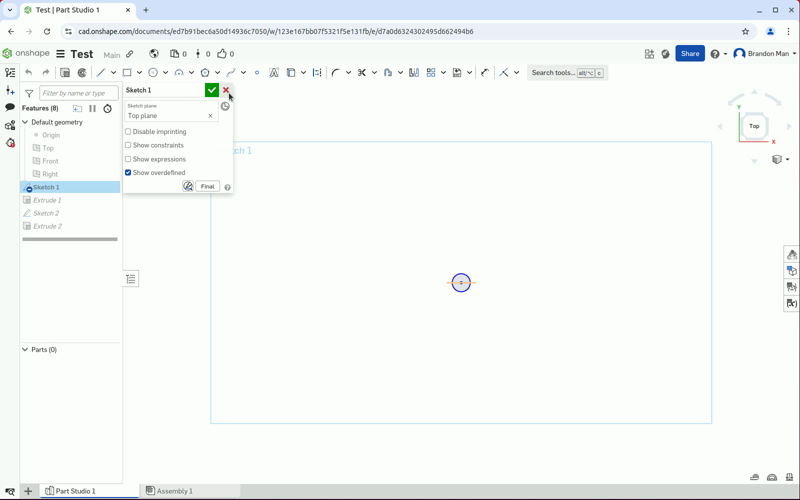
click(229, 92)
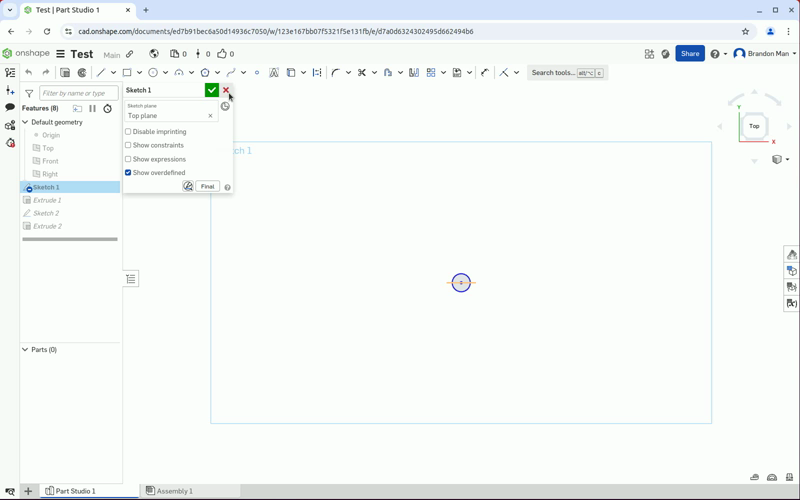
key(shift+s)
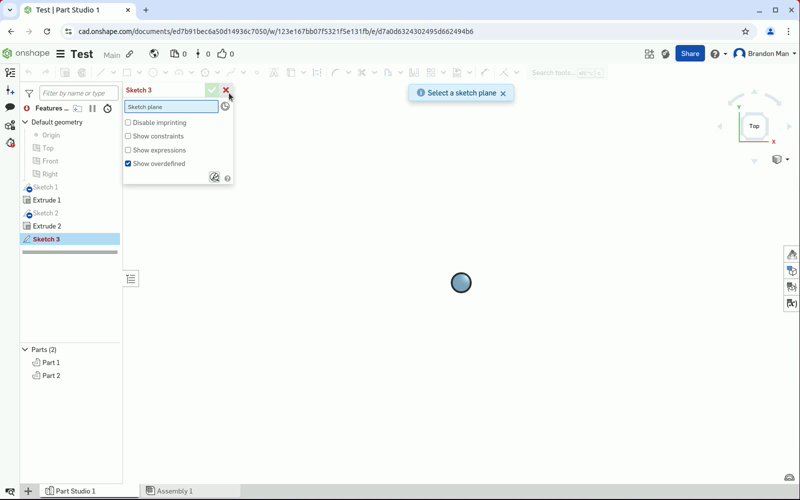
mouse_move(73, 150)
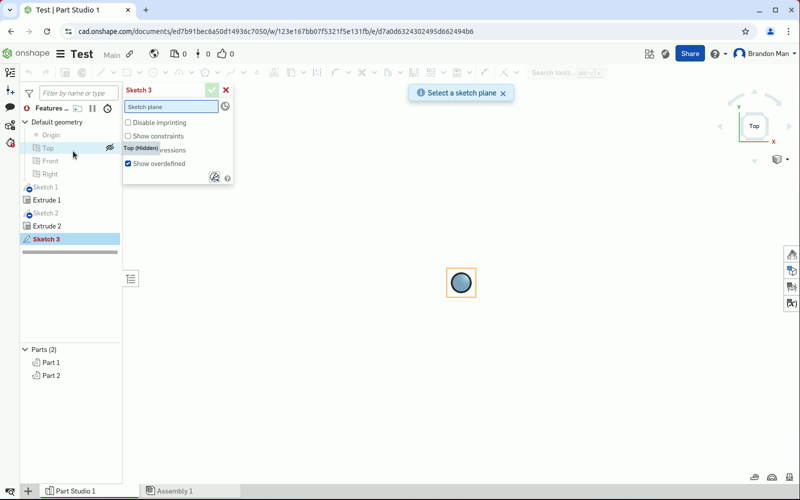
click(73, 150)
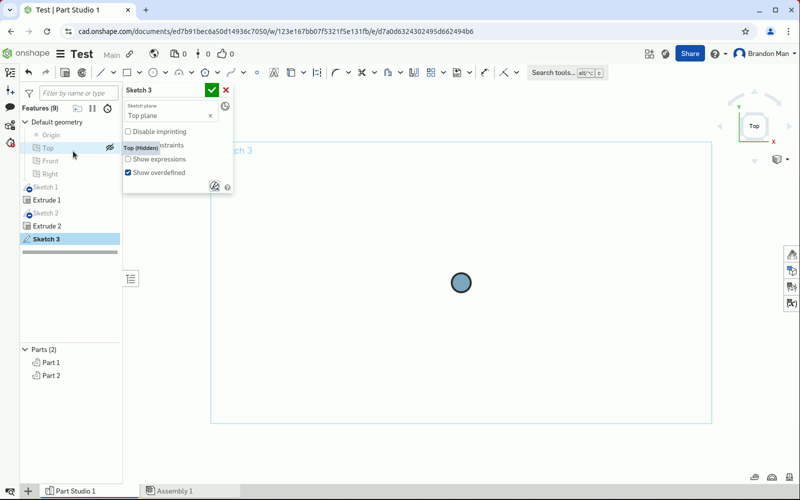
mouse_move(73, 352)
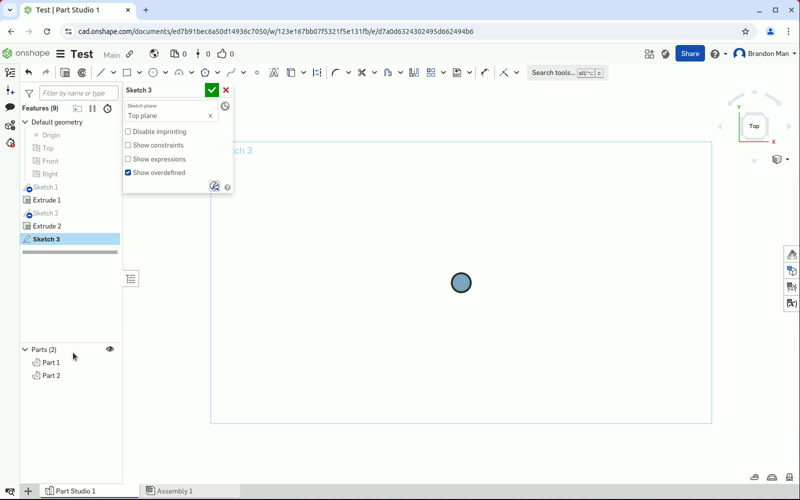
key(y)
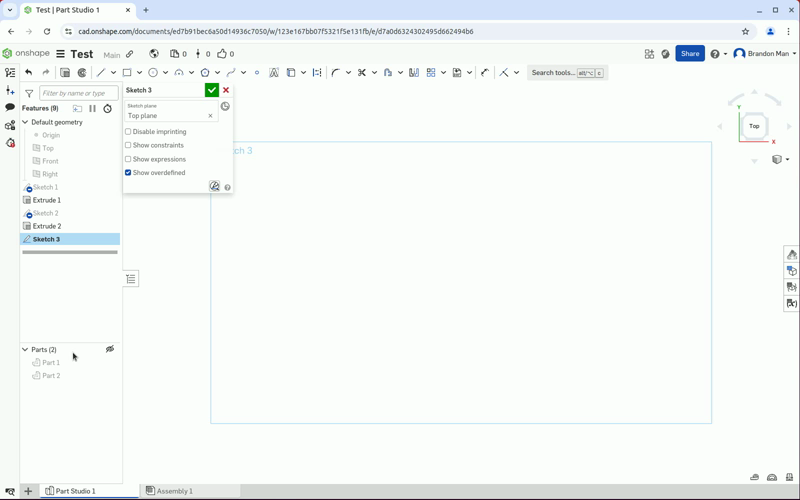
key(c)
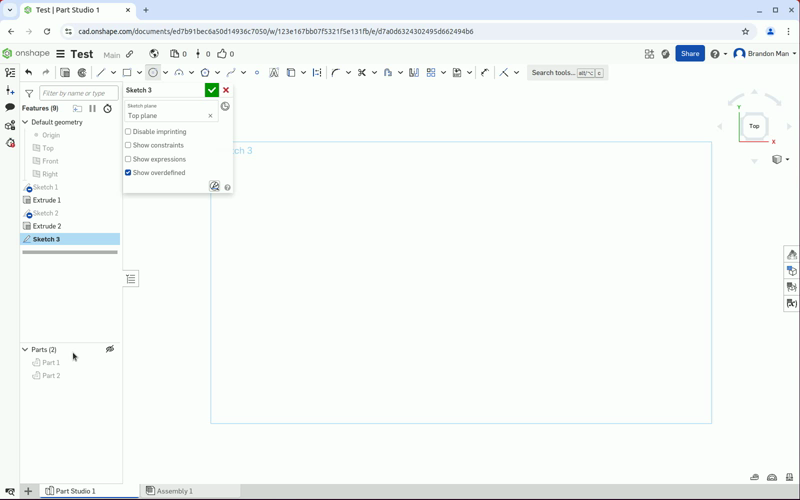
key_down(shift)
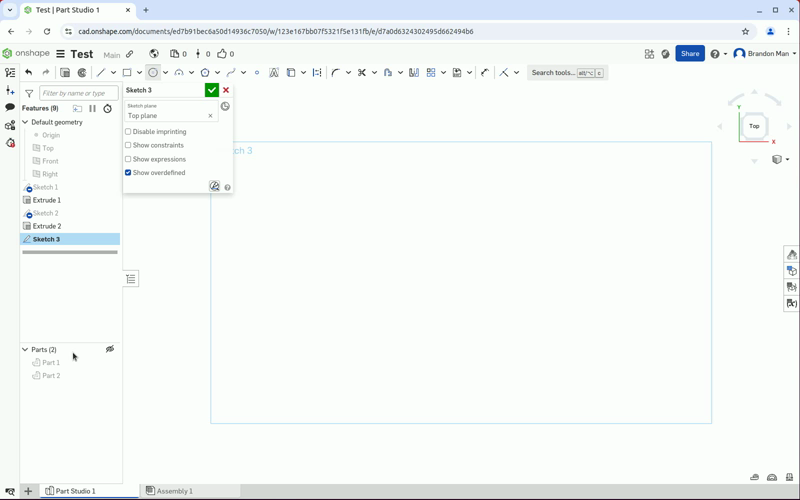
mouse_move(461, 282)
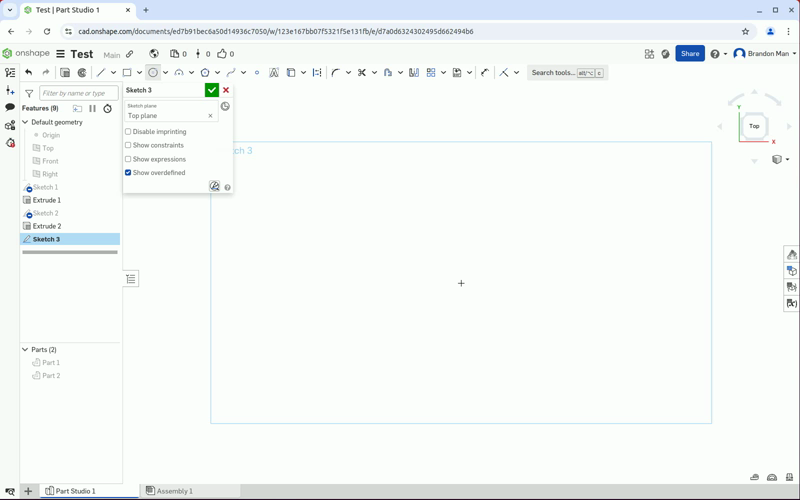
click(461, 282)
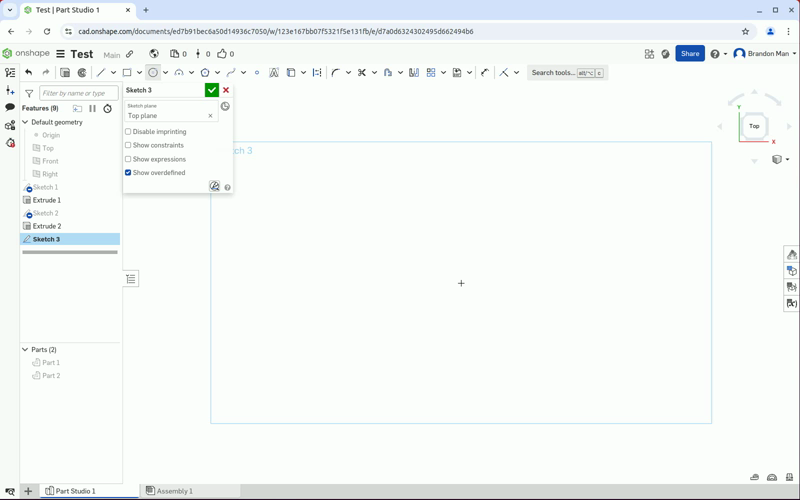
key_up(shift)
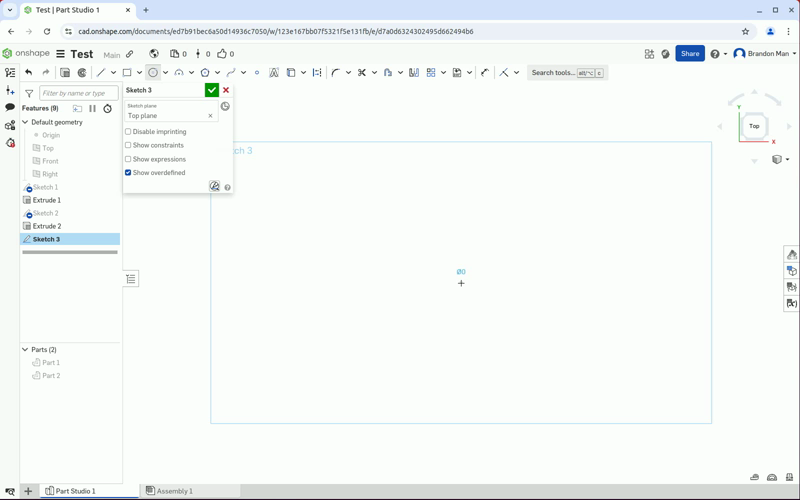
mouse_move(474, 282)
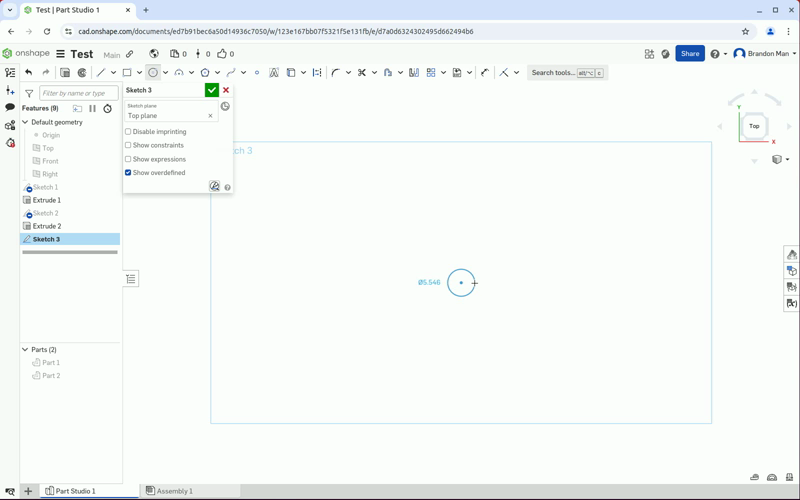
click(474, 282)
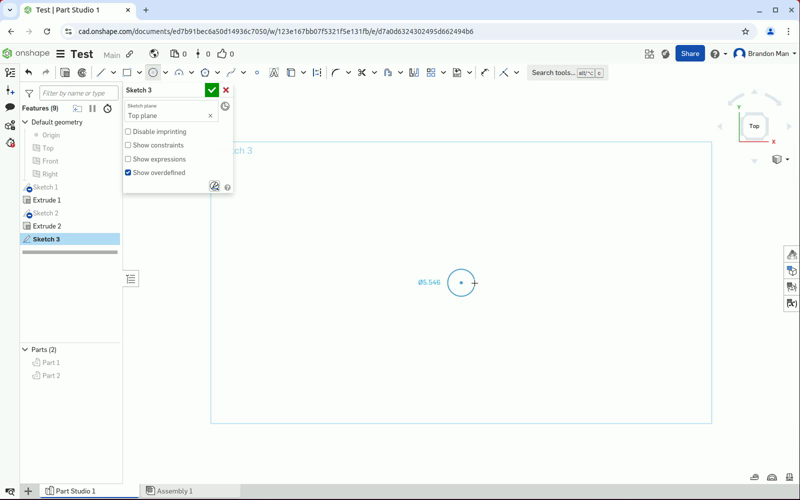
key(esc)
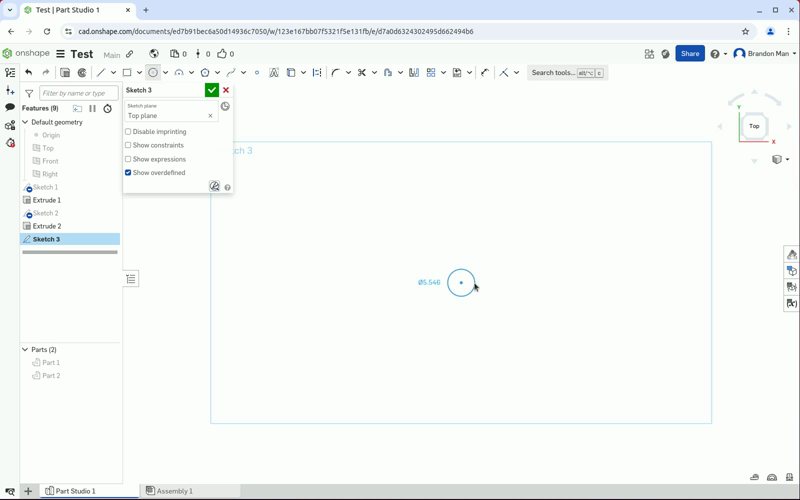
key(c)
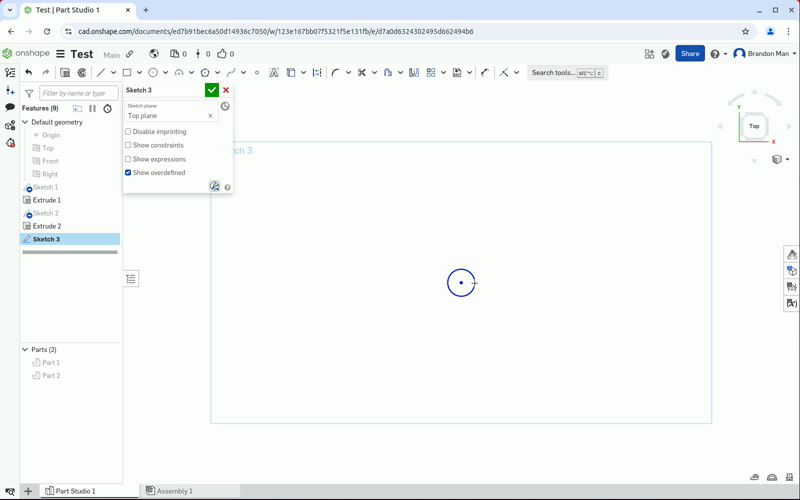
key_down(shift)
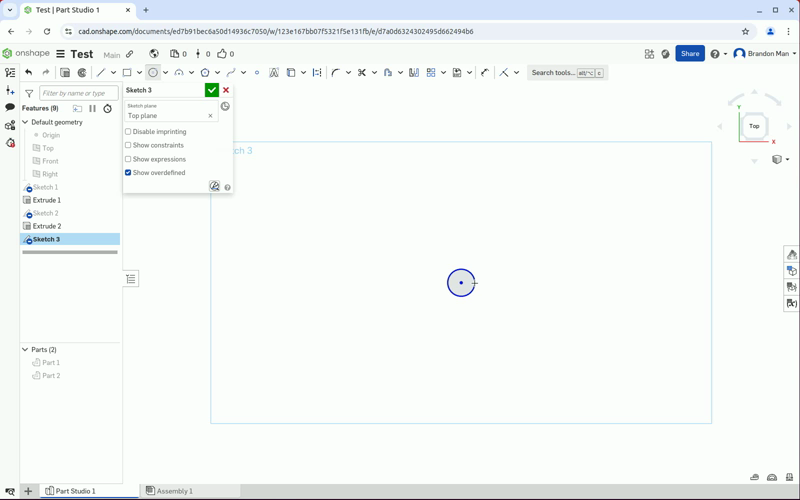
mouse_move(461, 282)
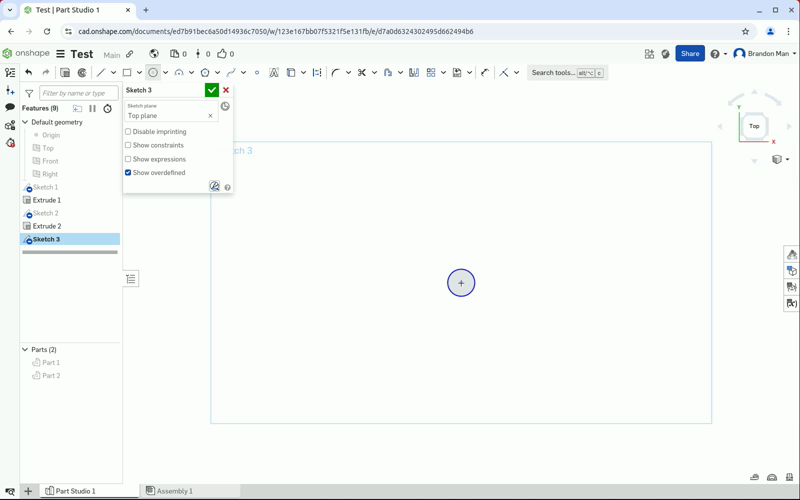
click(461, 282)
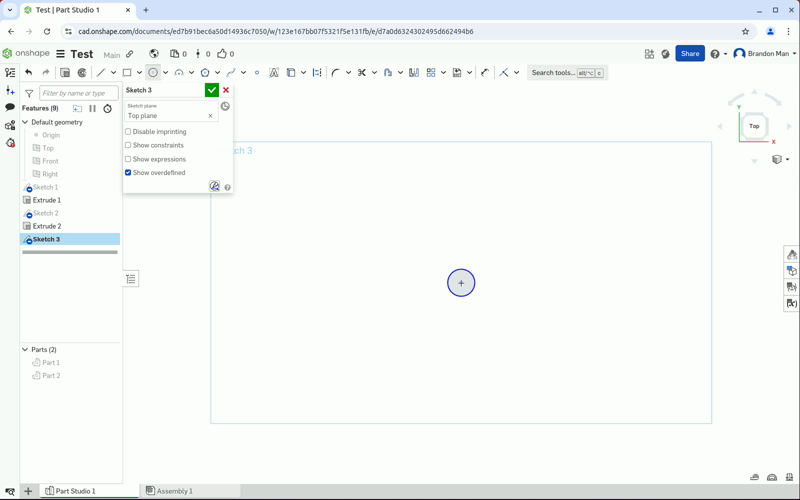
key_up(shift)
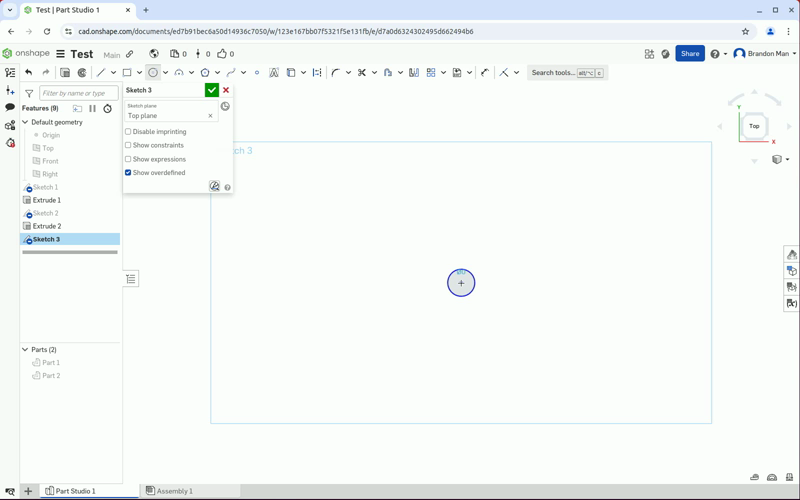
mouse_move(470, 282)
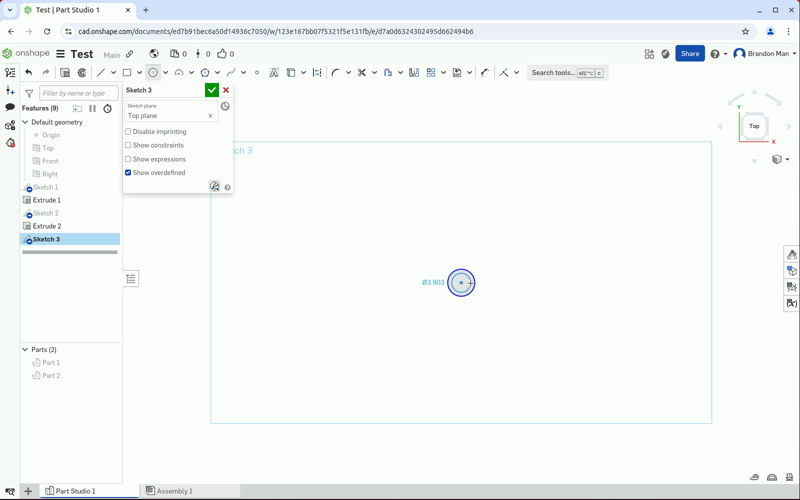
scroll(6)
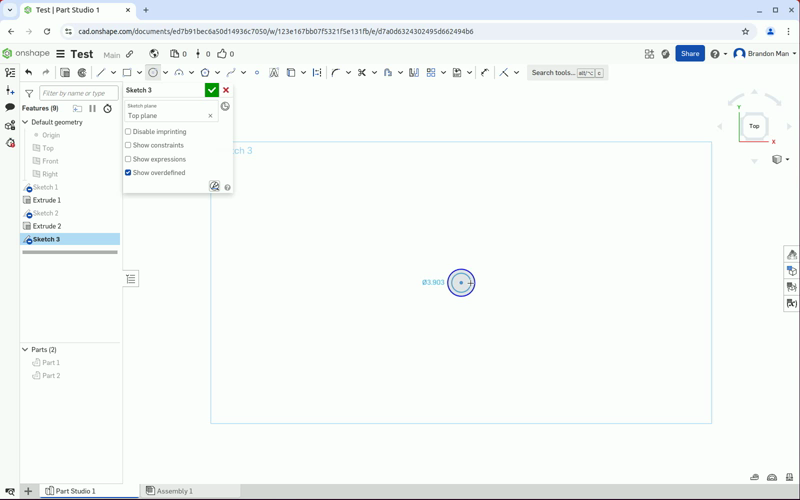
scroll(6)
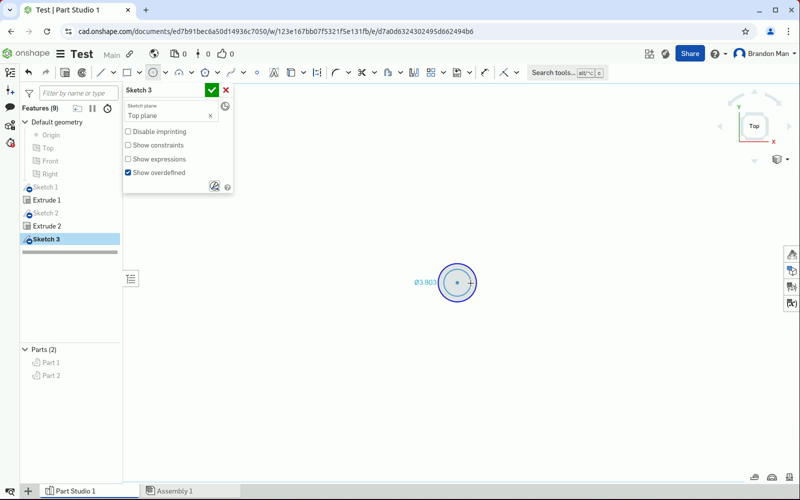
scroll(6)
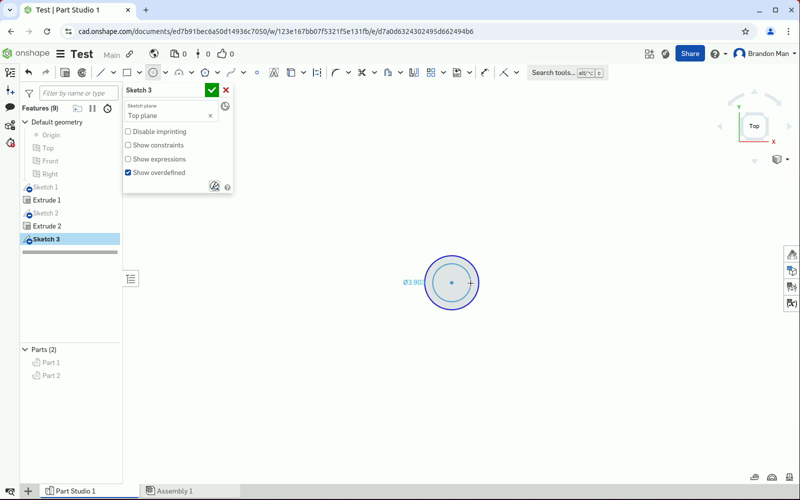
scroll(6)
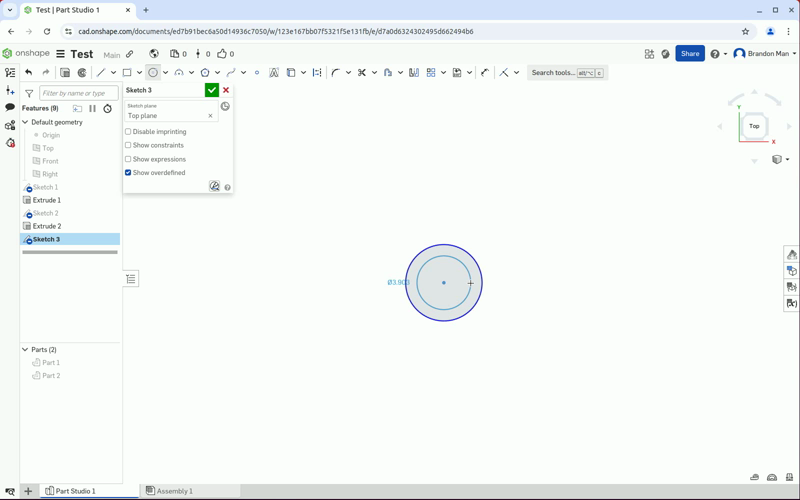
scroll(6)
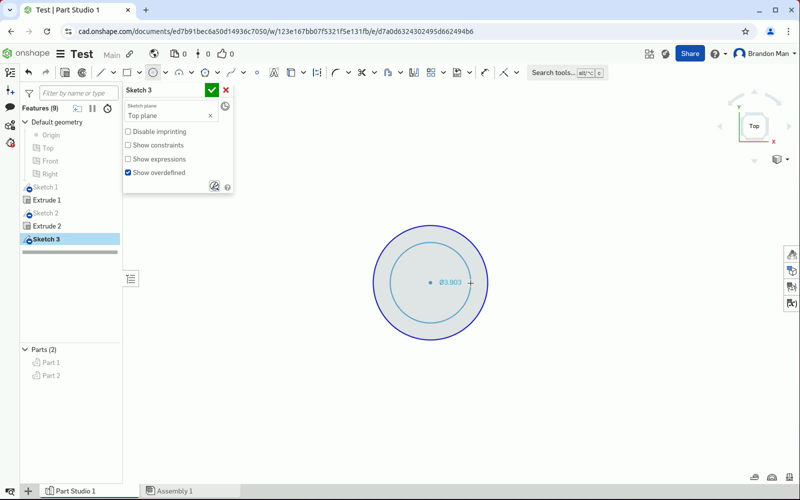
scroll(6)
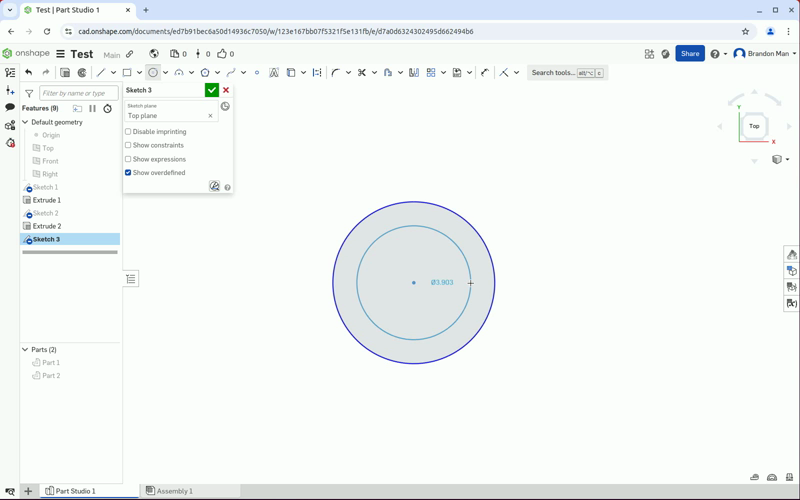
scroll(6)
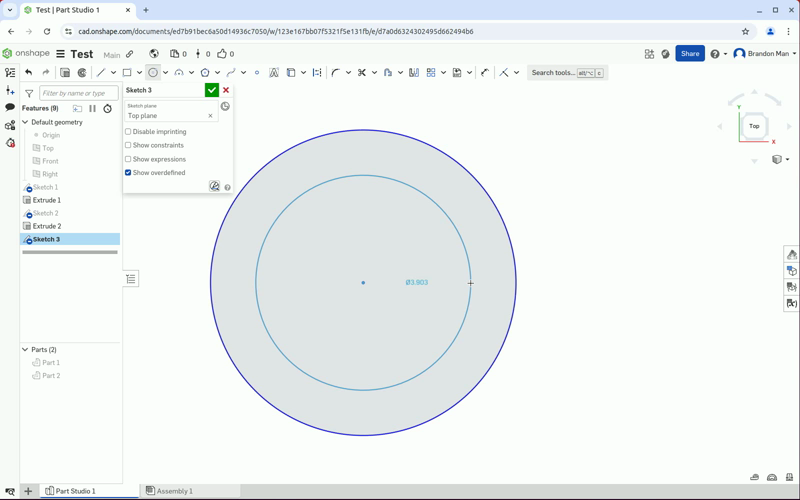
click(470, 282)
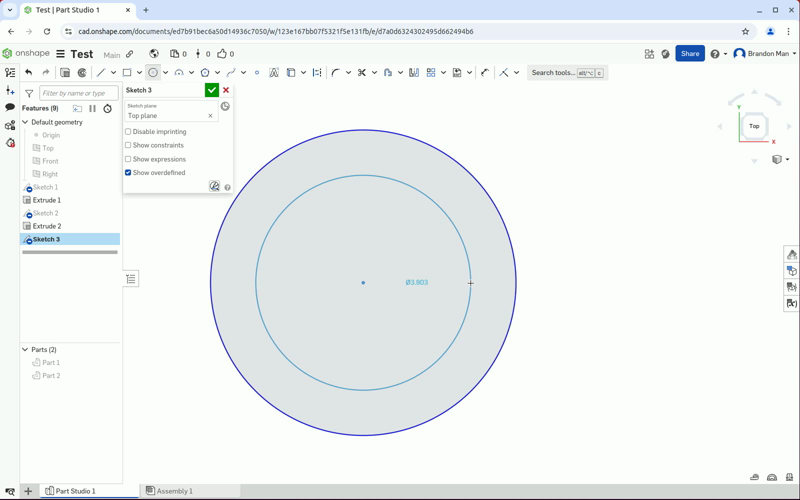
scroll(-6)
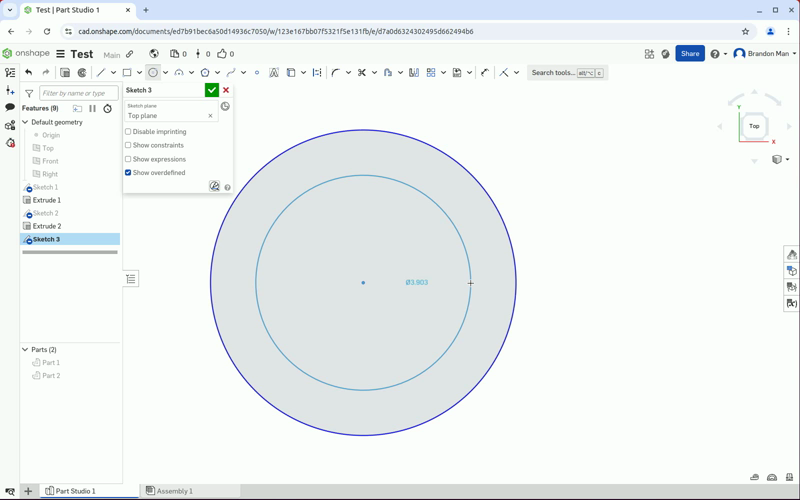
scroll(-6)
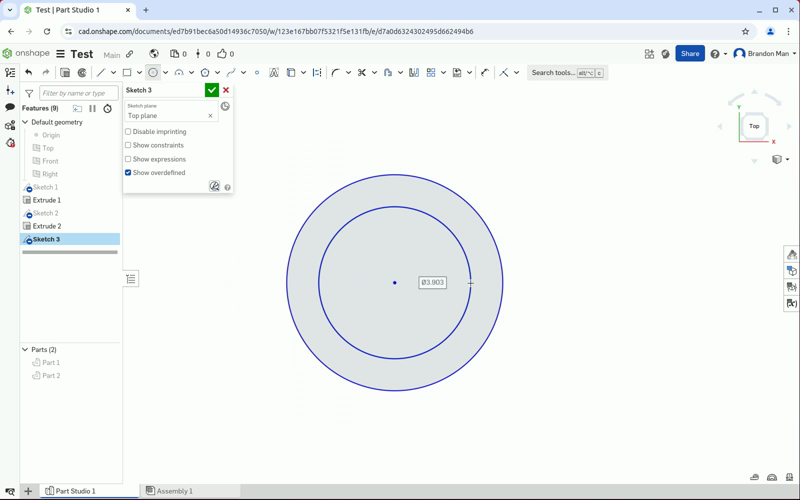
scroll(-6)
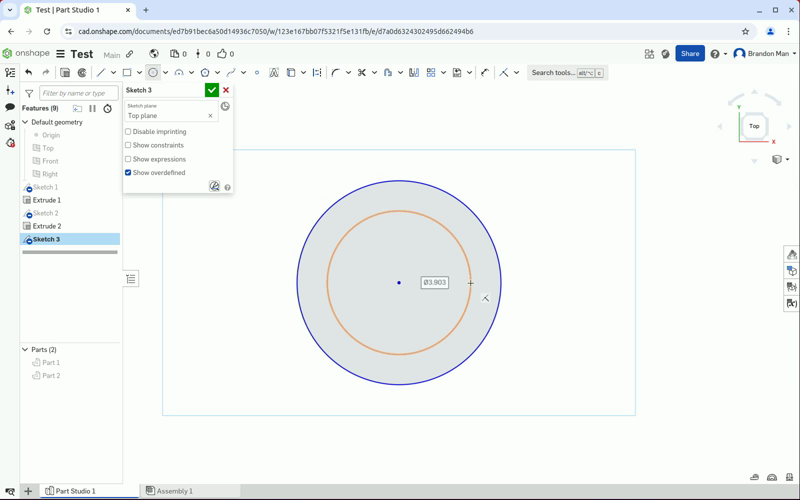
scroll(-6)
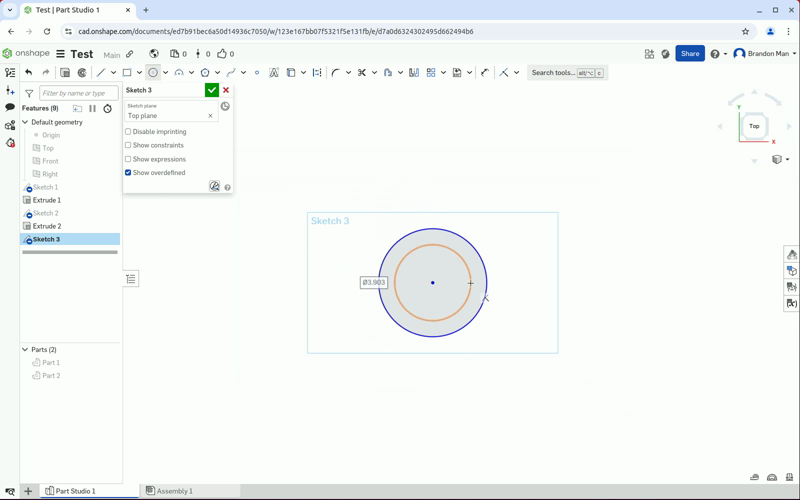
scroll(-6)
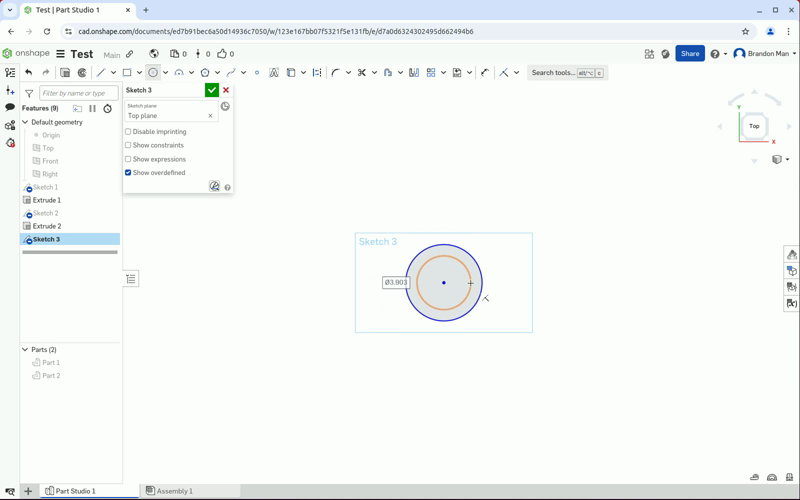
scroll(-6)
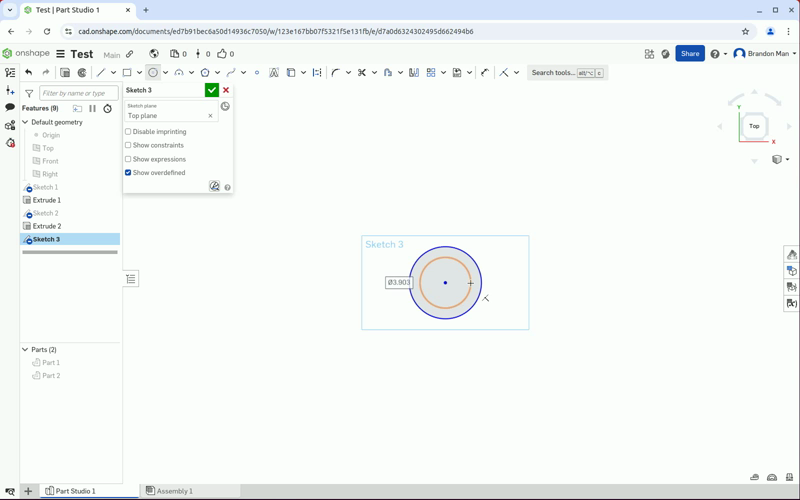
scroll(-6)
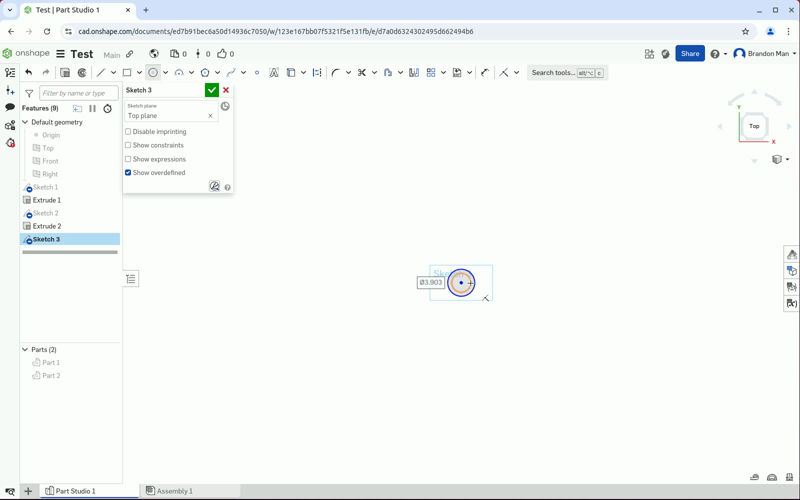
key(esc)
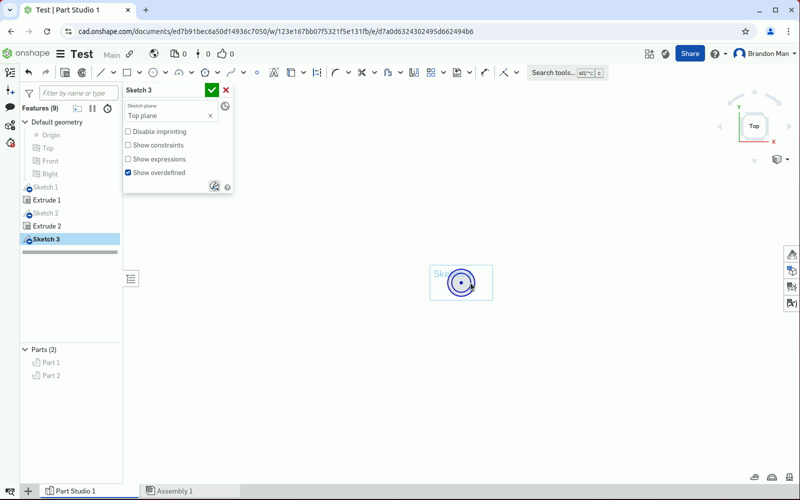
mouse_move(464, 294)
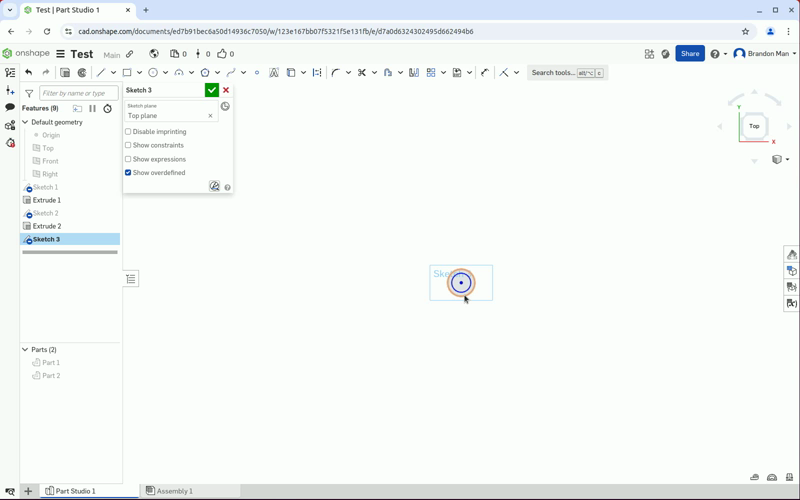
scroll(6)
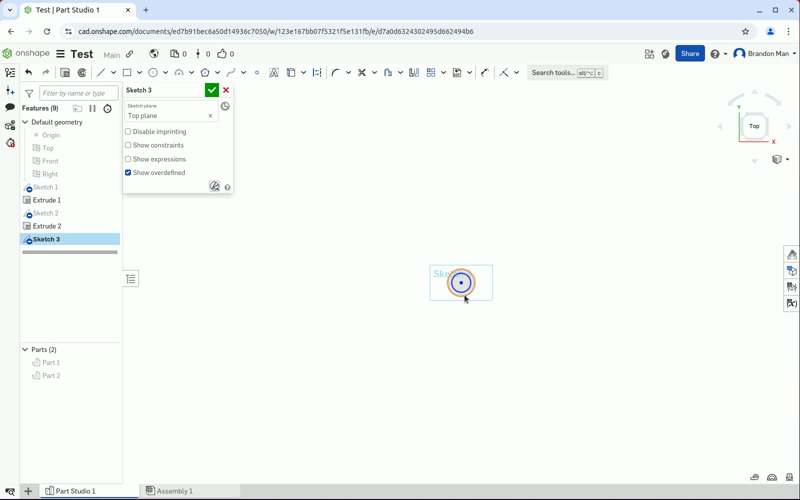
scroll(6)
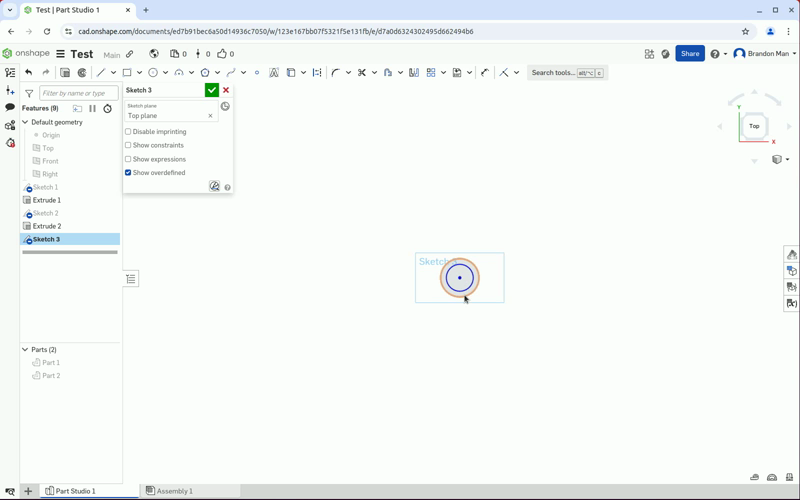
scroll(6)
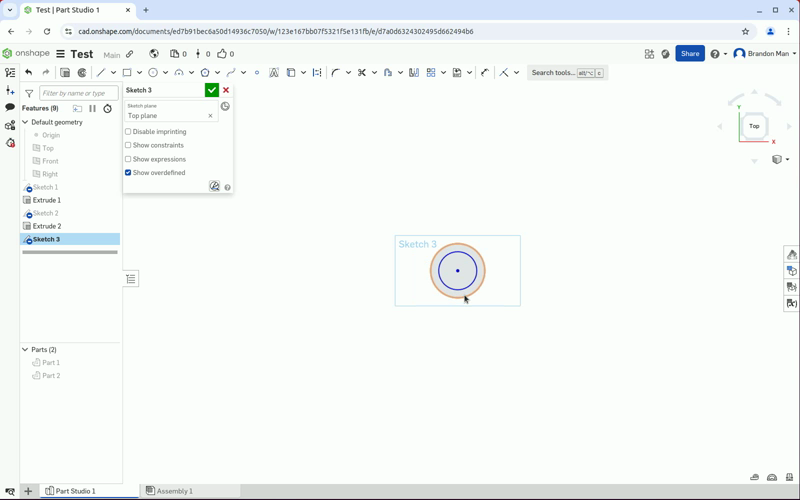
scroll(6)
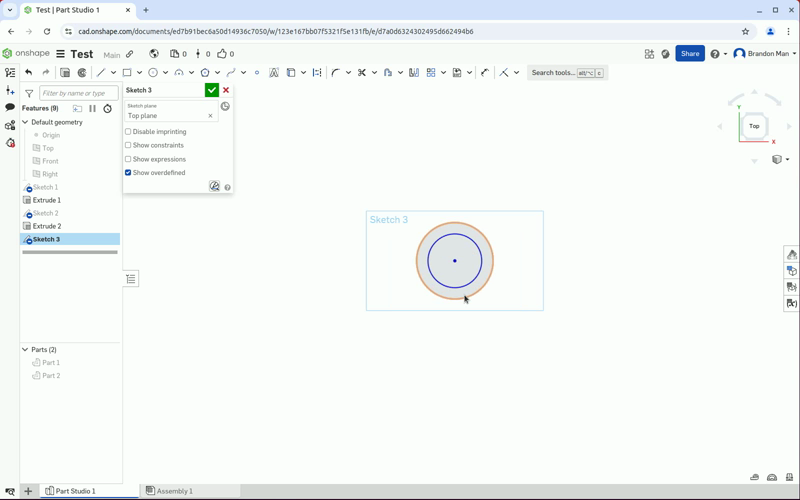
scroll(6)
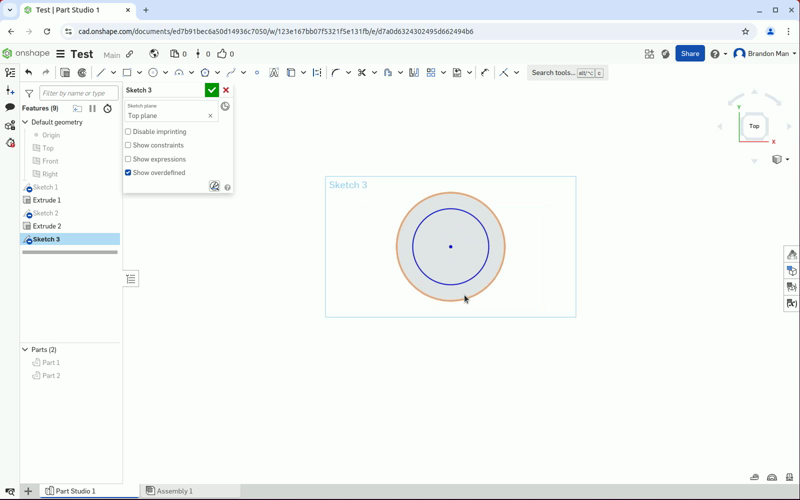
scroll(6)
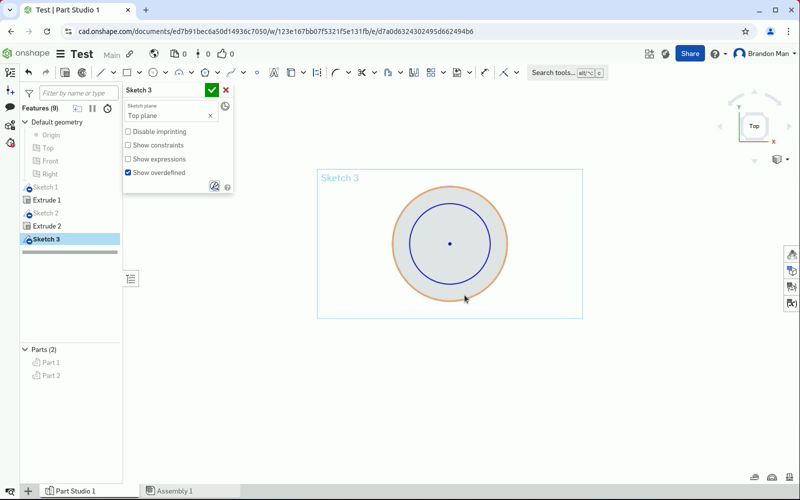
scroll(6)
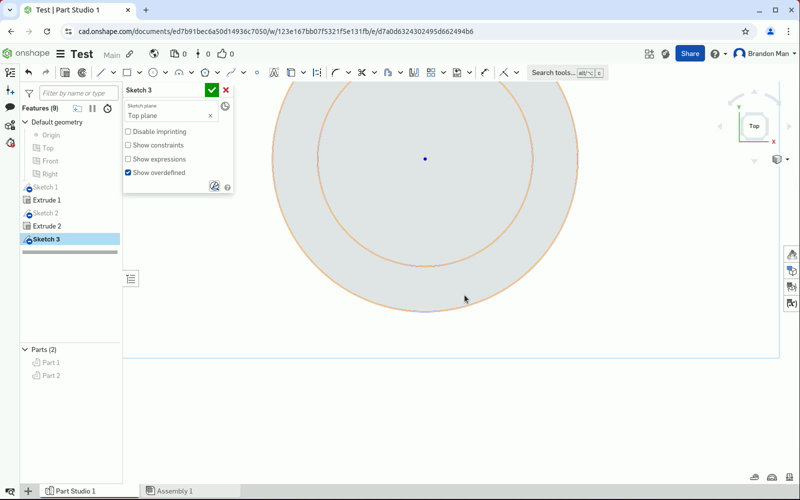
click(464, 294)
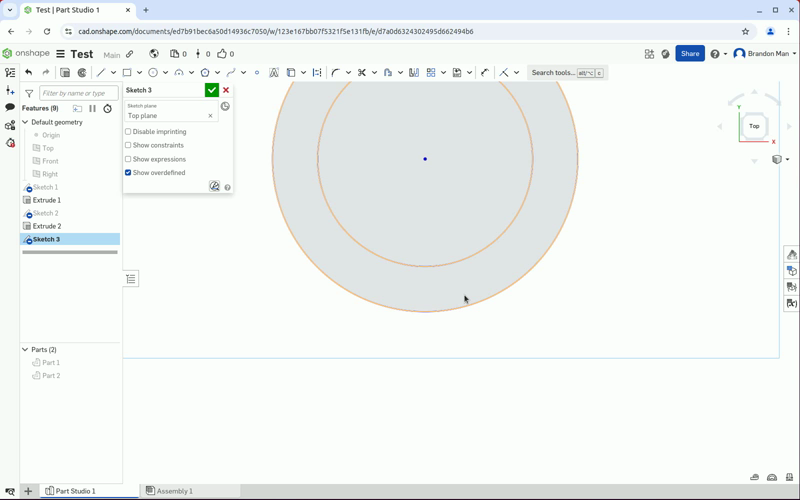
scroll(-6)
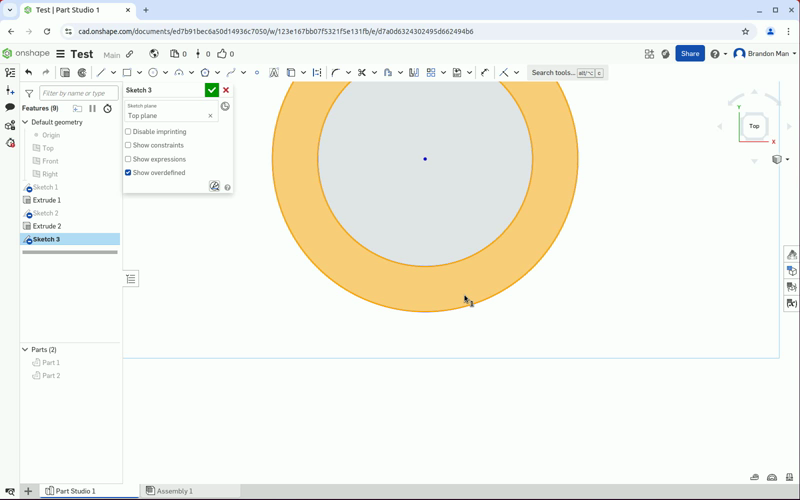
scroll(-6)
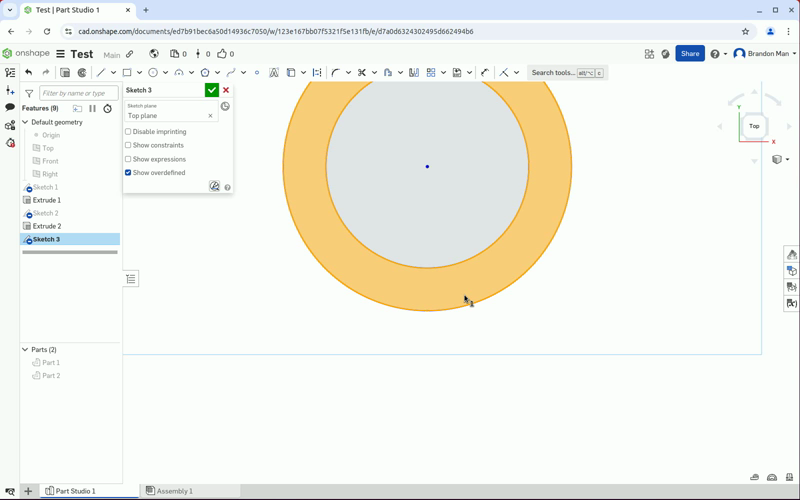
scroll(-6)
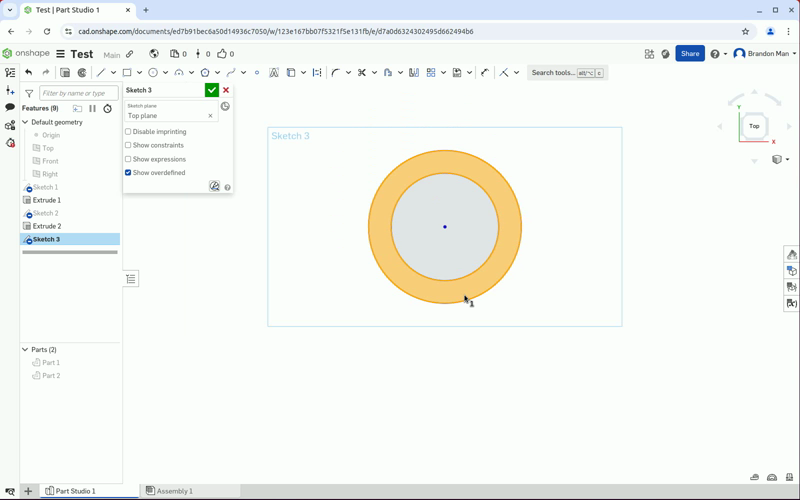
scroll(-6)
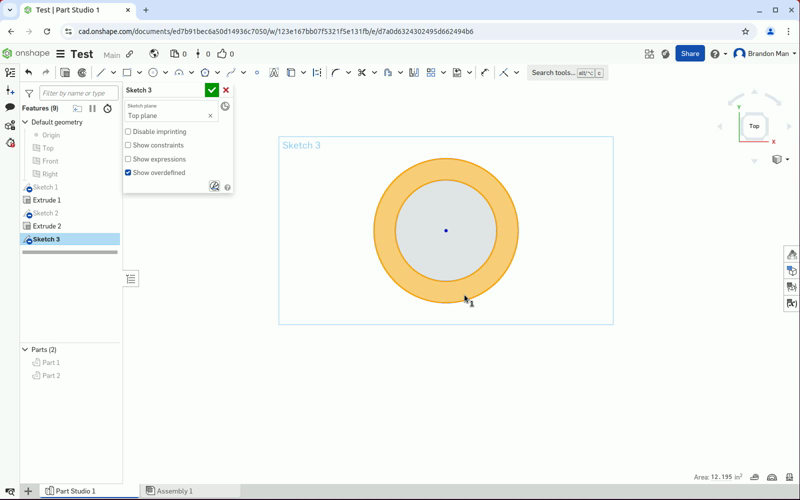
scroll(-6)
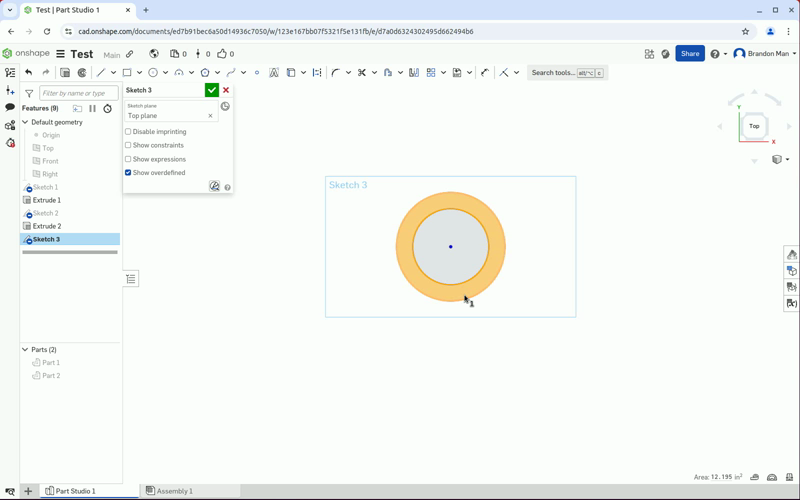
scroll(-6)
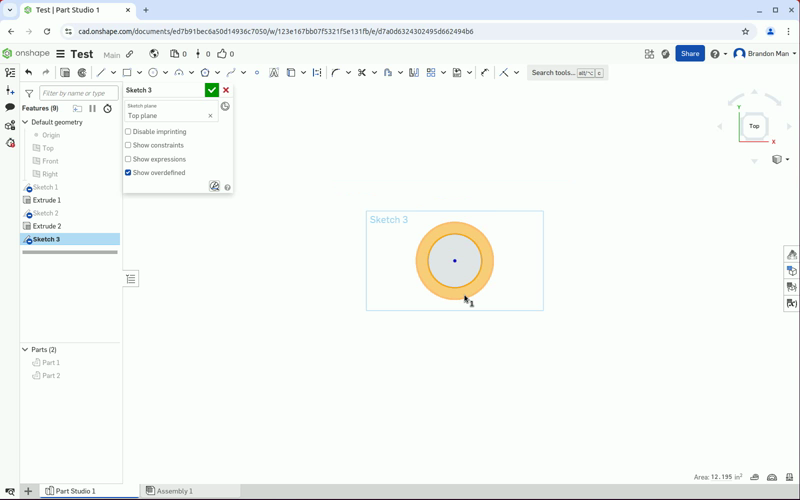
scroll(-6)
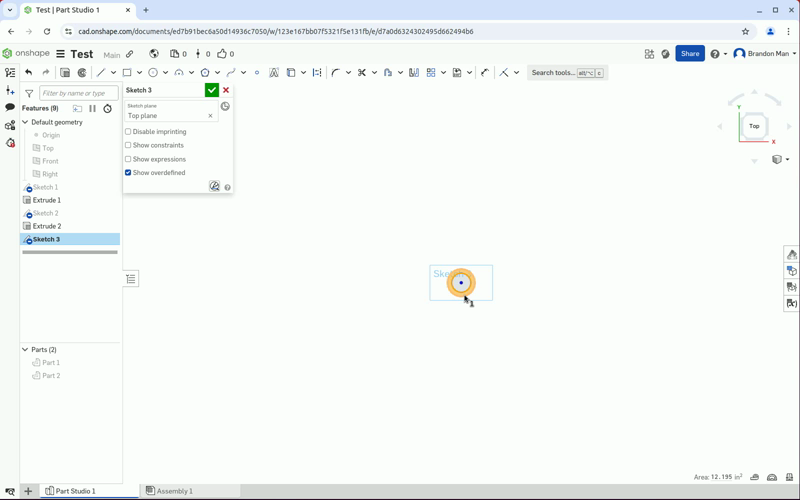
mouse_move(73, 352)
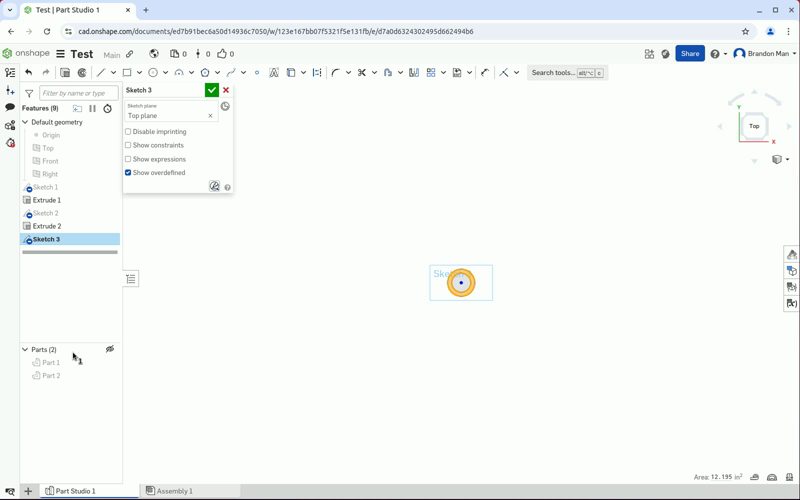
key(shift+y)
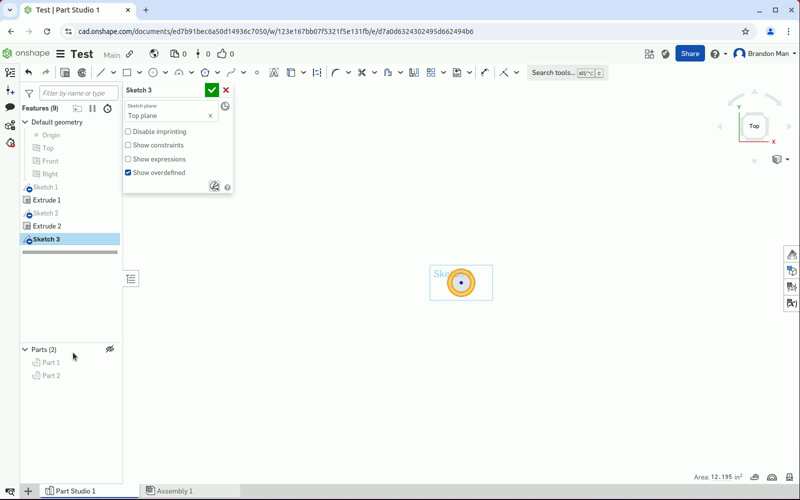
key(shift+e)
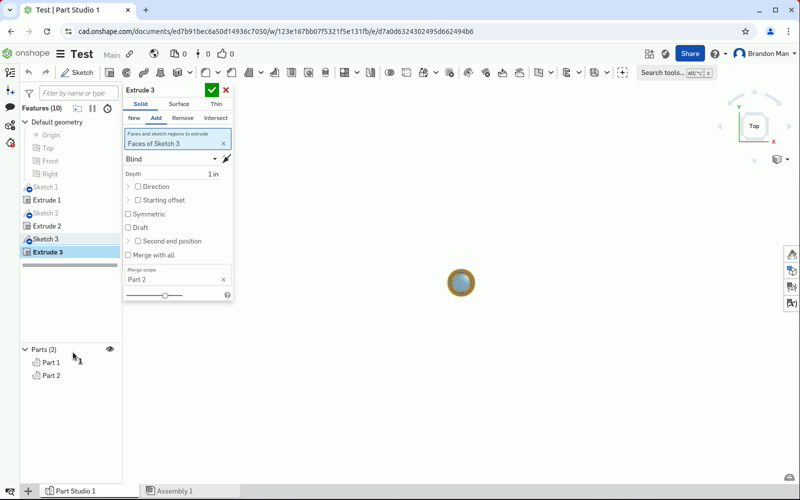
mouse_move(143, 106)
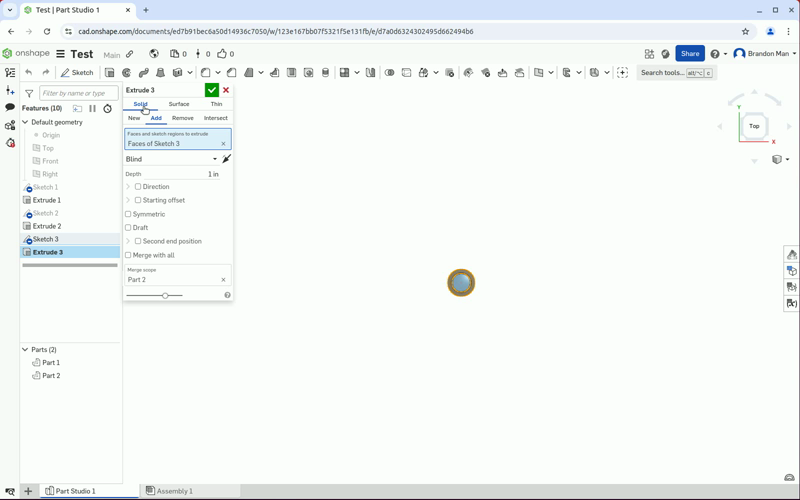
click(143, 106)
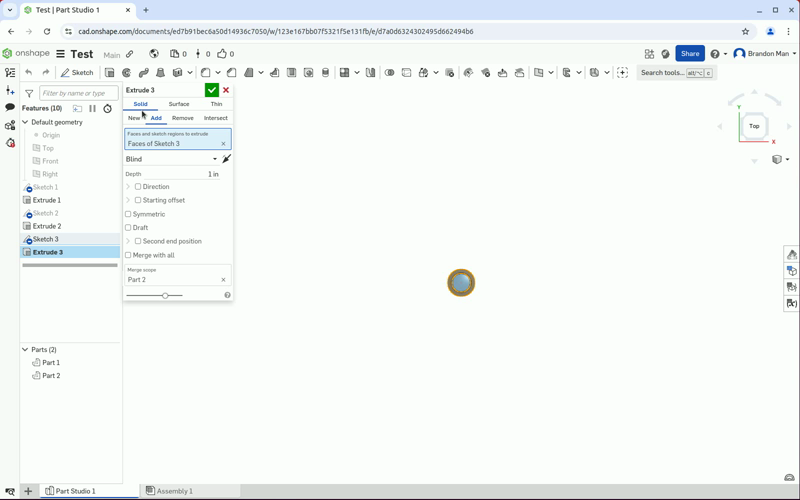
mouse_move(137, 120)
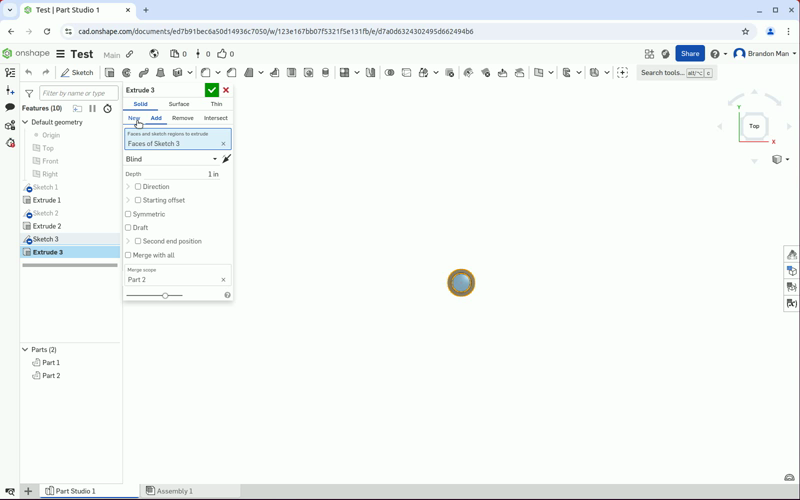
click(137, 120)
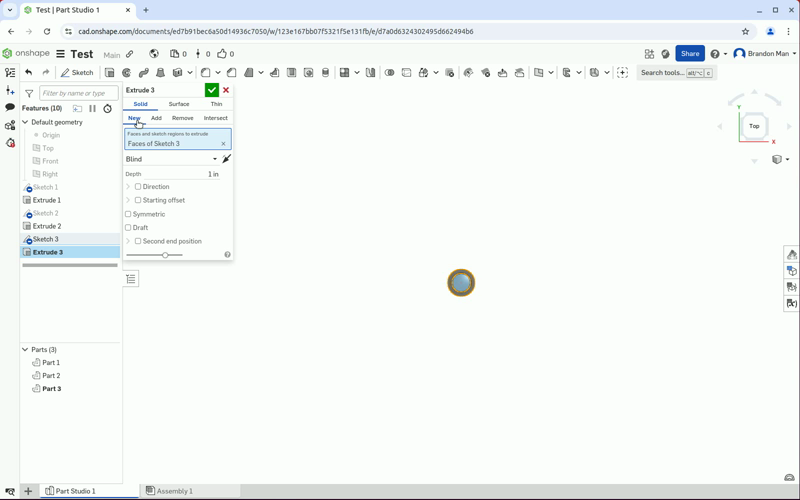
key(tab, 4)
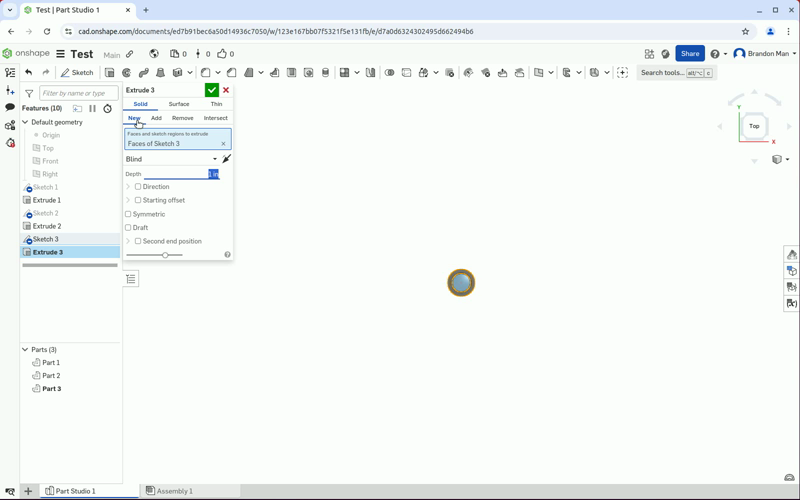
text(6.258)
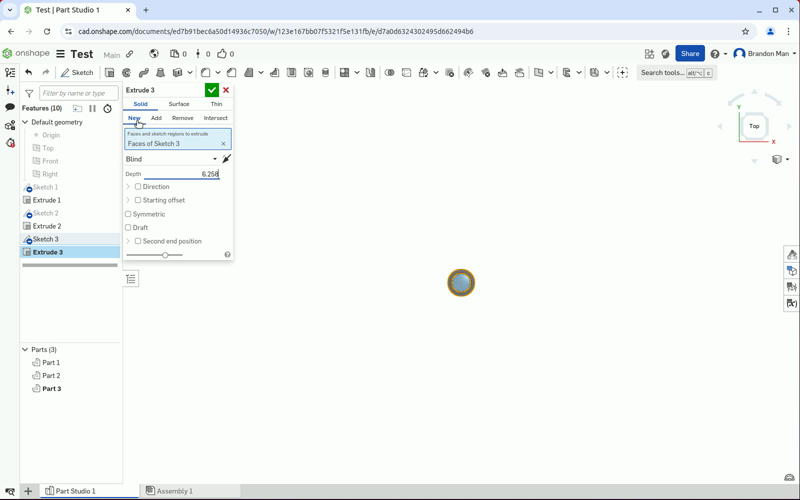
key(enter)
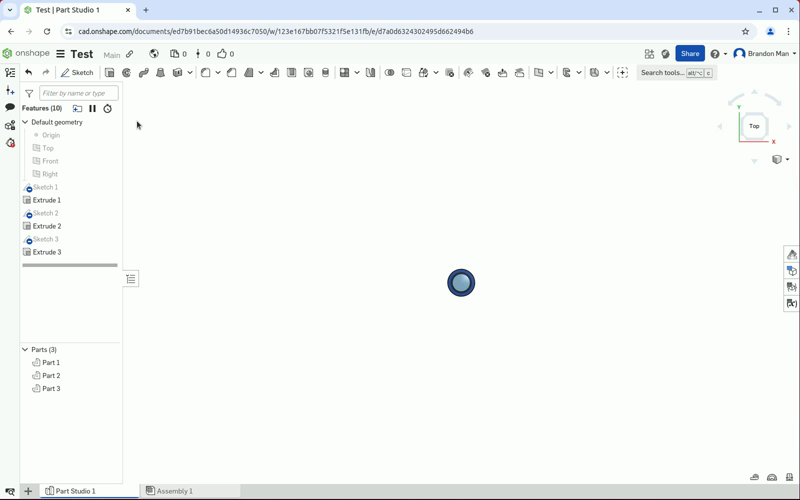
key(shift+h)
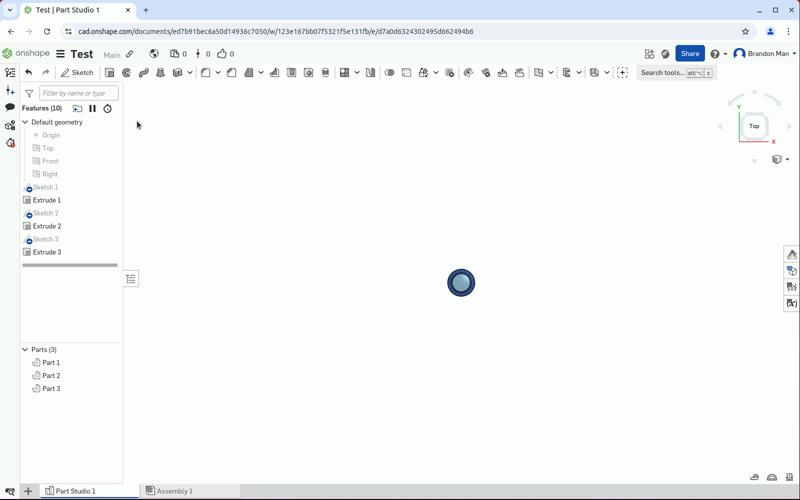
key(shift+h)
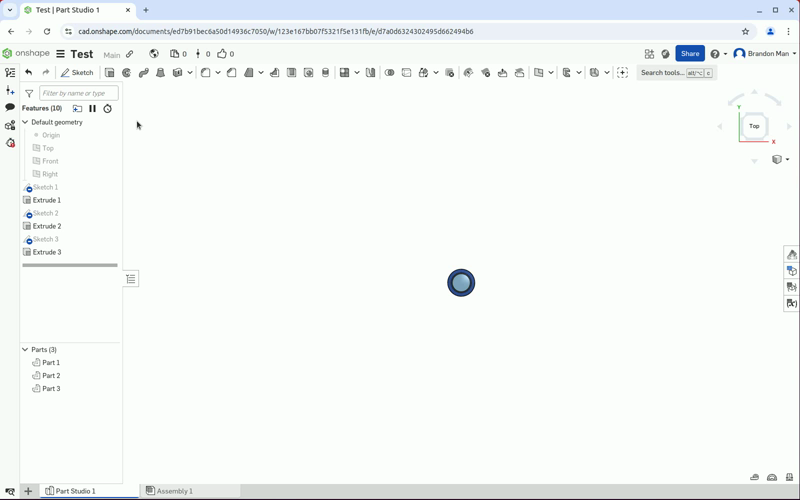
mouse_move(73, 189)
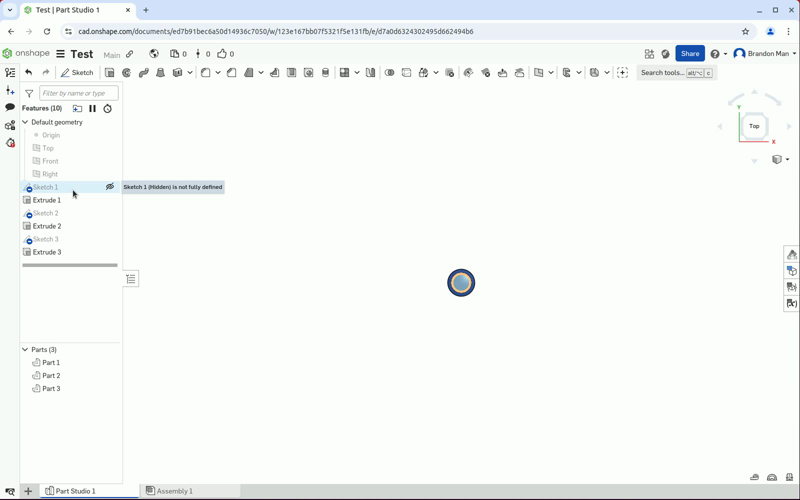
click(73, 189)
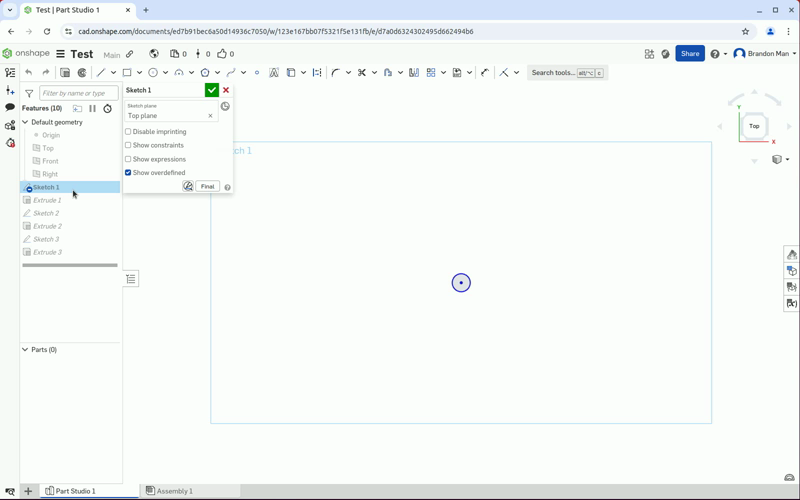
mouse_move(229, 92)
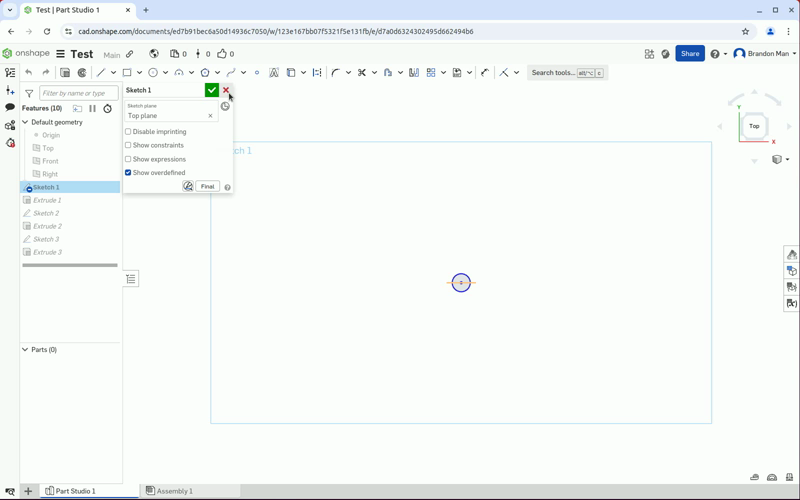
click(229, 92)
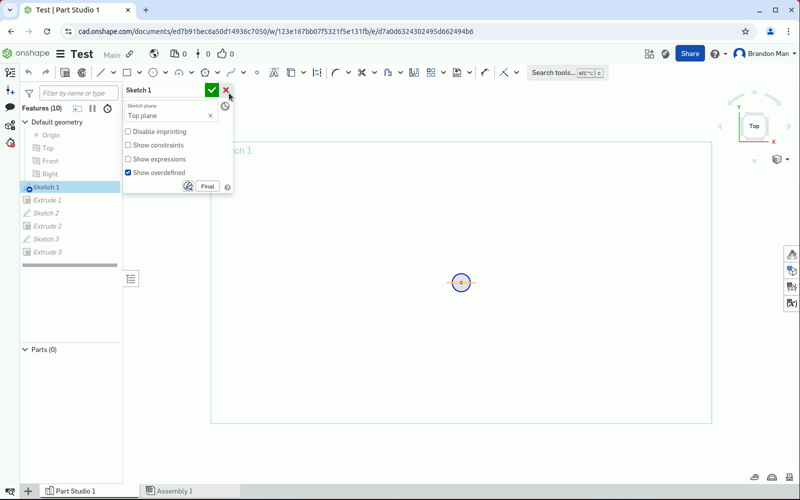
key(shift+s)
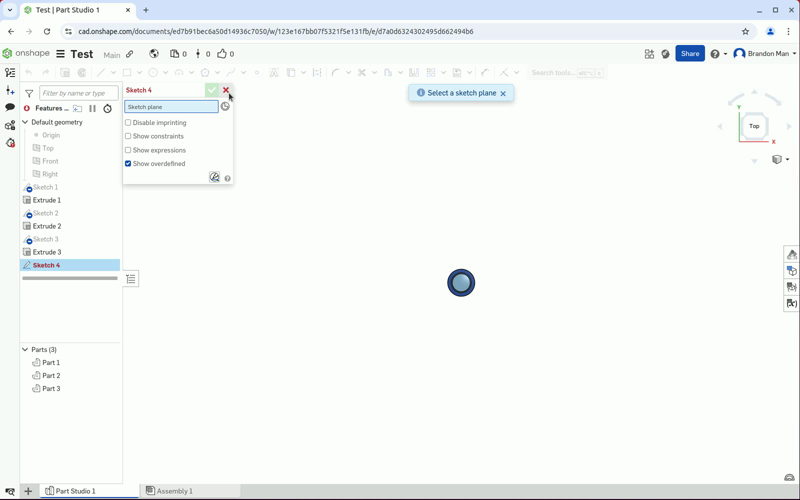
mouse_move(73, 150)
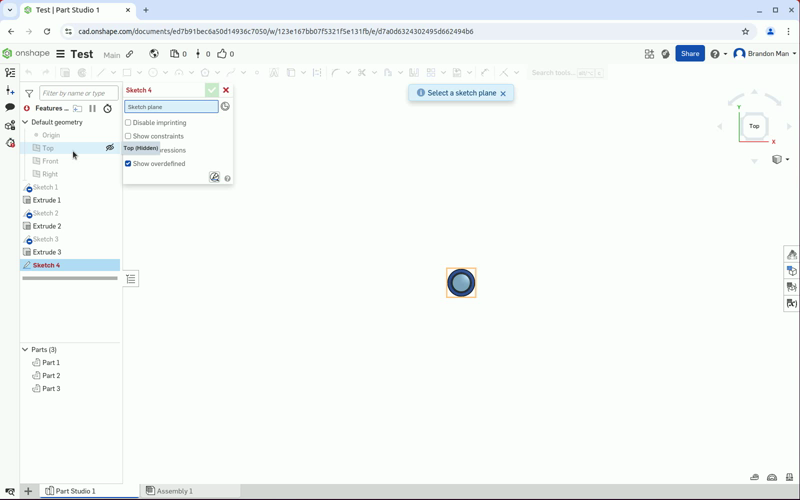
click(73, 150)
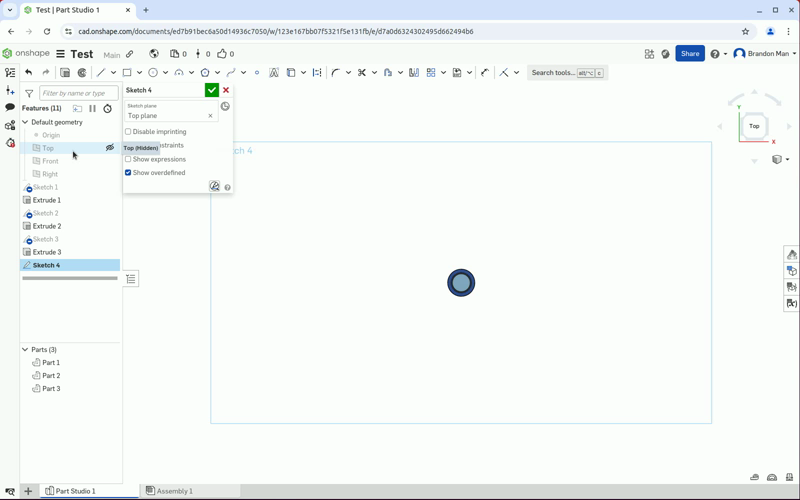
mouse_move(73, 352)
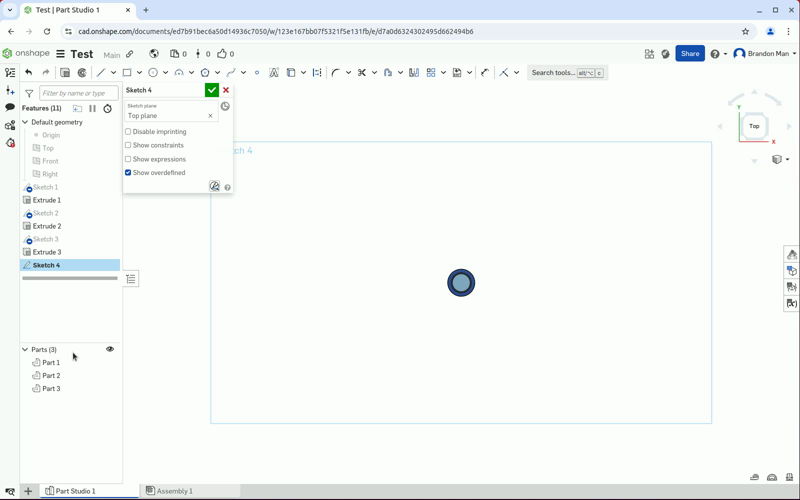
key(y)
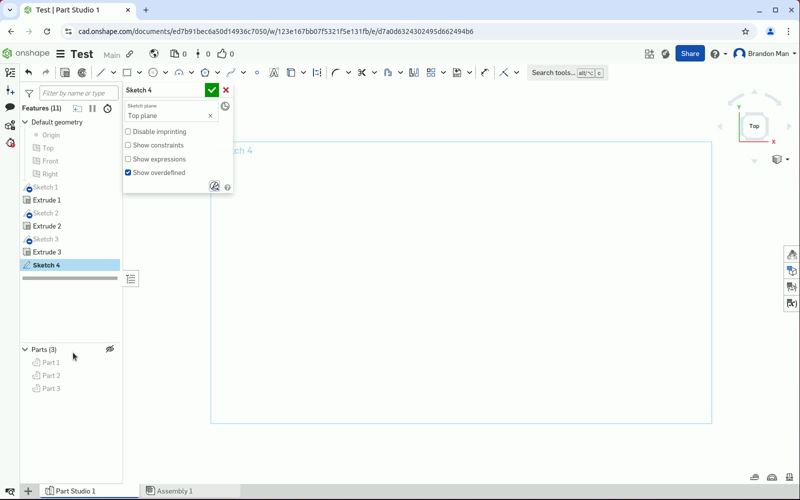
key(c)
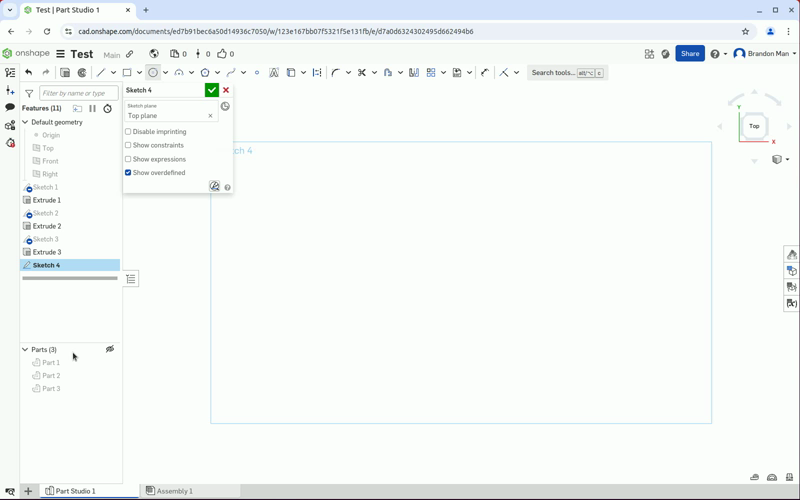
key_down(shift)
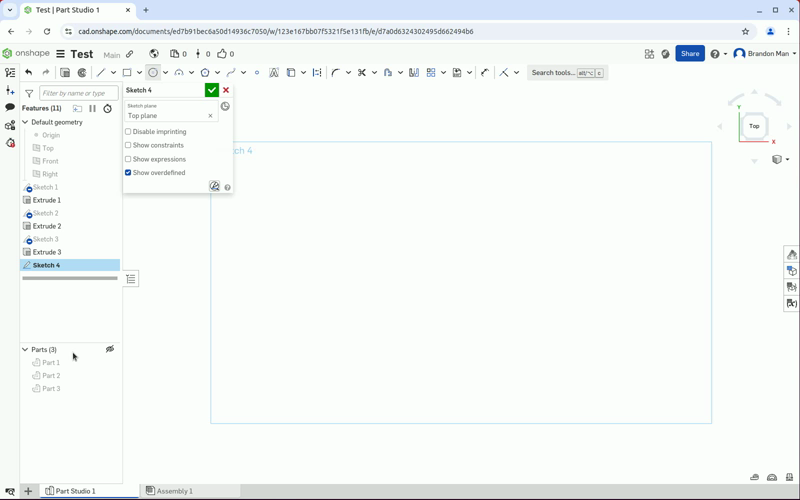
mouse_move(461, 282)
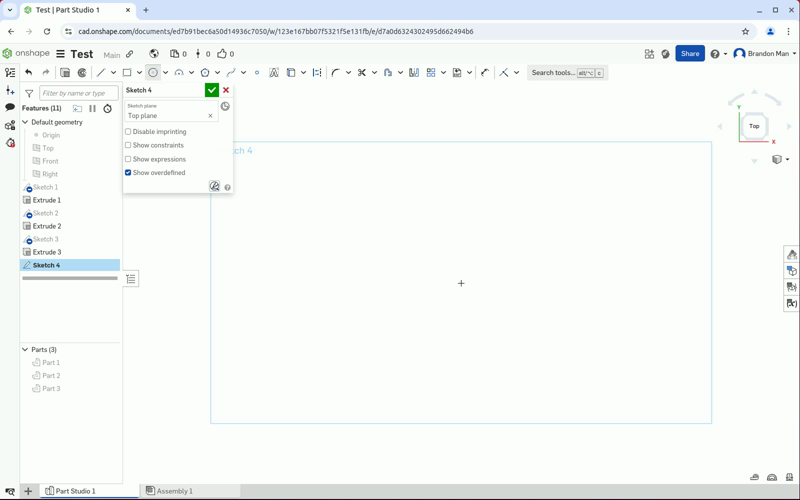
click(461, 282)
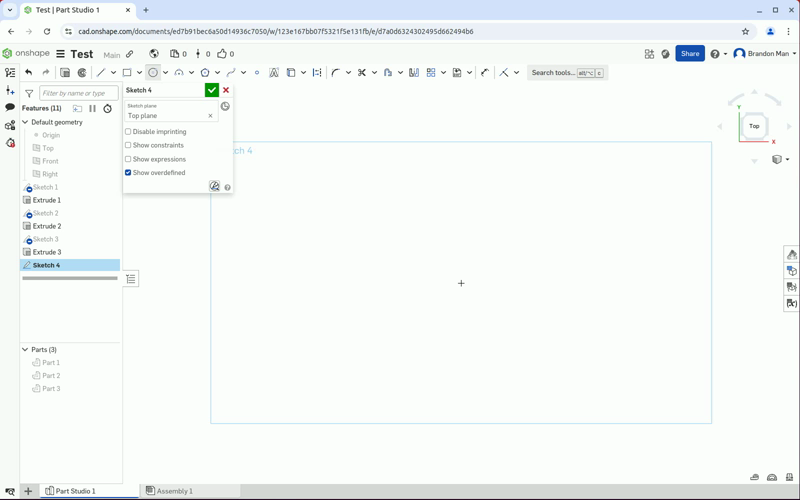
key_up(shift)
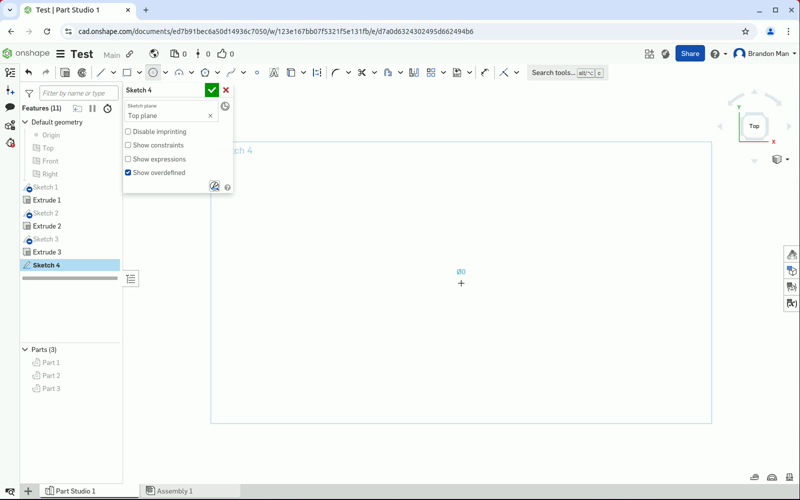
mouse_move(489, 282)
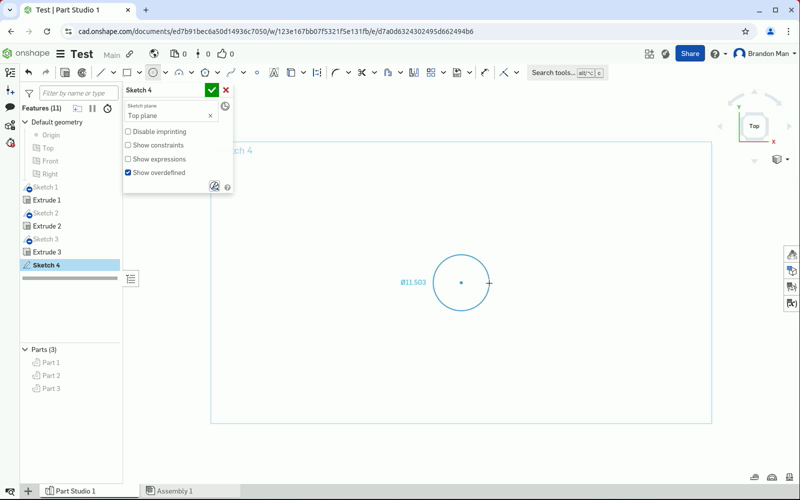
click(489, 282)
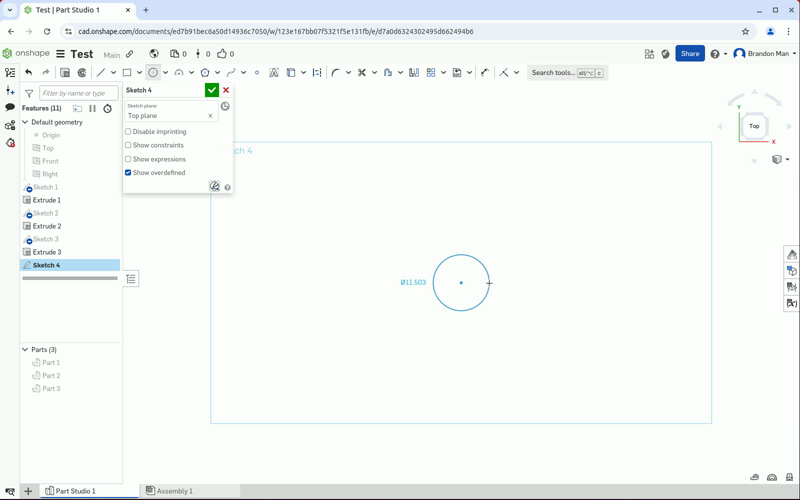
key(esc)
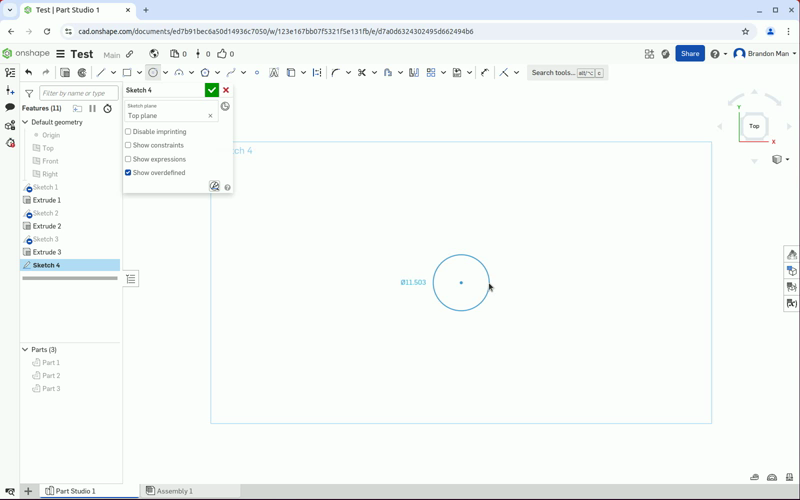
key(c)
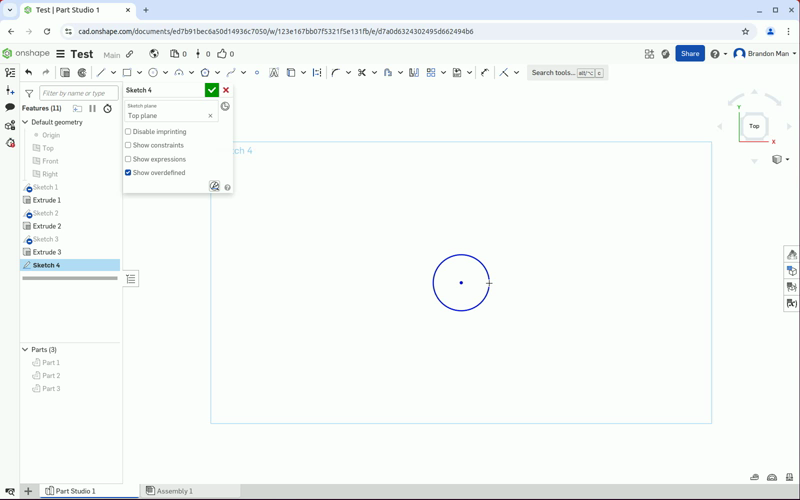
key_down(shift)
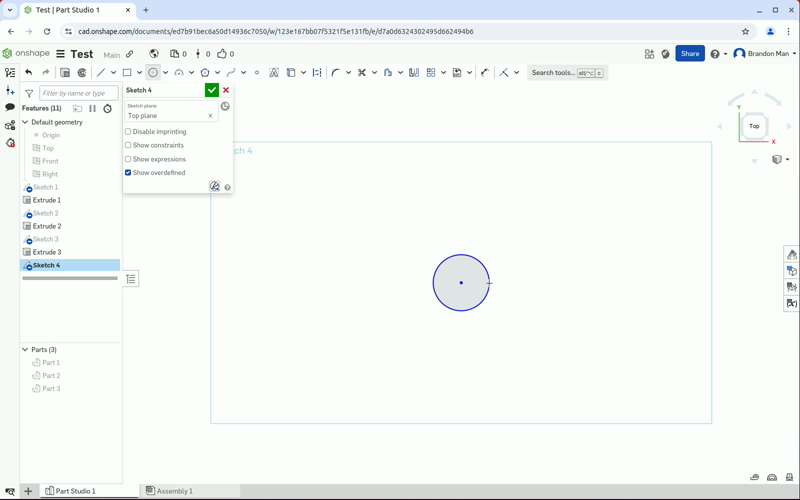
mouse_move(461, 282)
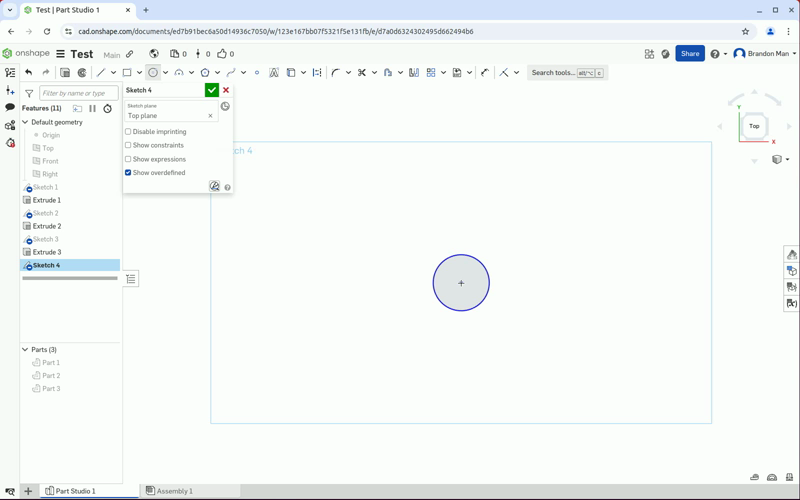
click(461, 282)
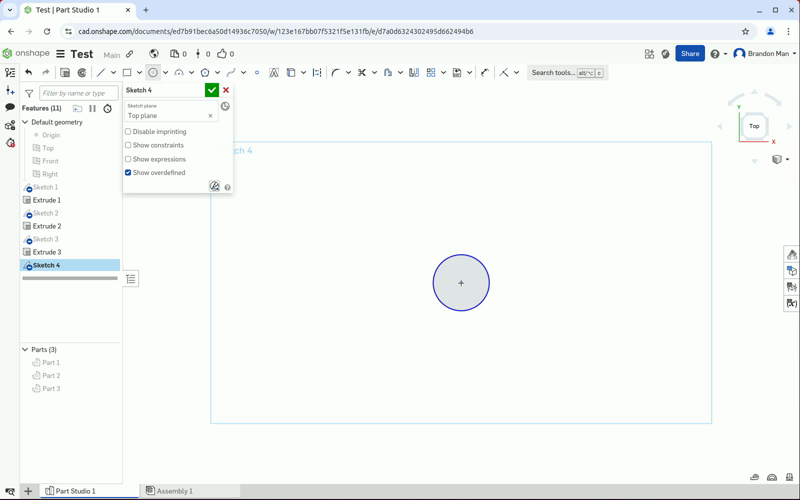
key_up(shift)
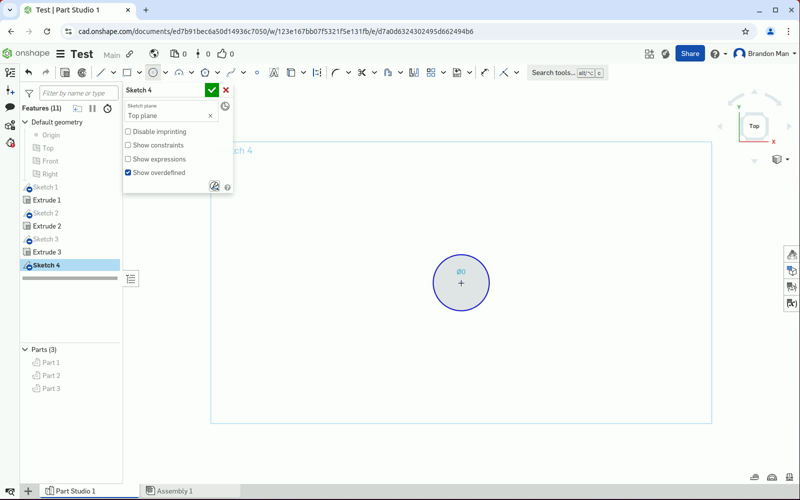
mouse_move(474, 282)
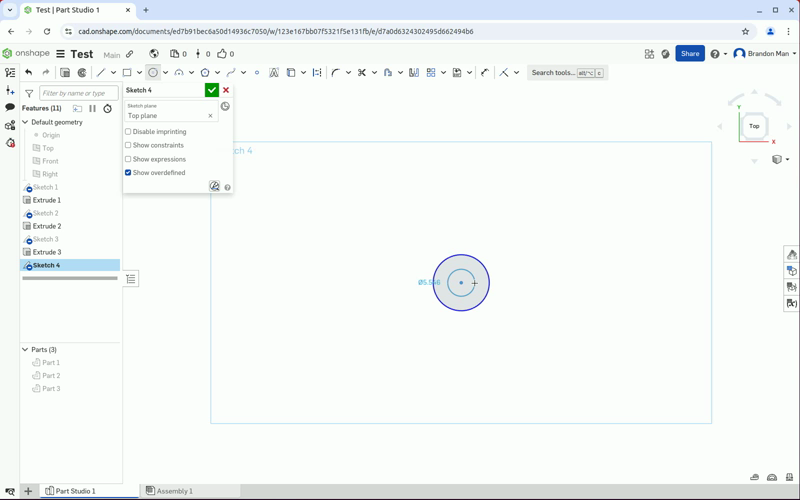
click(474, 282)
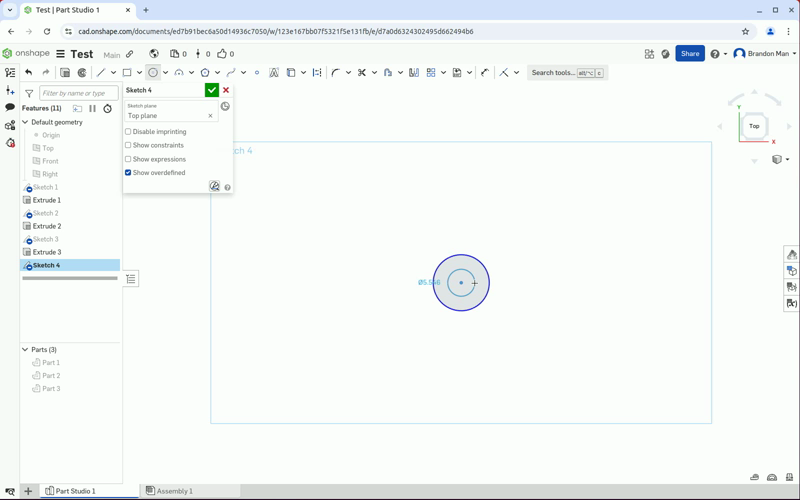
key(esc)
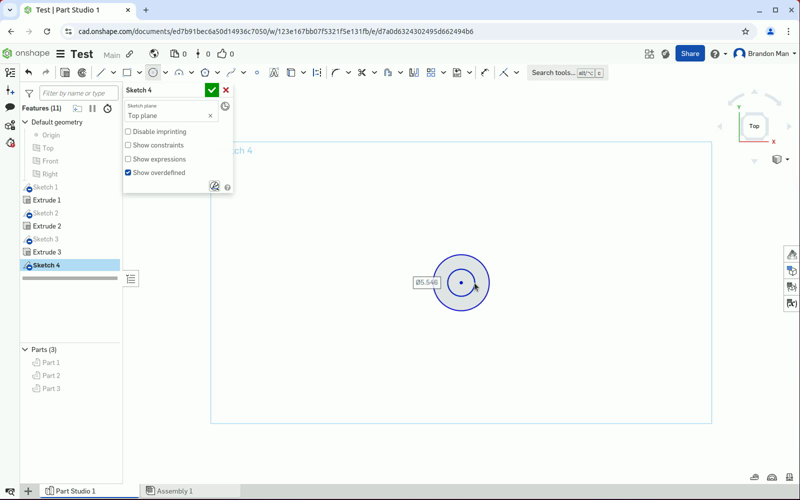
mouse_move(487, 284)
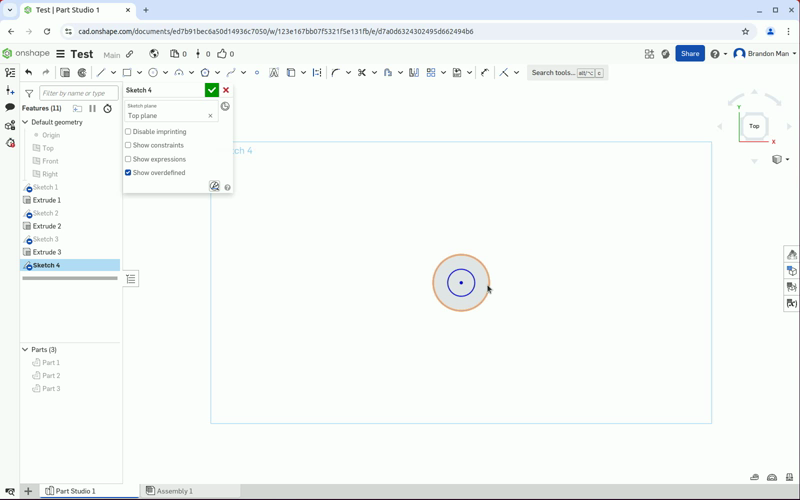
click(487, 284)
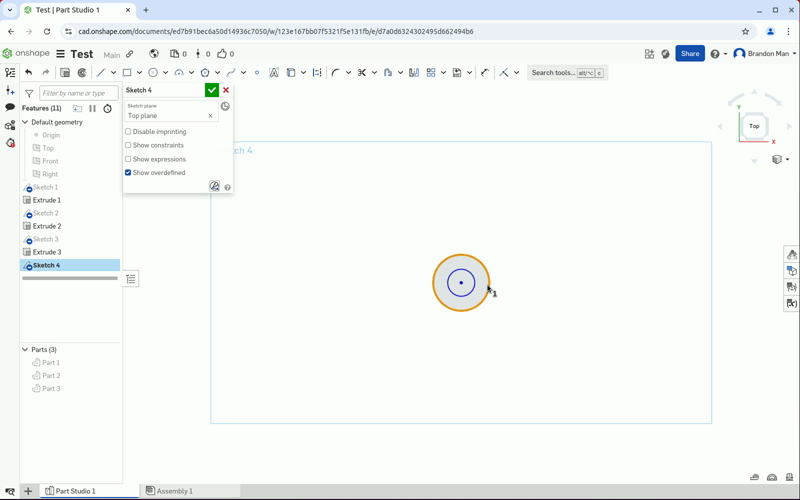
mouse_move(73, 352)
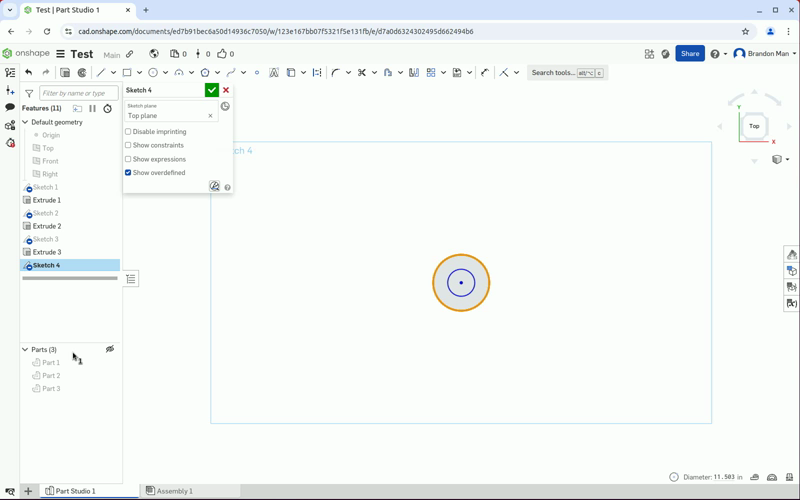
key(shift+y)
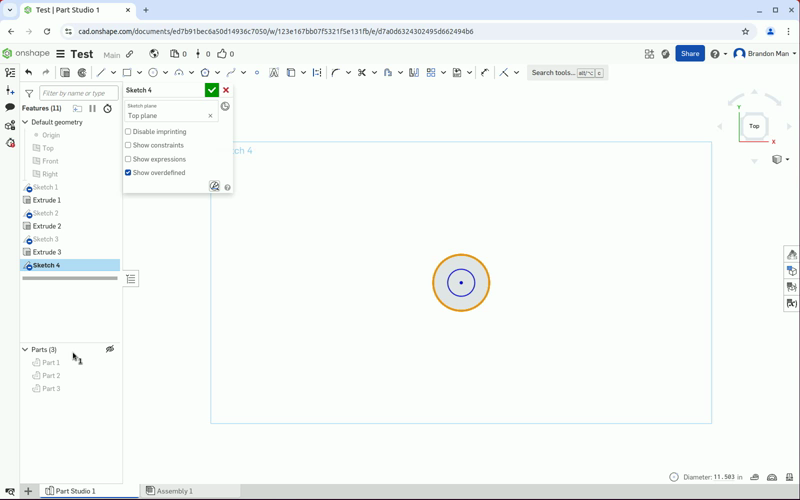
key(shift+e)
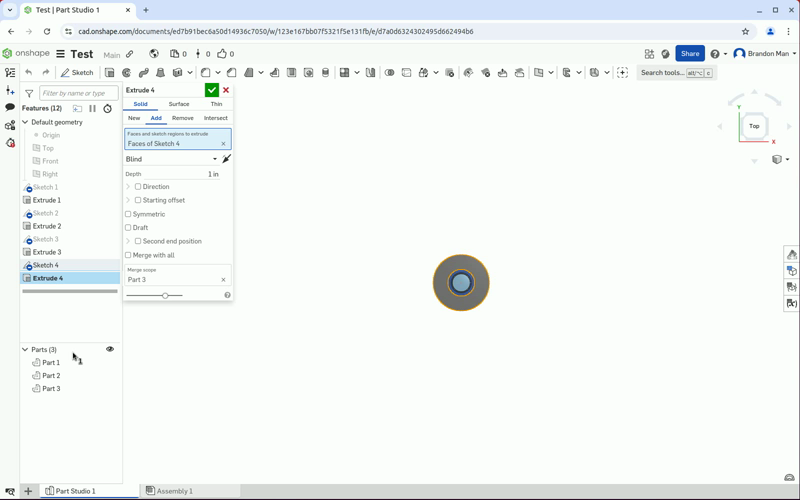
mouse_move(143, 106)
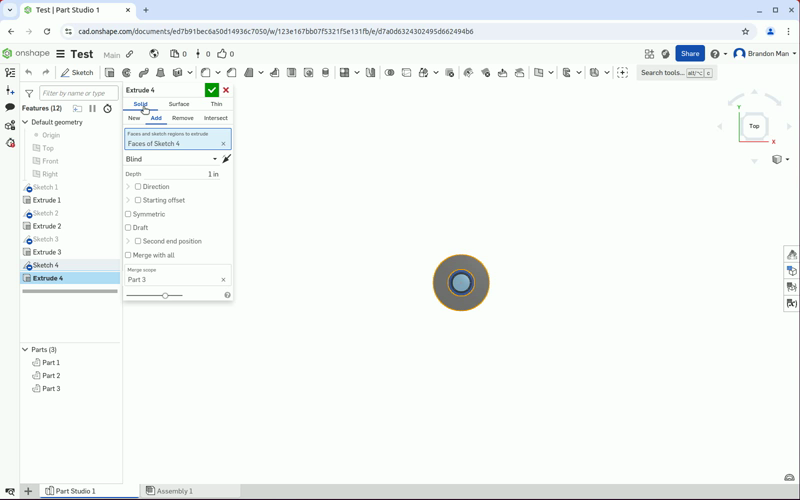
click(143, 106)
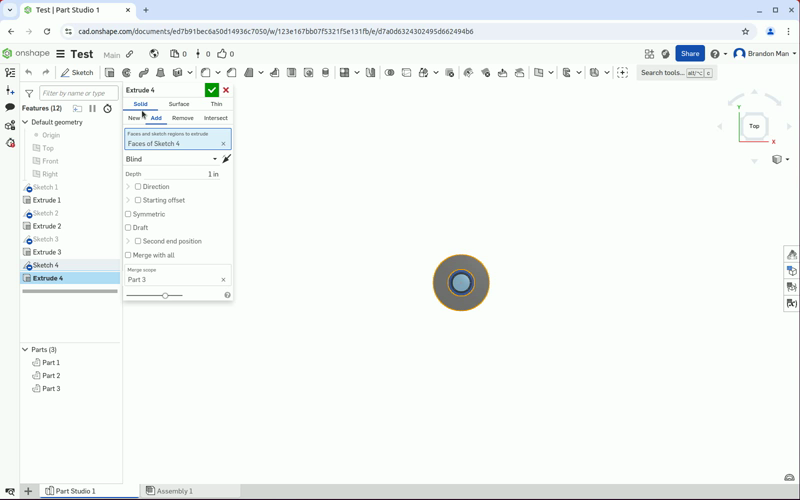
mouse_move(137, 120)
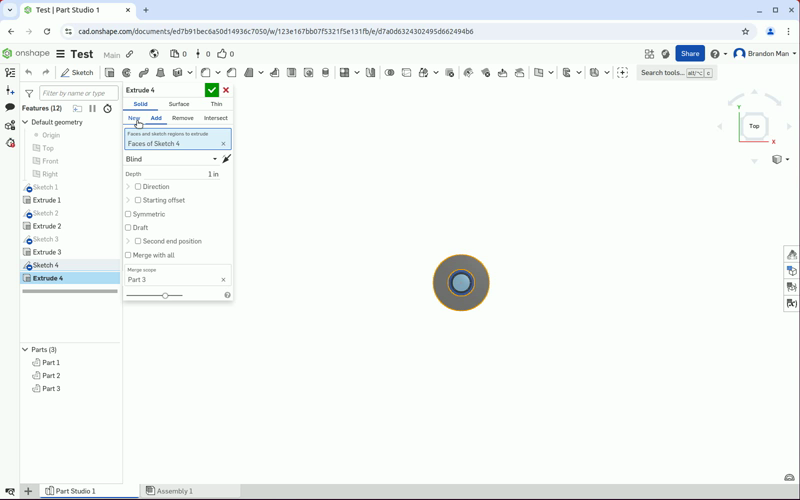
click(137, 120)
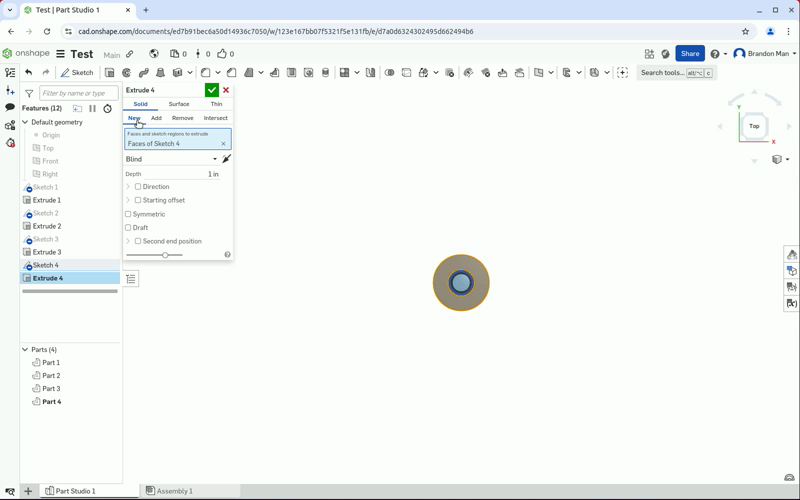
key(tab, 4)
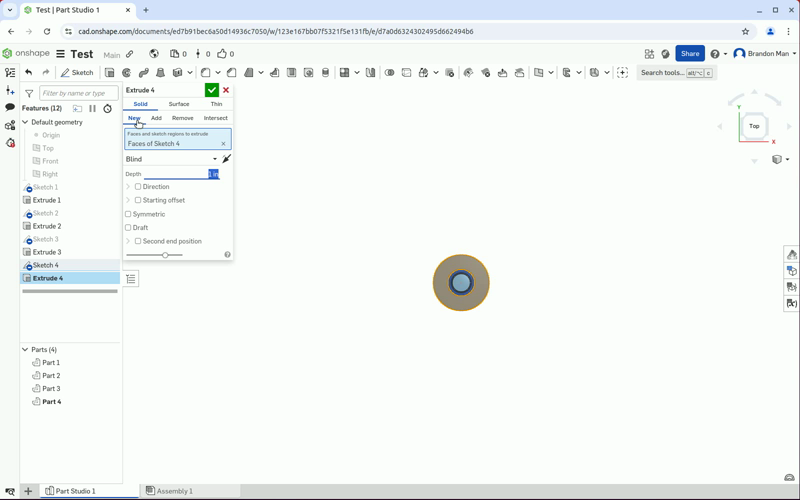
text(4.092)
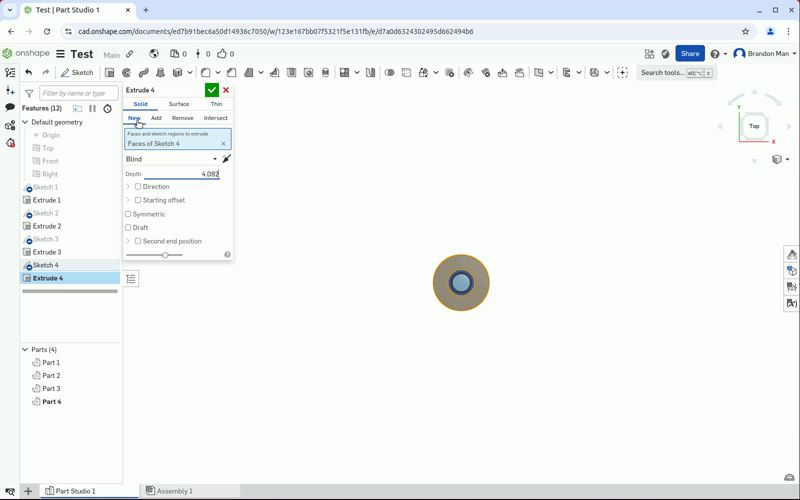
key(enter)
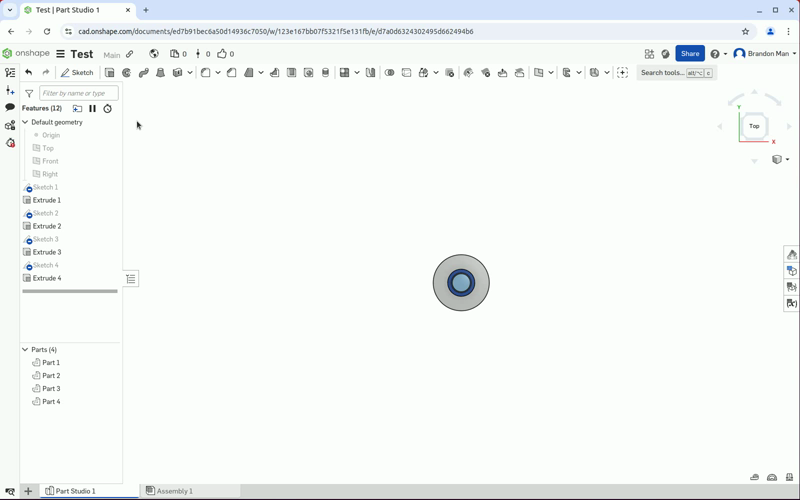
key(shift+h)
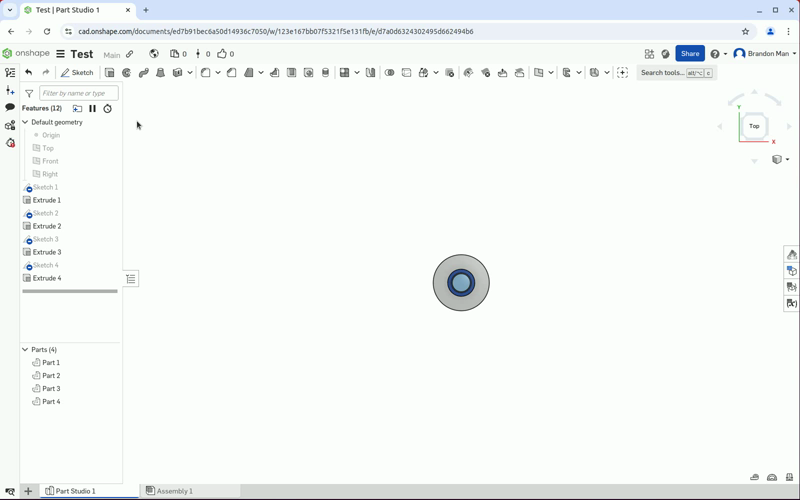
key(shift+h)
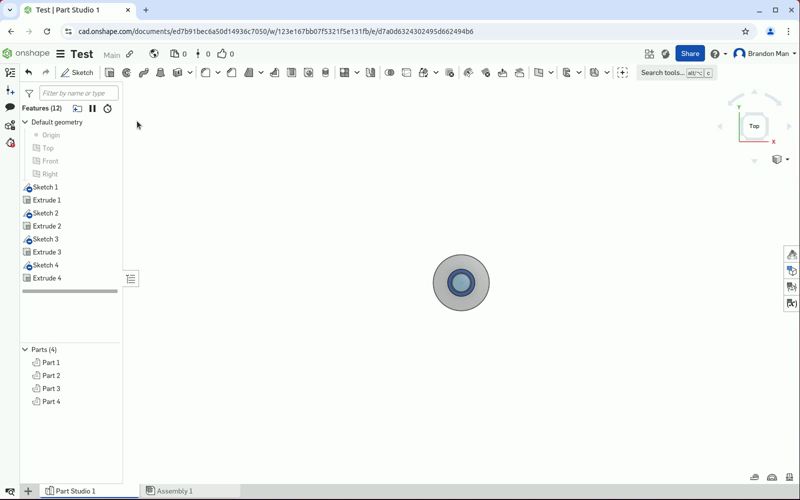
key(shift+7)
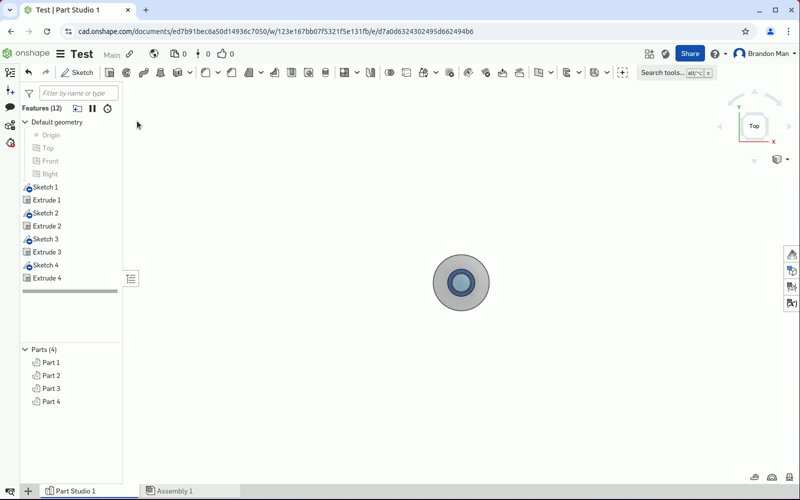
key(up, 3)
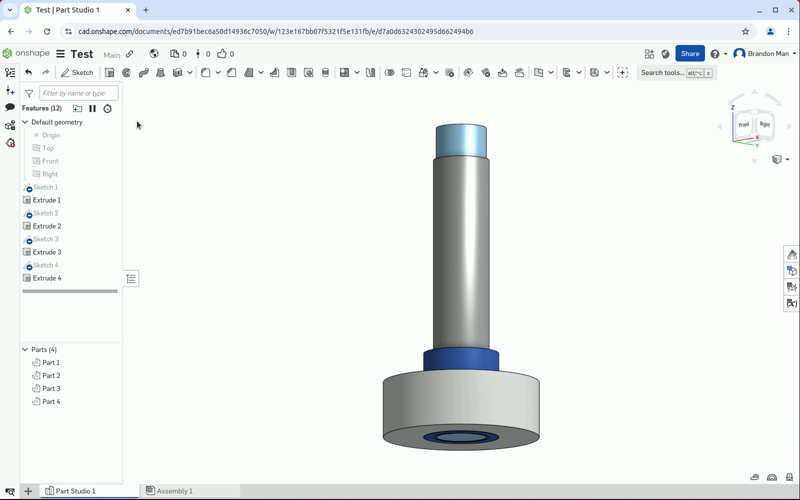
key(left, 3)
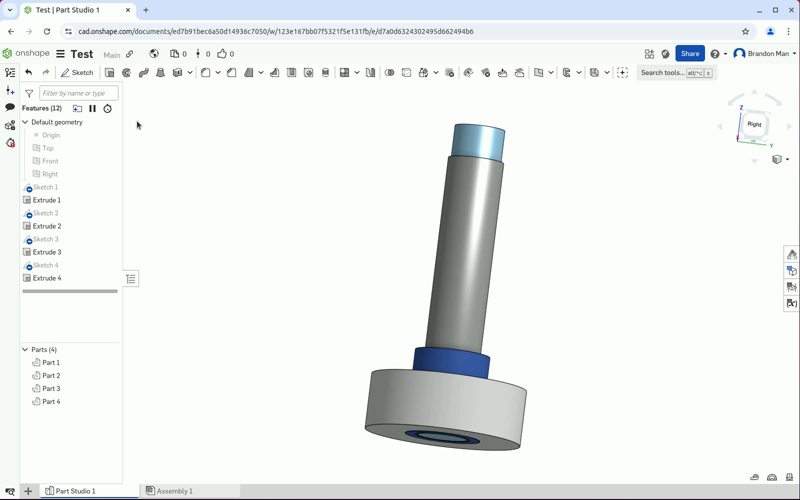
key(right, 3)
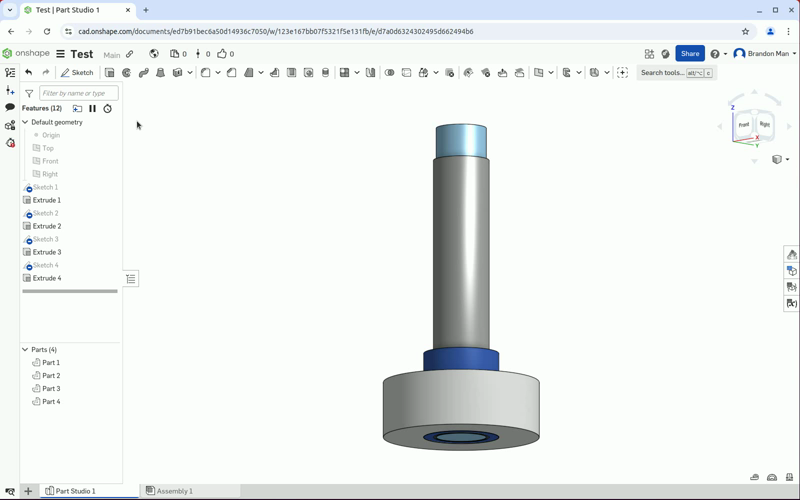
key(down, 3)
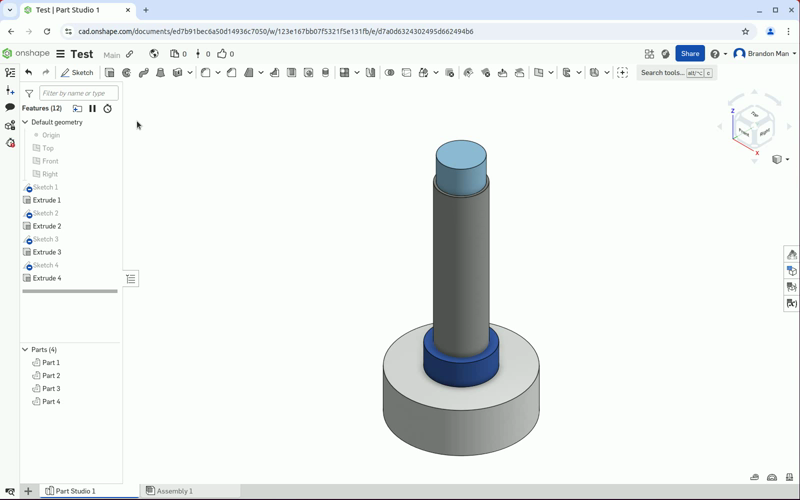
mouse_move(73, 189)
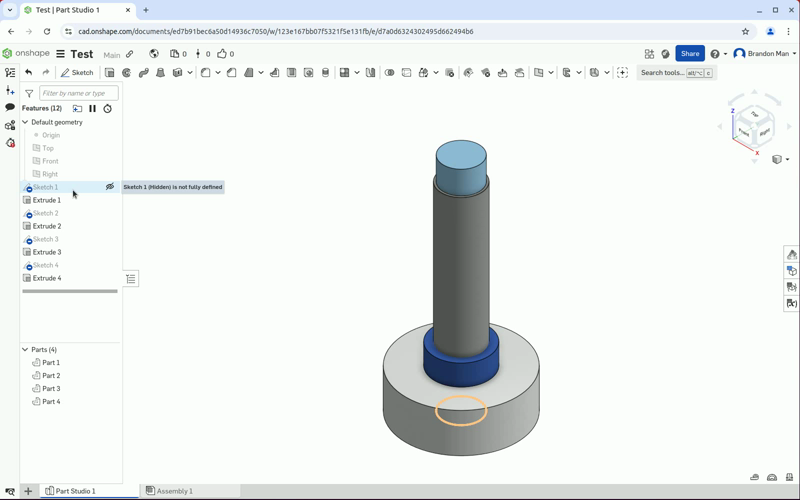
click(73, 189)